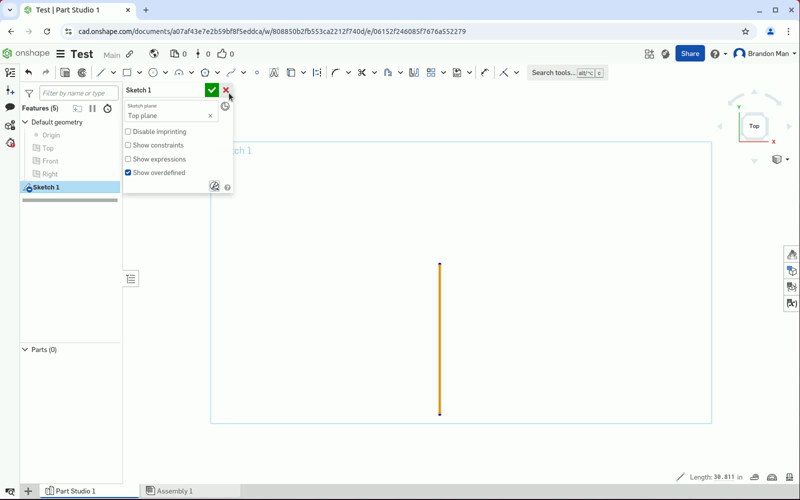
key(shift+h)
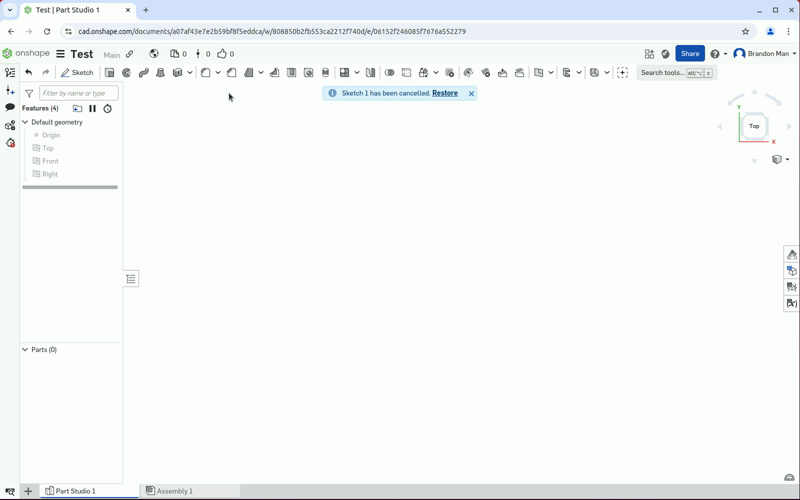
mouse_move(73, 352)
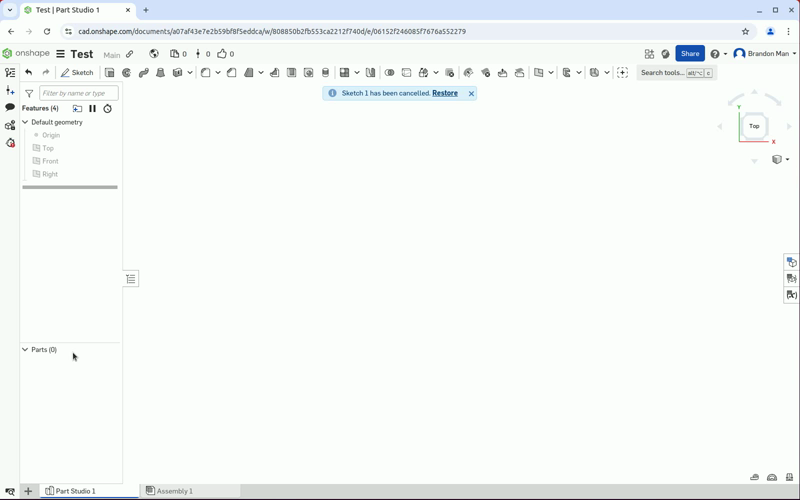
key(y)
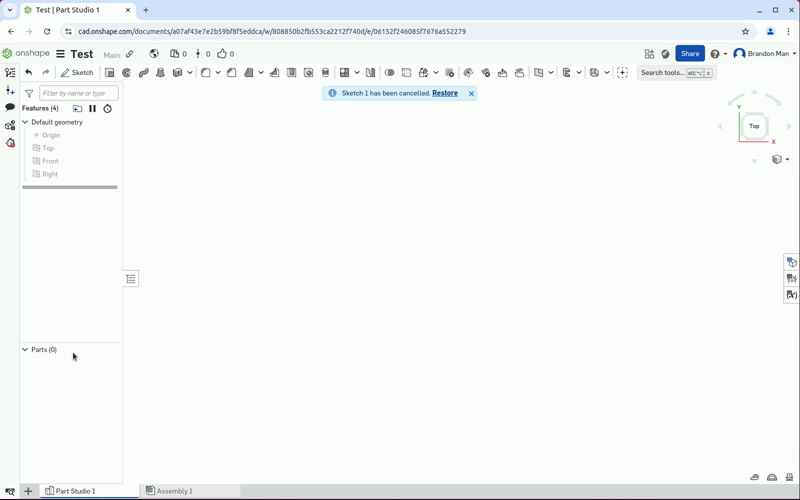
key(shift+p)
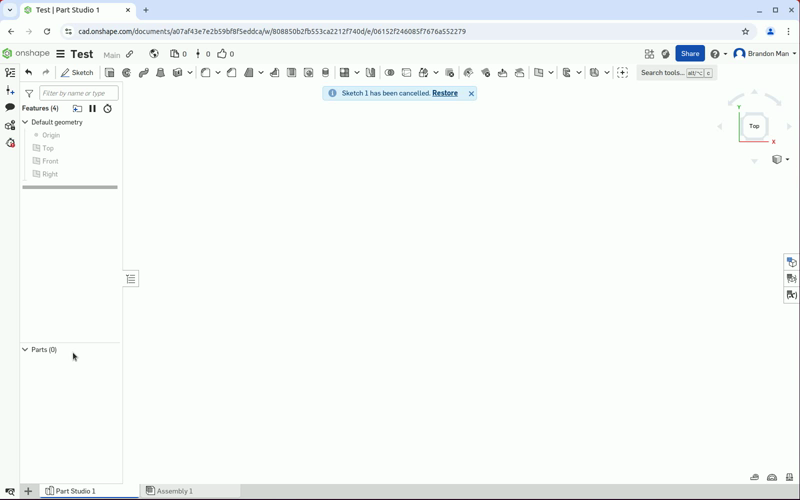
key(space)
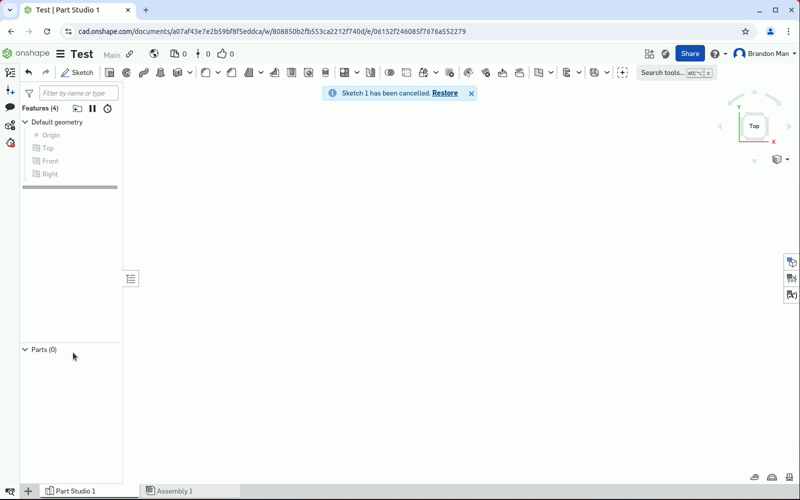
key_down(shift)
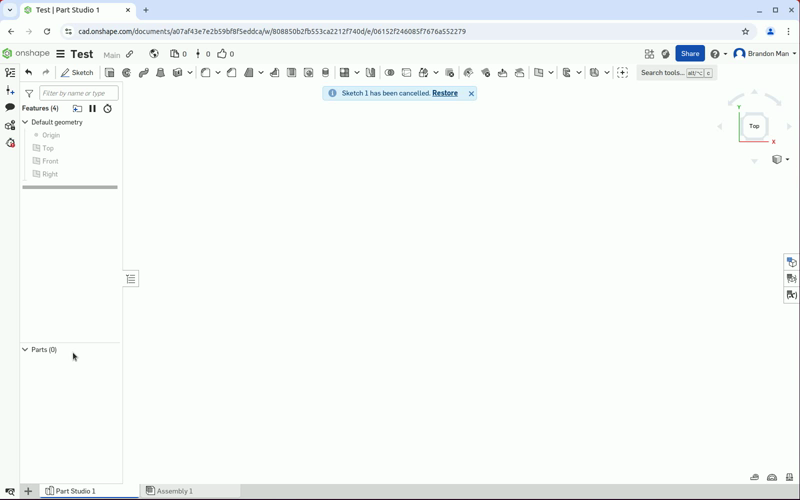
key(up)
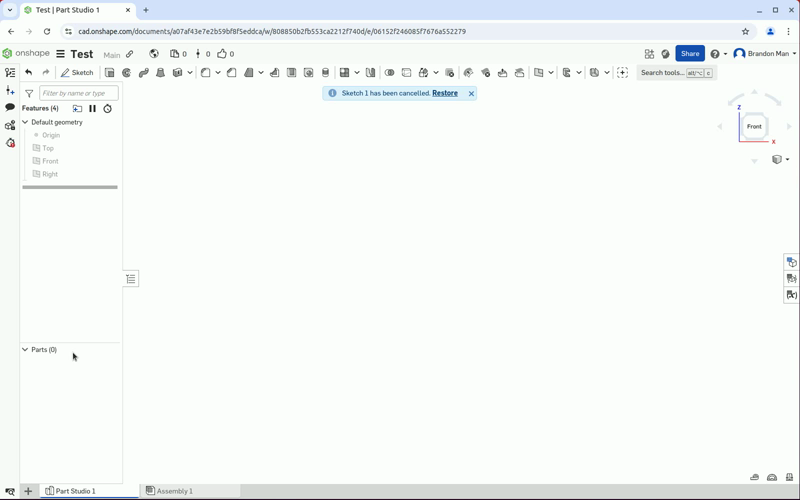
key_up(shift)
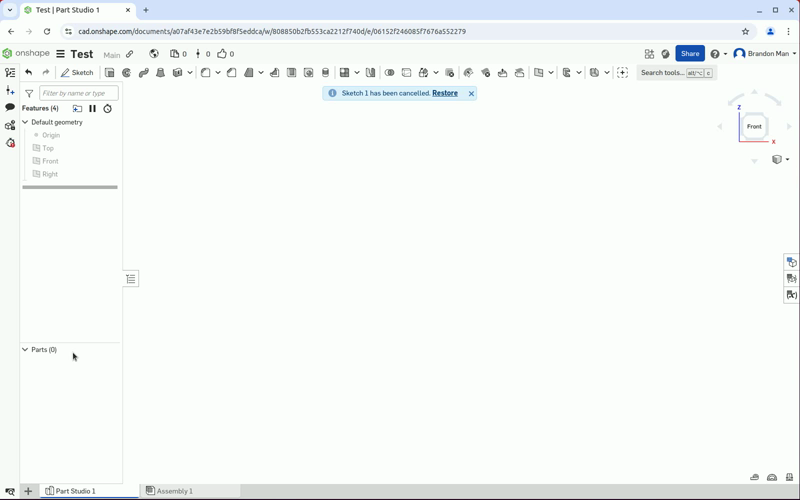
key(space)
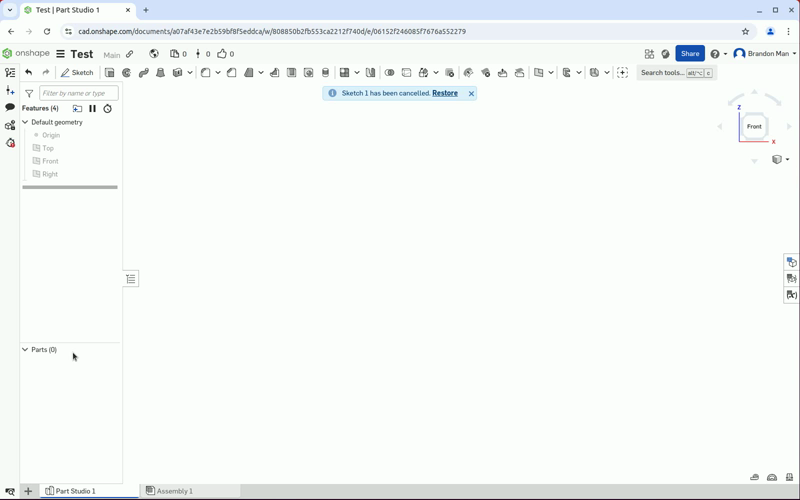
key_down(shift)
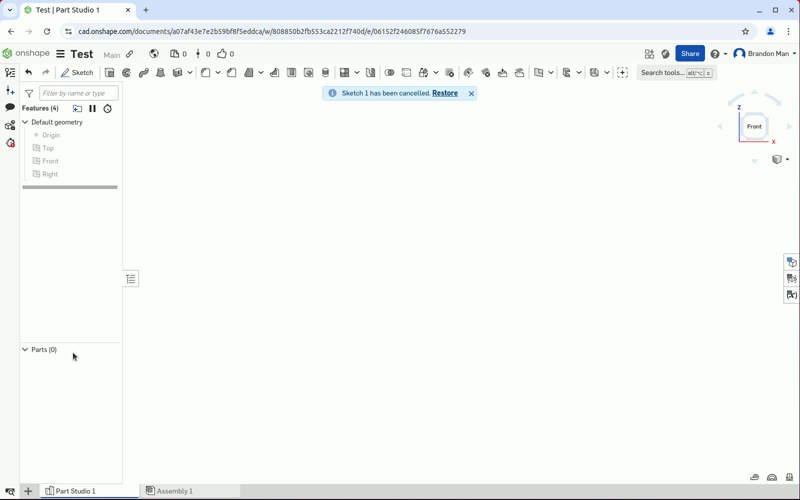
key(left)
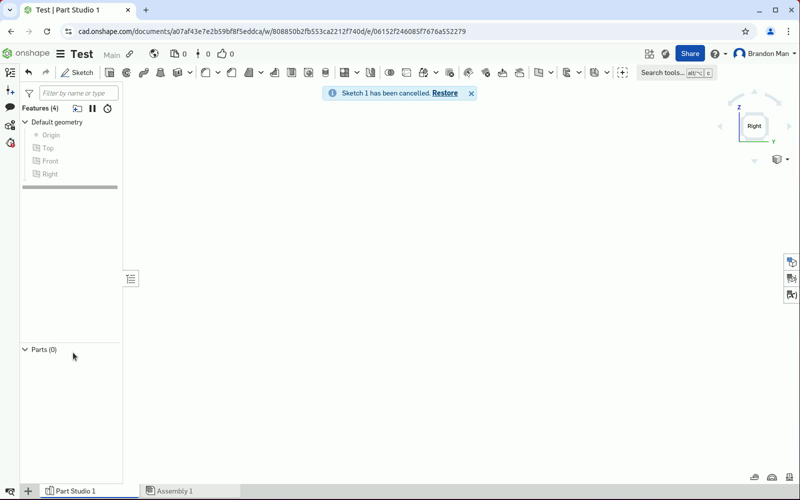
key_up(shift)
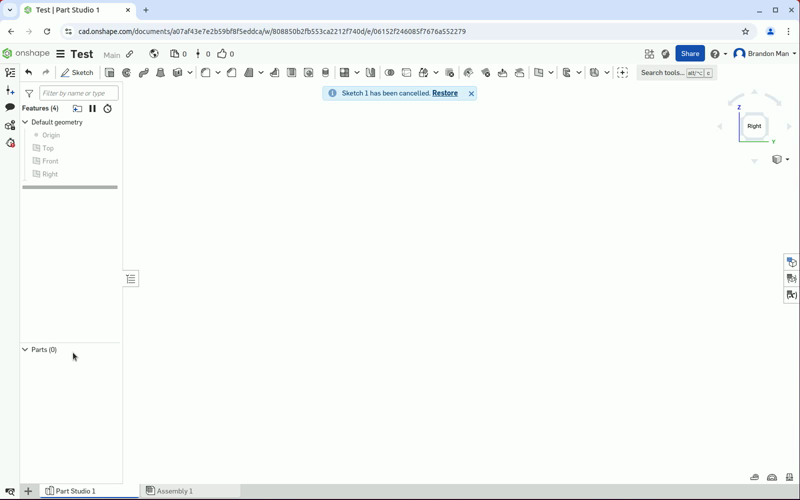
mouse_move(73, 352)
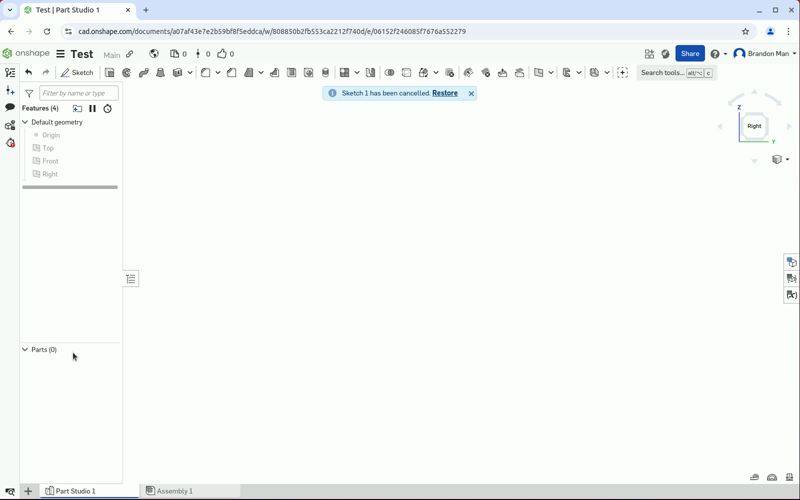
key(shift+y)
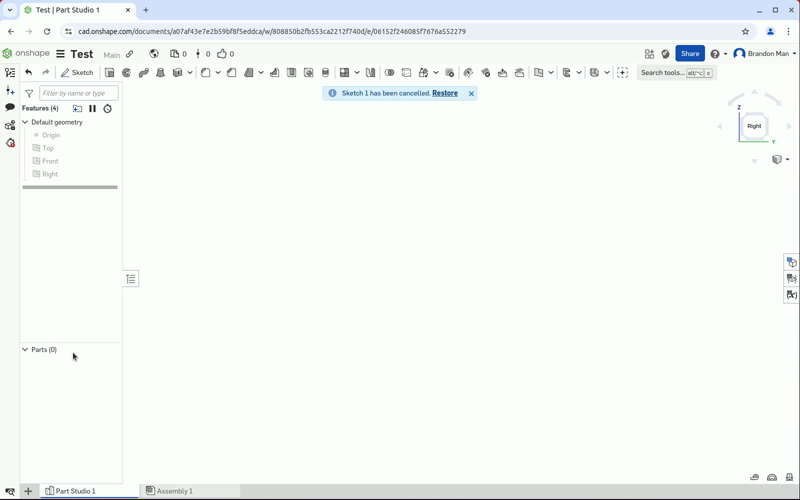
key(shift+s)
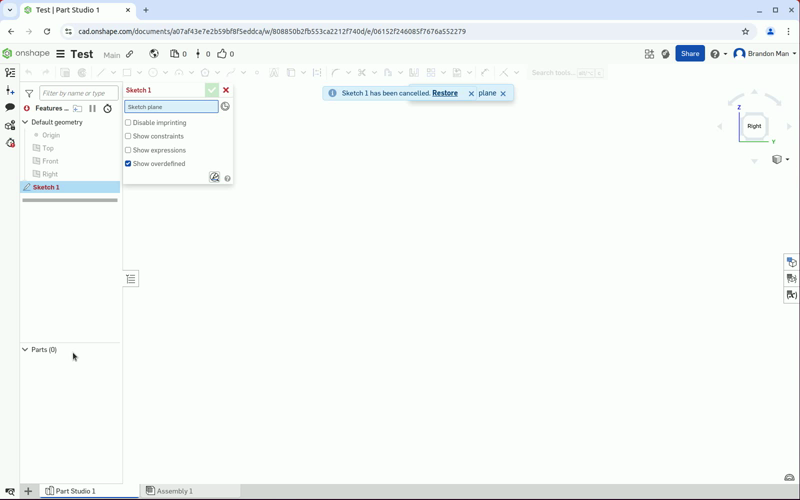
mouse_move(73, 176)
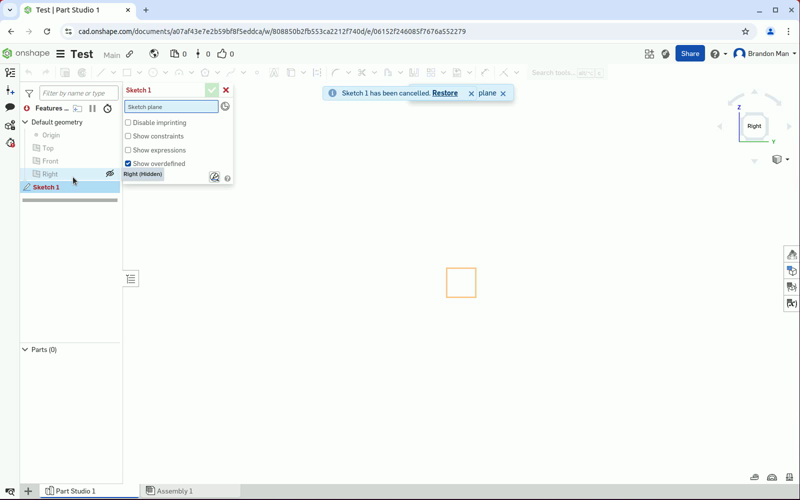
click(73, 176)
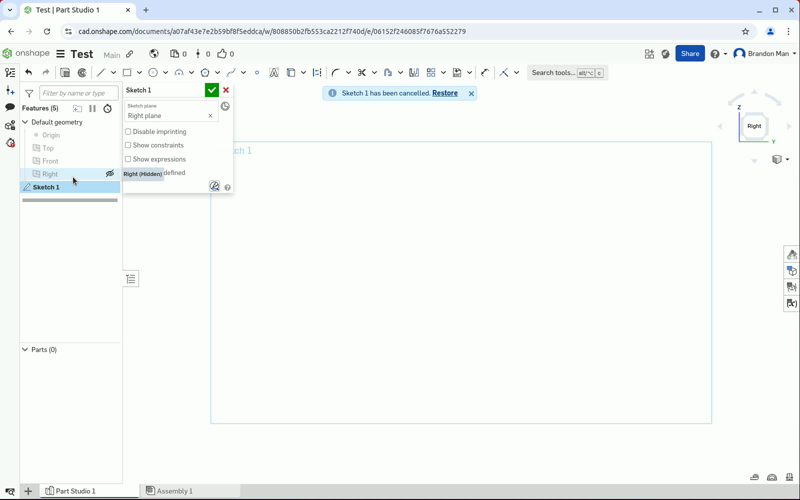
mouse_move(73, 352)
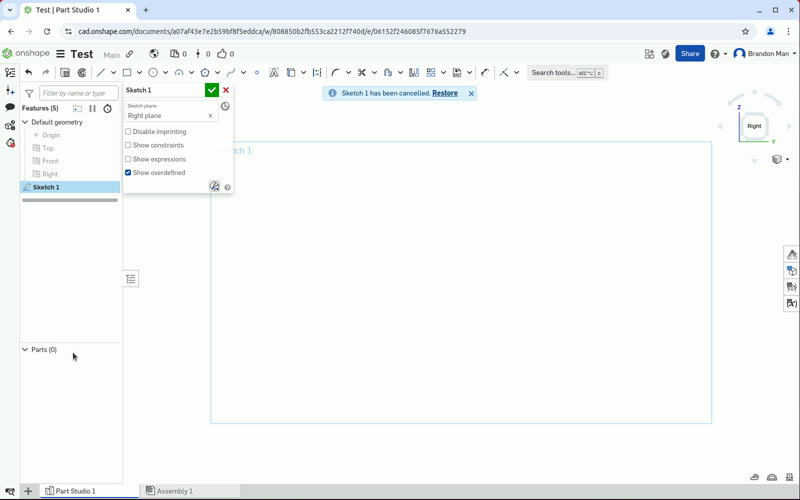
key(y)
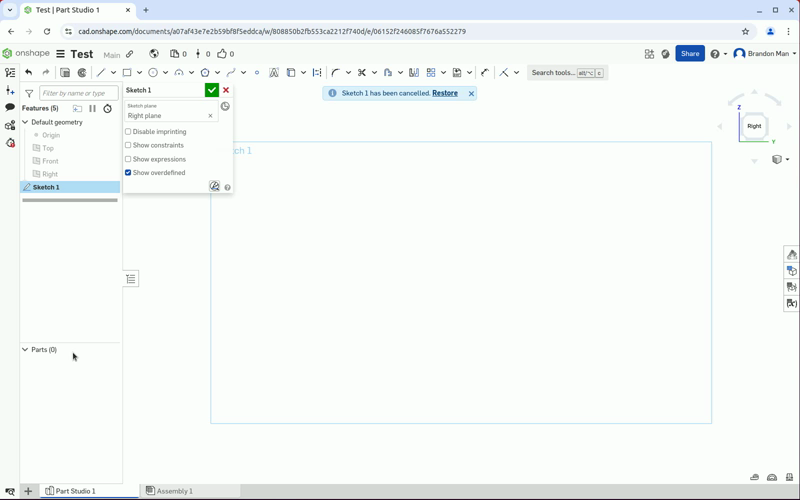
key(l)
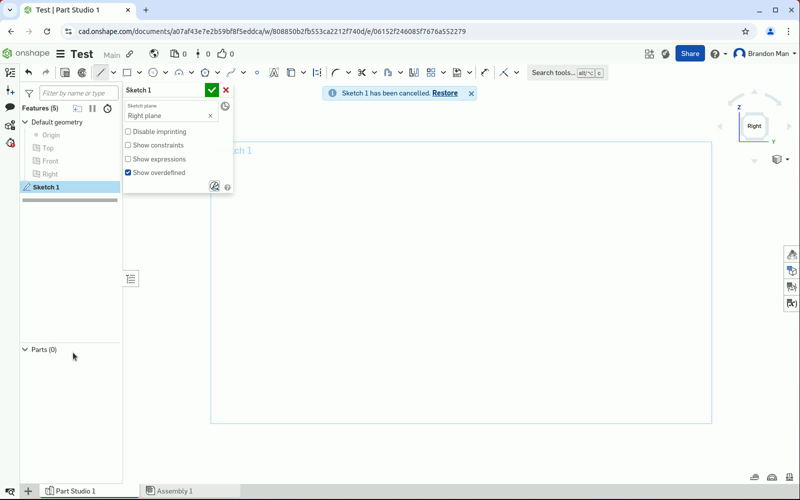
key_down(shift)
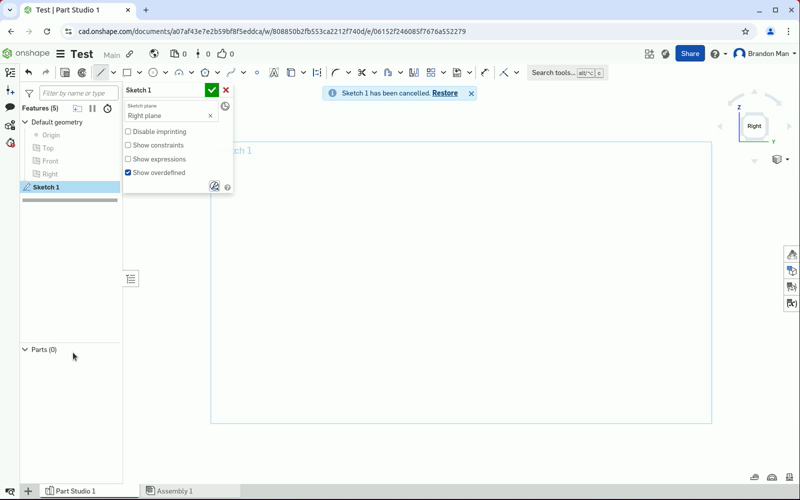
mouse_move(348, 282)
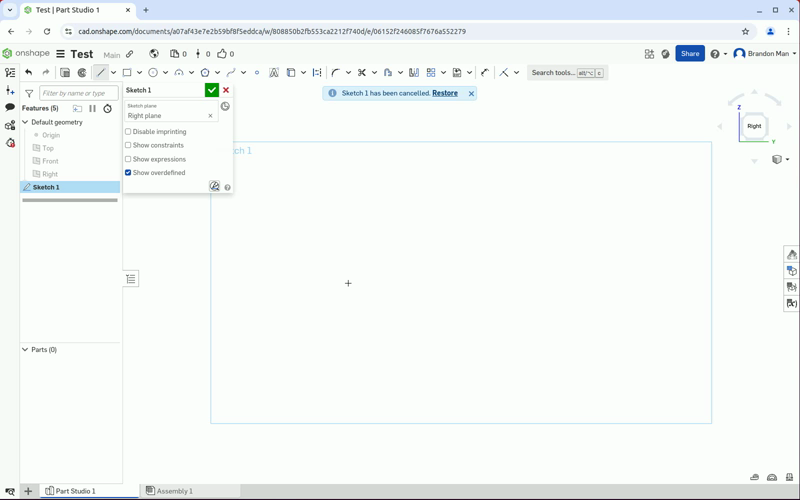
click(348, 282)
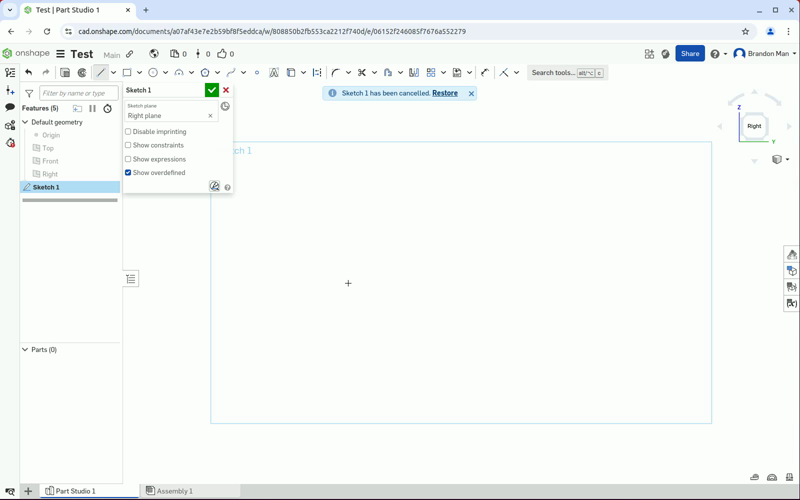
key_up(shift)
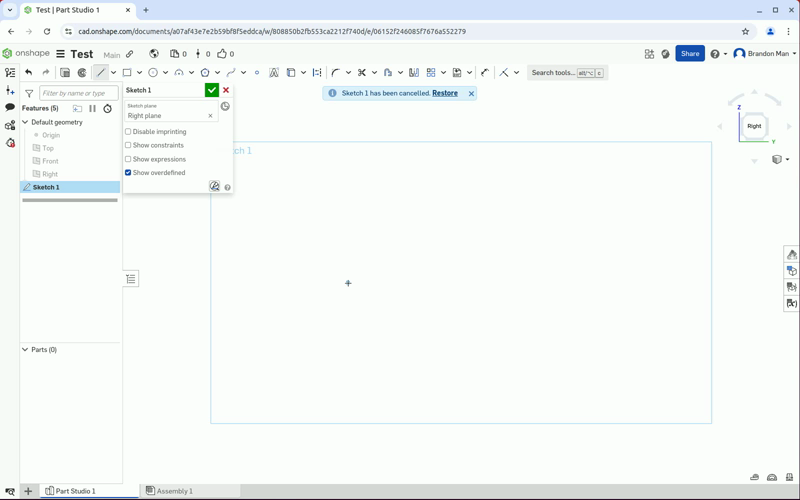
key_down(shift)
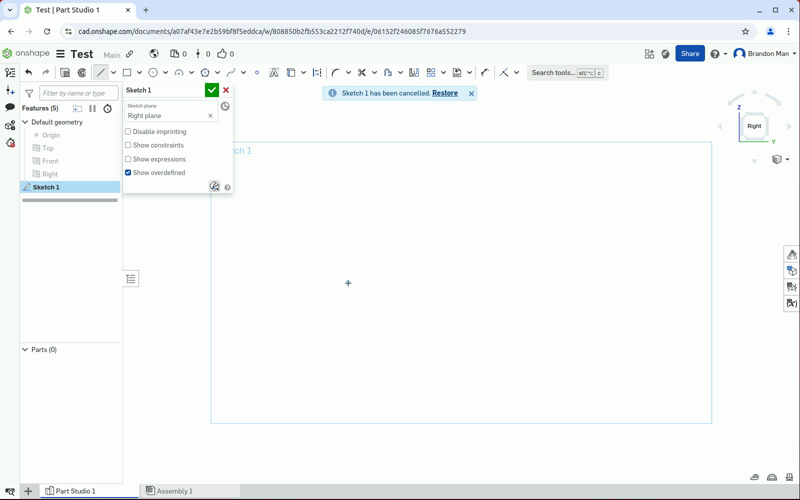
mouse_move(457, 282)
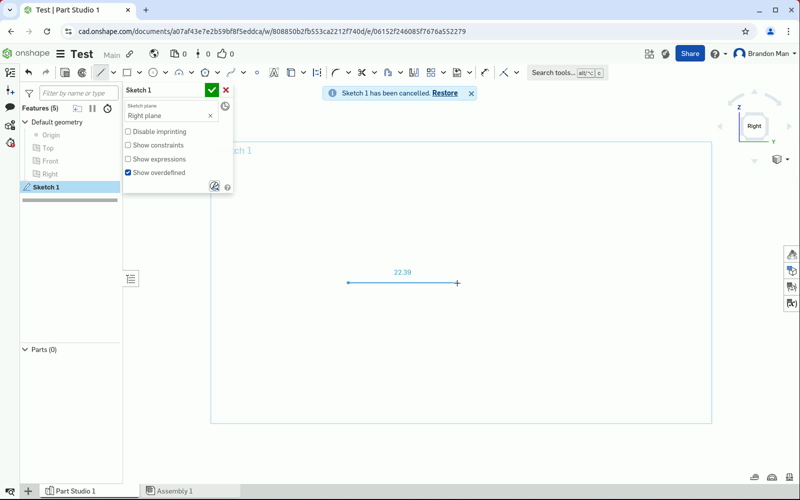
click(457, 282)
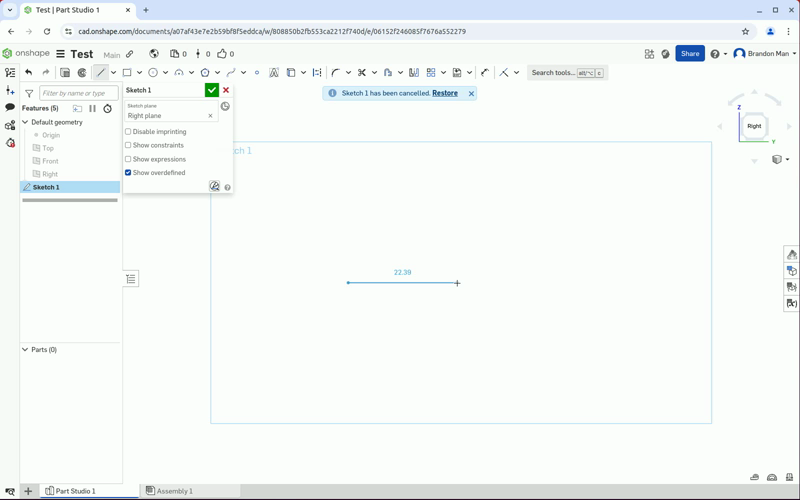
key_up(shift)
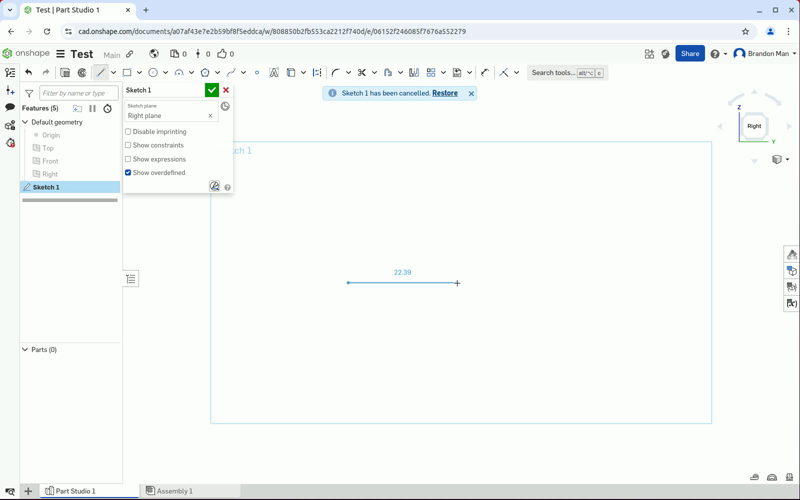
key_down(shift)
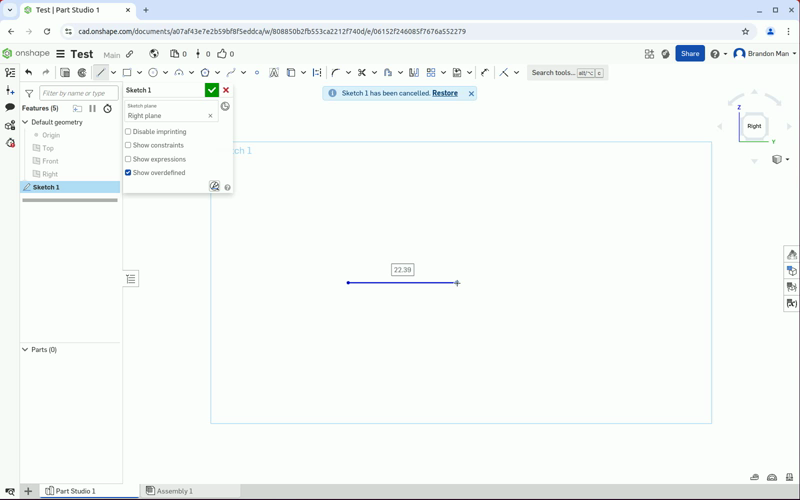
mouse_move(487, 282)
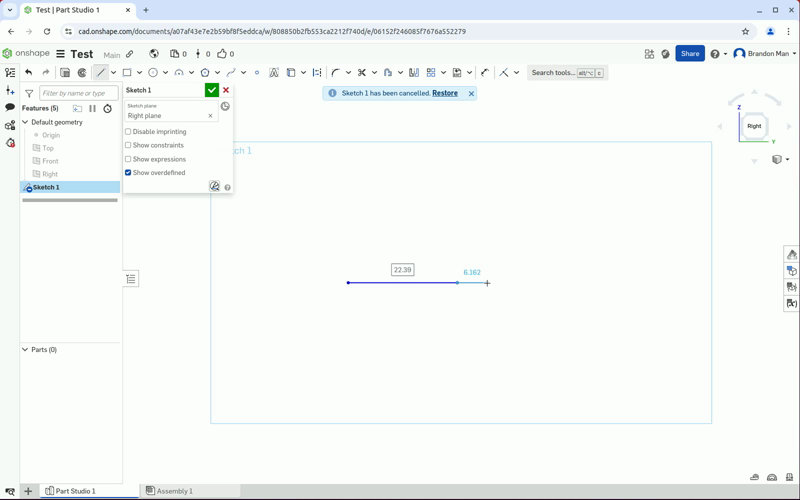
mouse_move(457, 272)
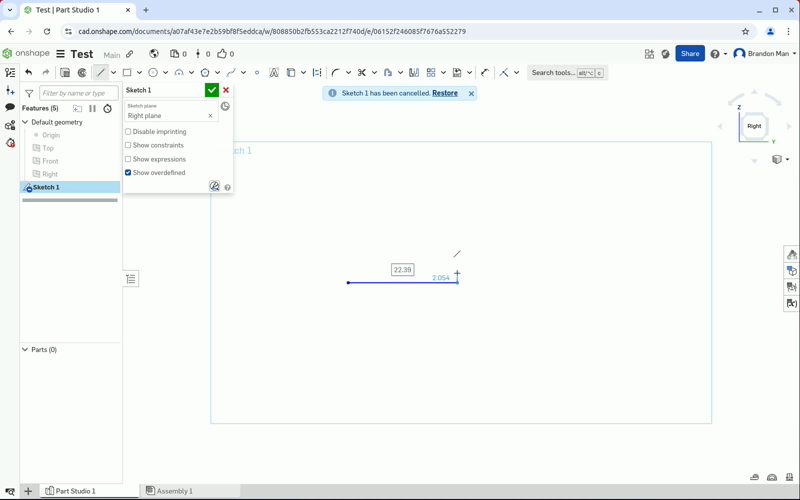
click(457, 272)
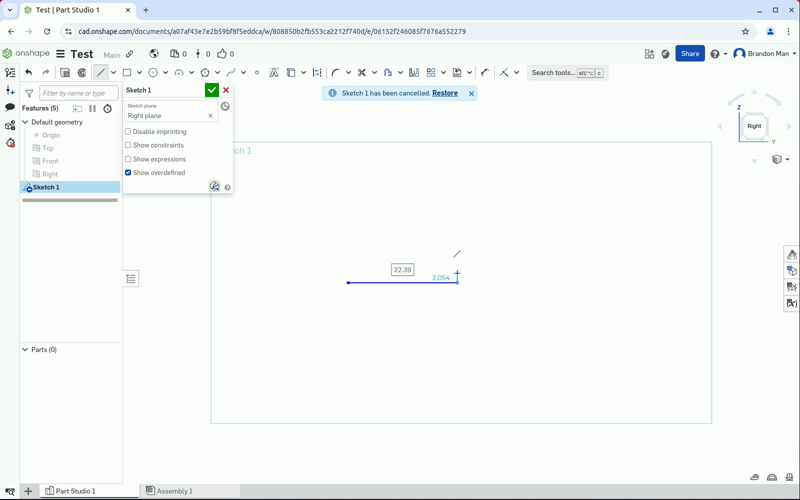
key_up(shift)
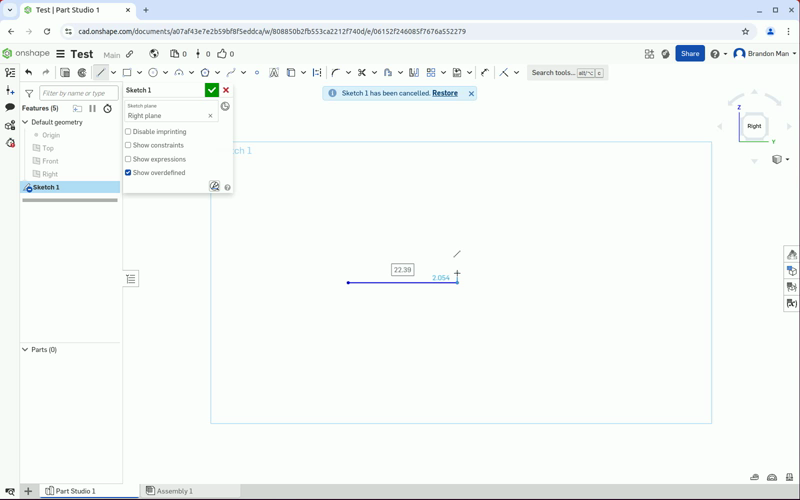
key(esc)
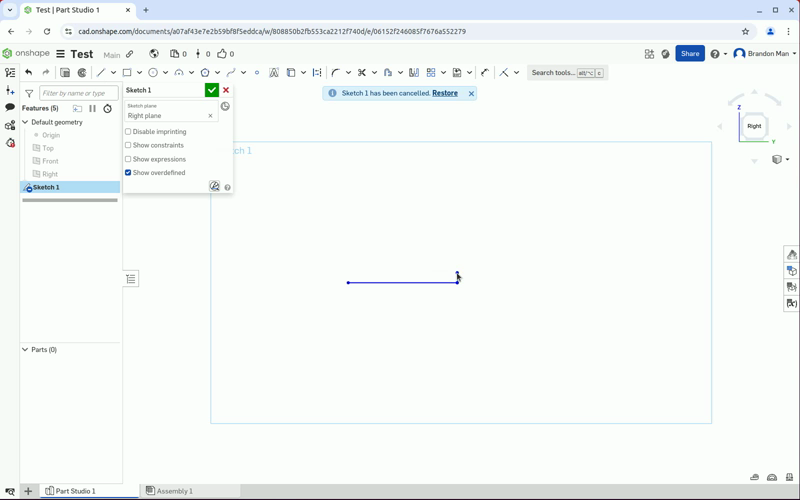
key(a)
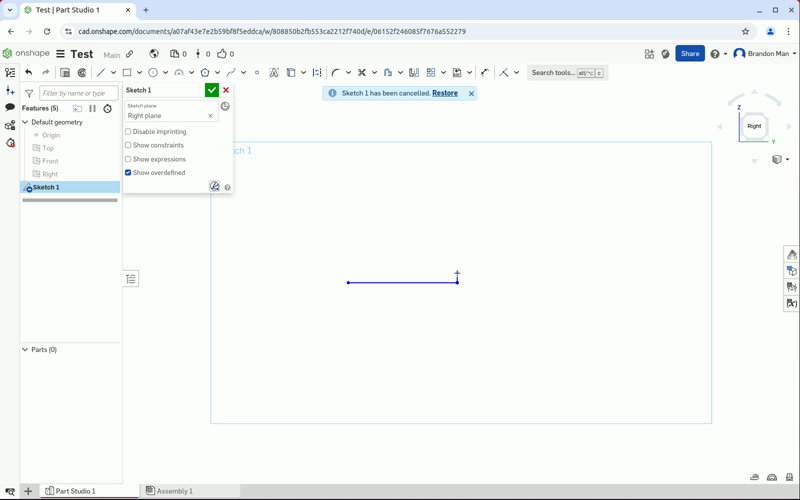
mouse_move(457, 272)
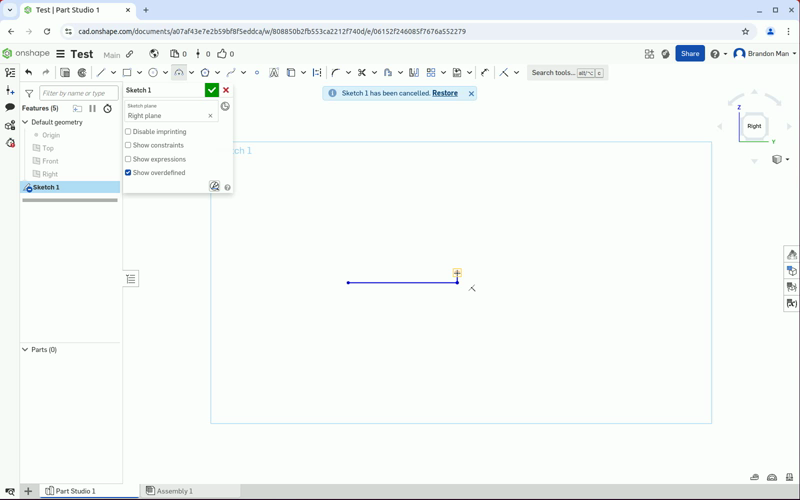
click(457, 272)
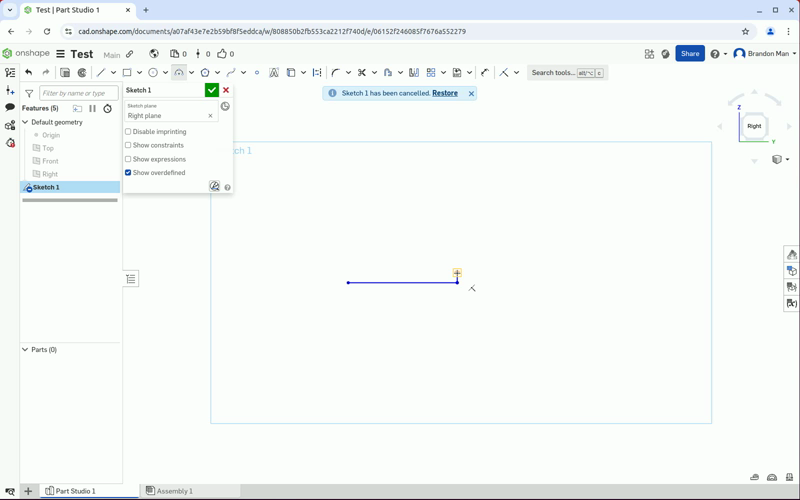
key_down(shift)
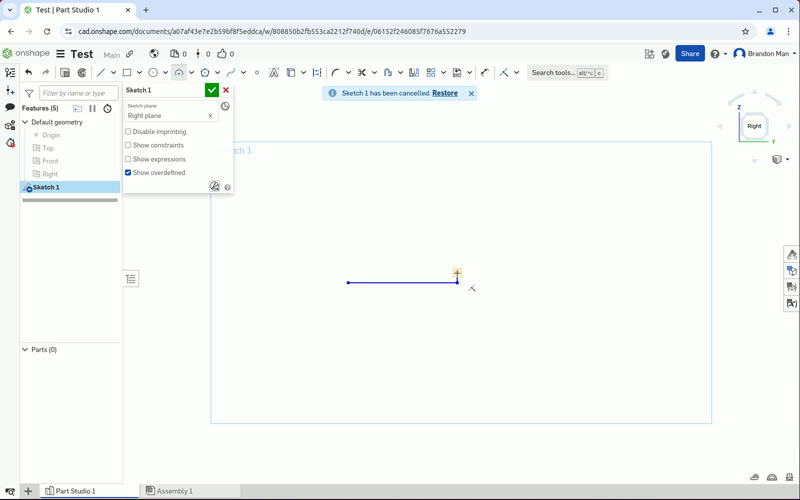
mouse_move(348, 184)
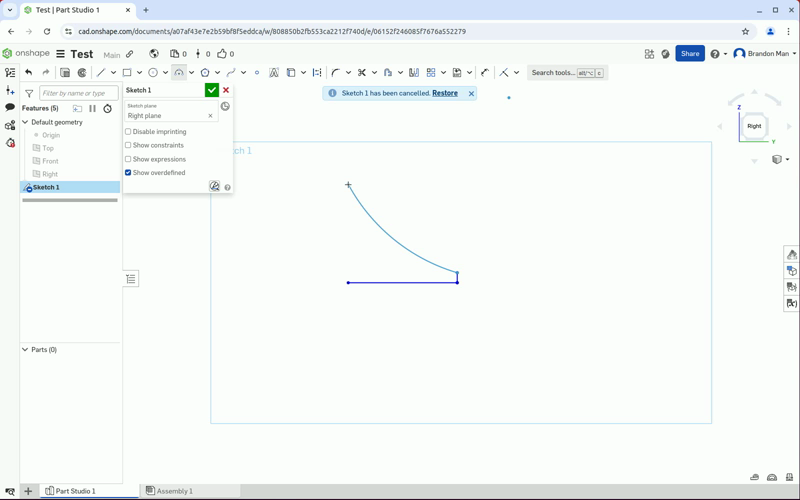
click(348, 184)
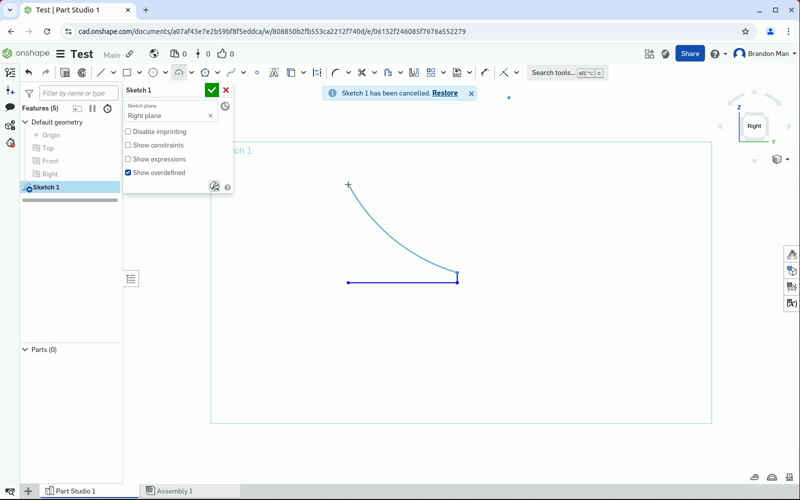
mouse_move(390, 243)
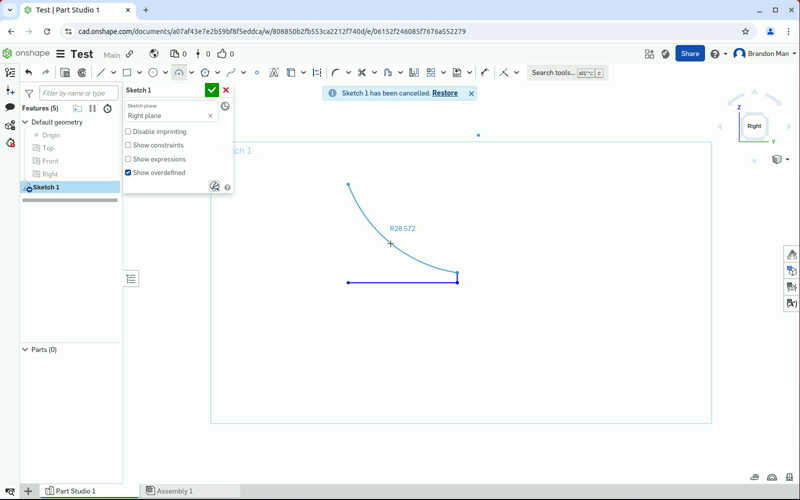
click(390, 243)
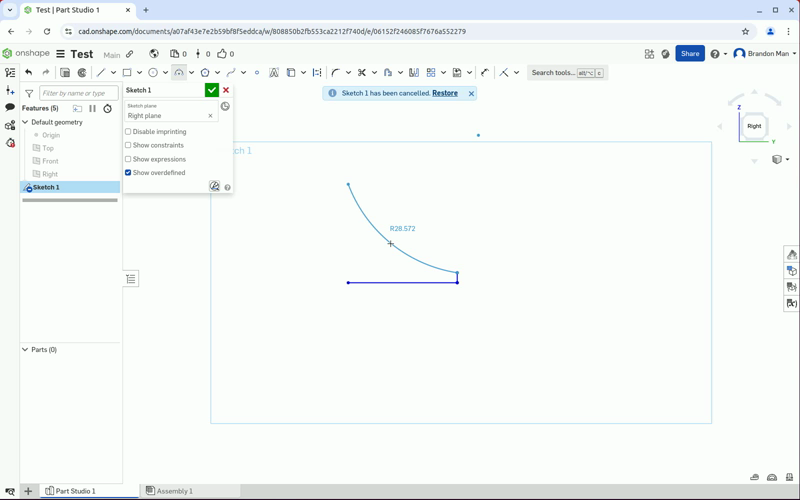
key_up(shift)
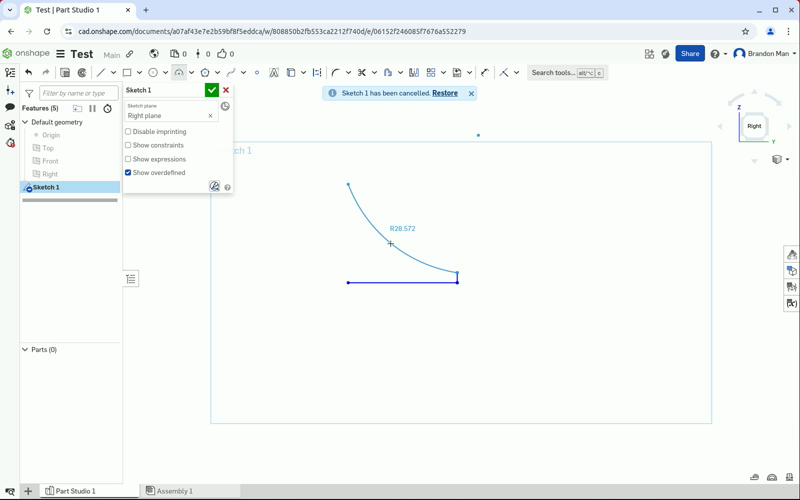
key(esc)
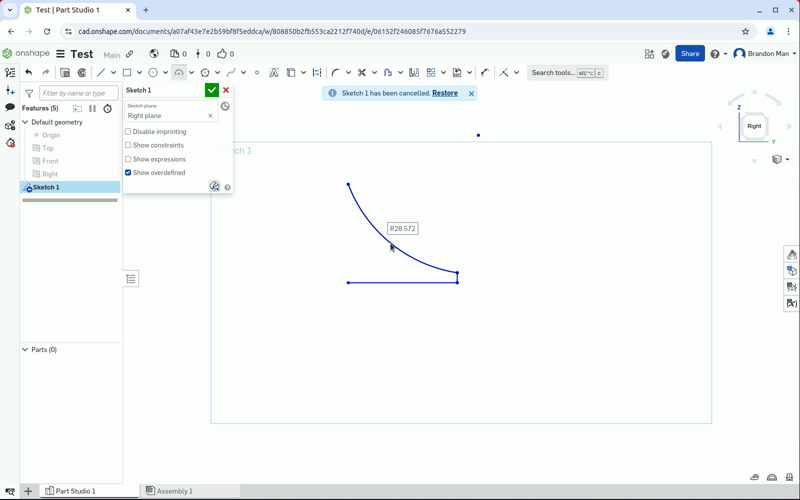
key(l)
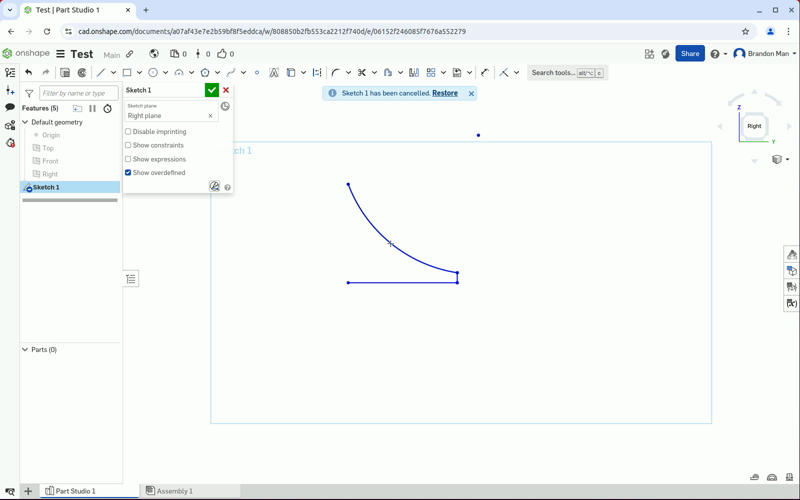
mouse_move(348, 184)
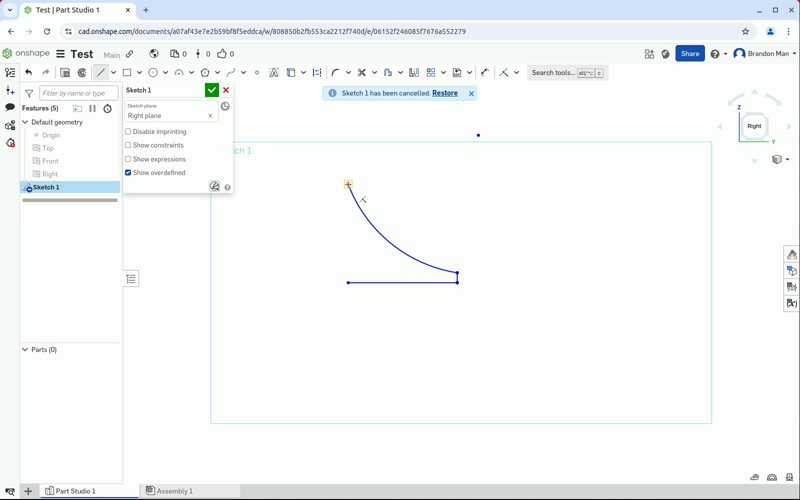
click(348, 184)
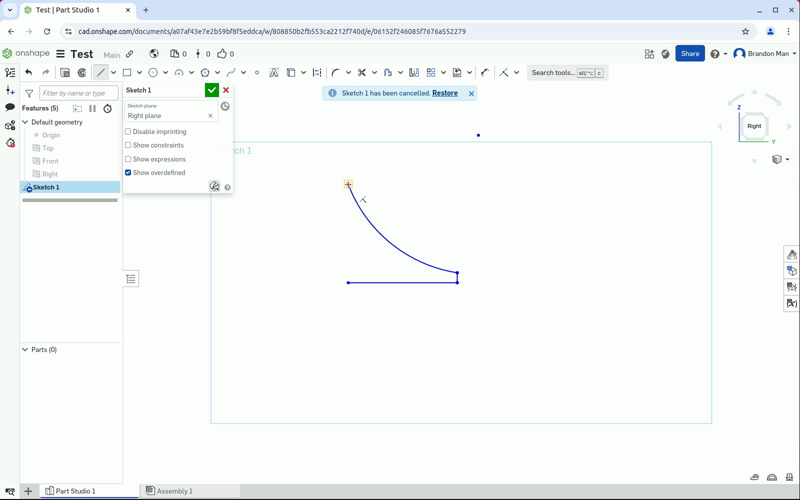
key_down(shift)
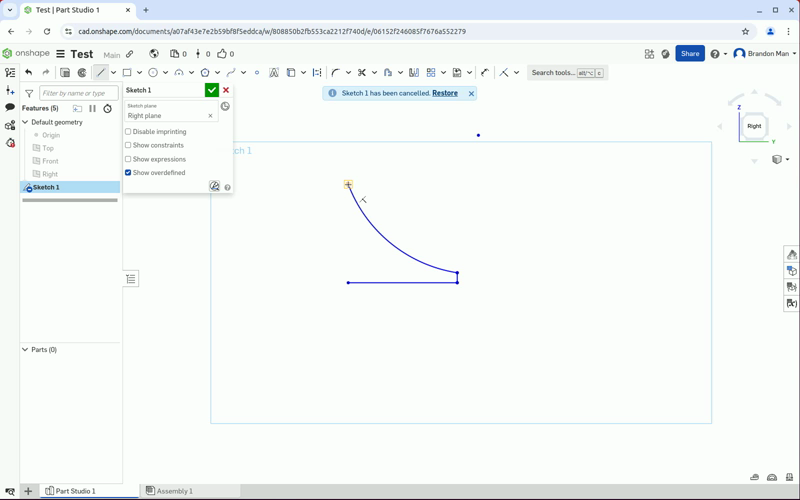
mouse_move(348, 282)
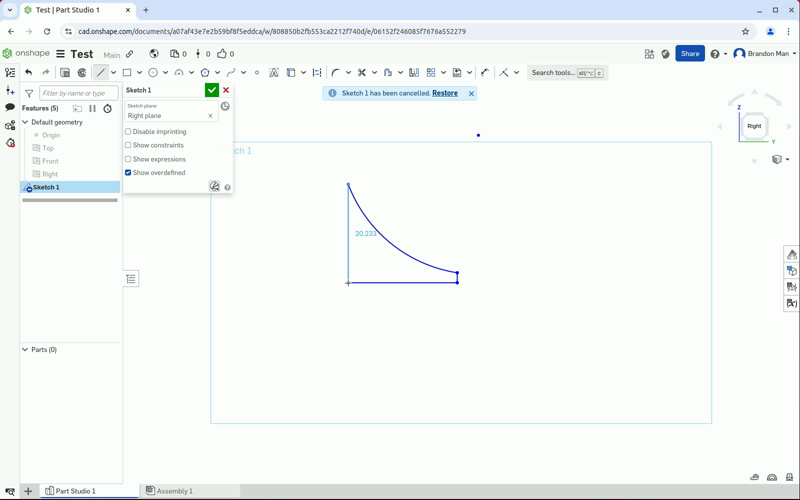
key_up(shift)
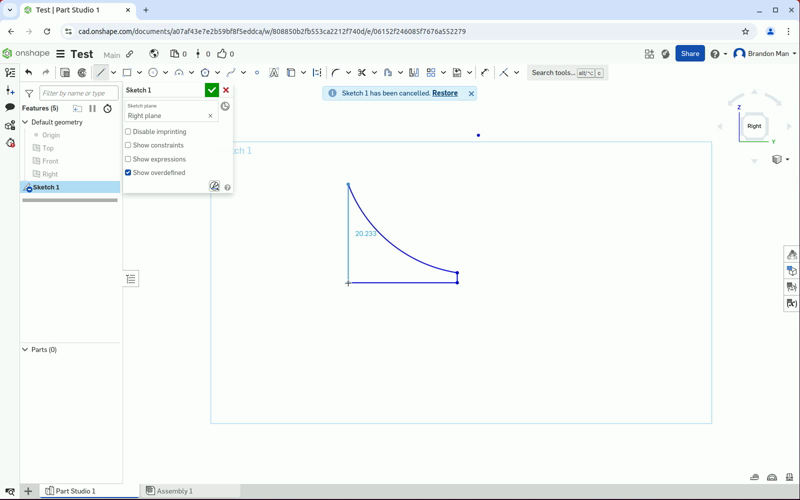
click(348, 282)
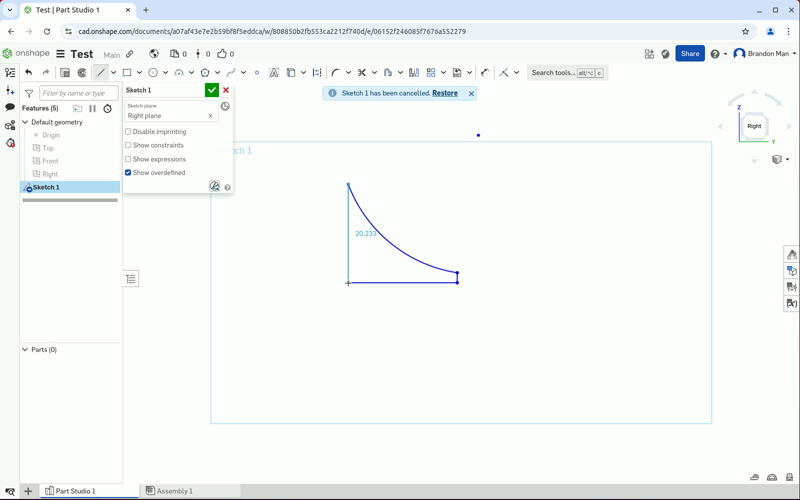
key(esc)
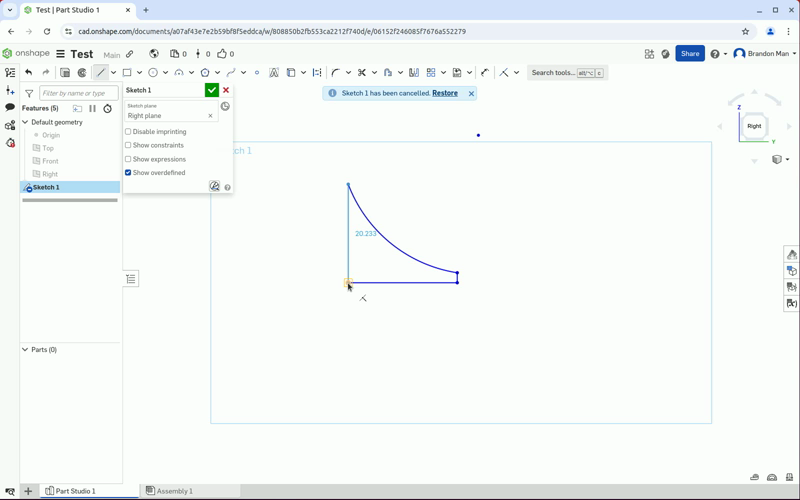
mouse_move(377, 277)
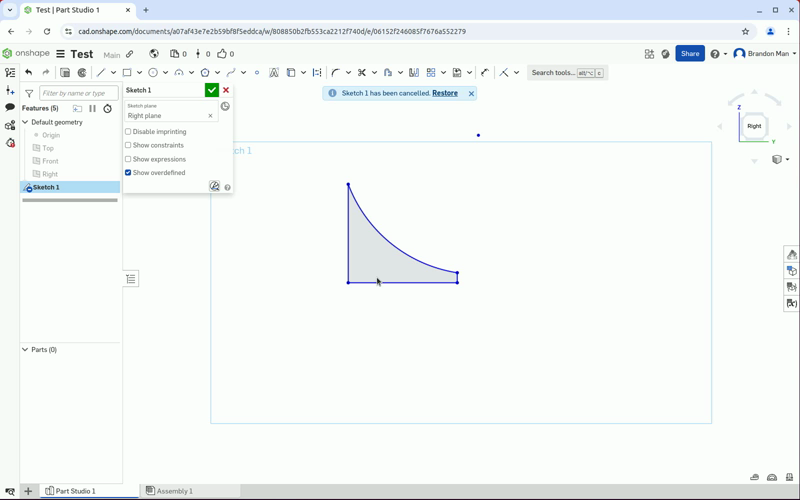
click(377, 277)
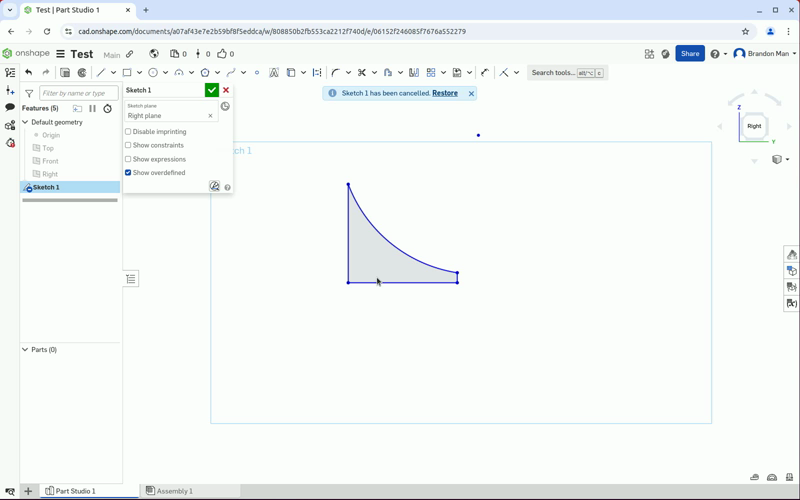
mouse_move(73, 352)
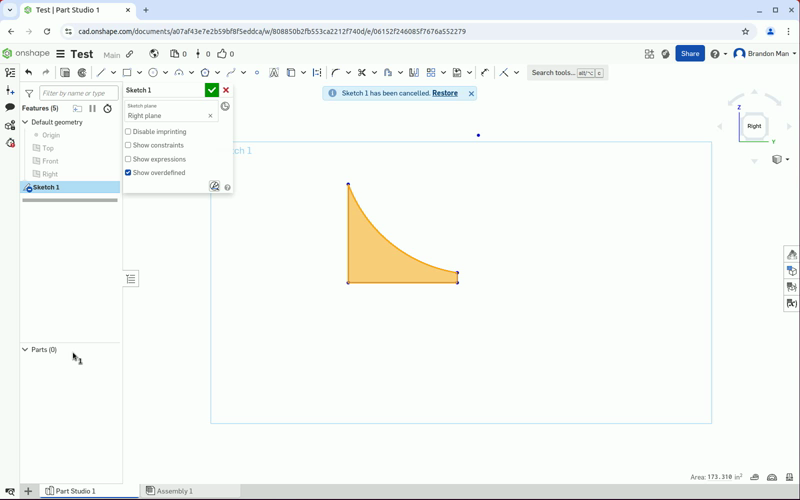
key(shift+y)
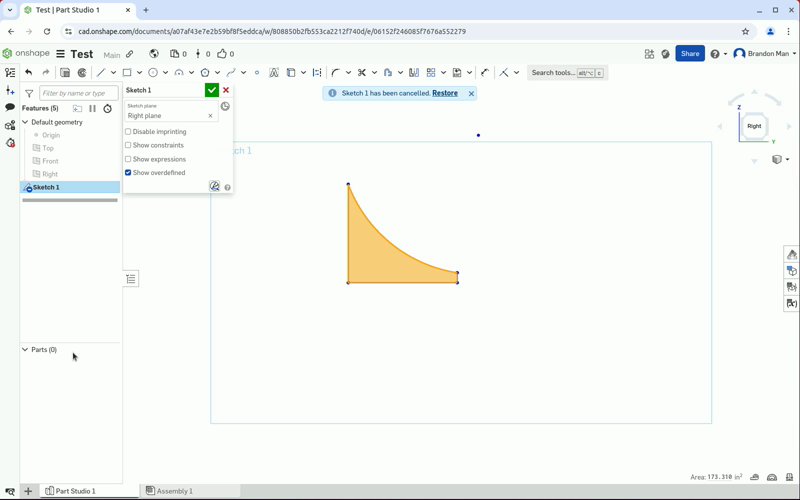
key(shift+e)
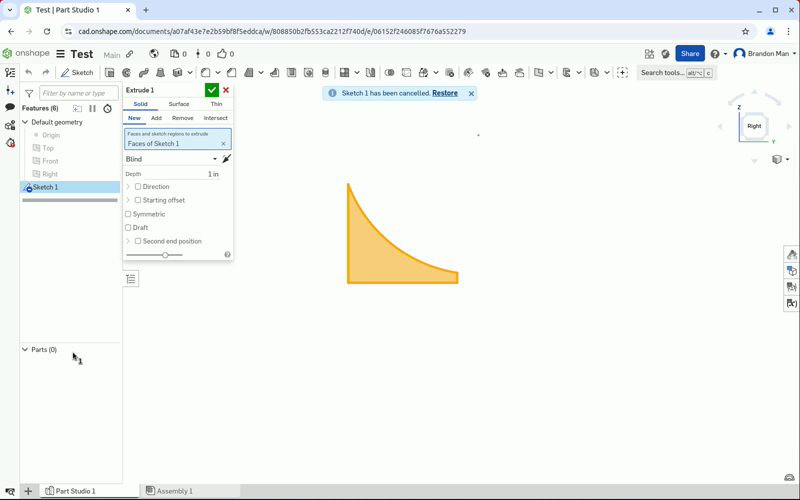
mouse_move(143, 106)
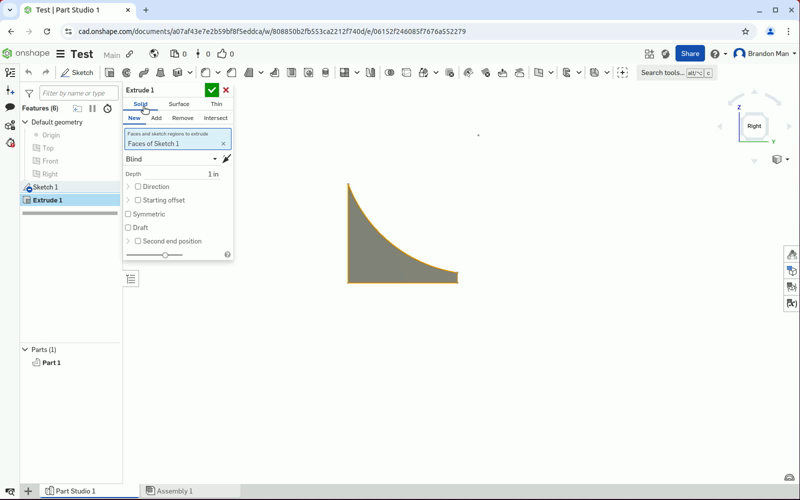
click(143, 106)
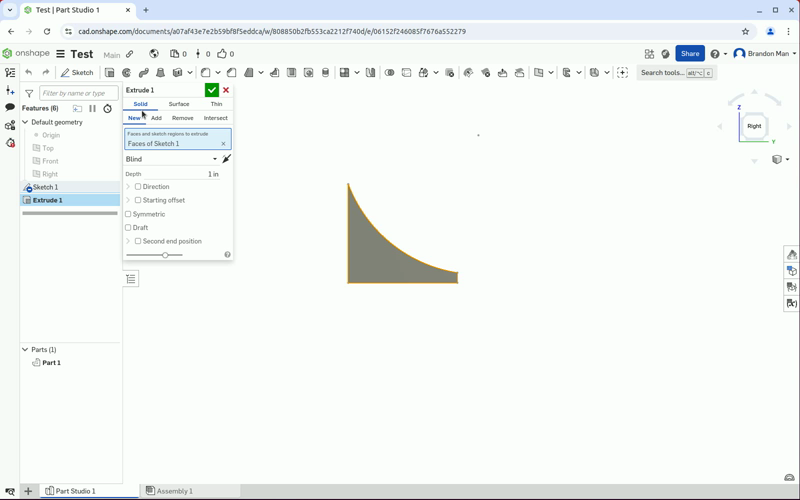
mouse_move(137, 120)
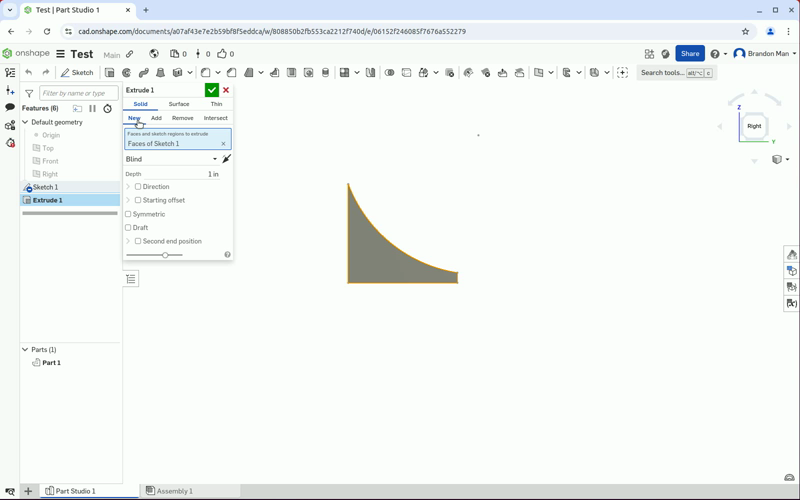
click(137, 120)
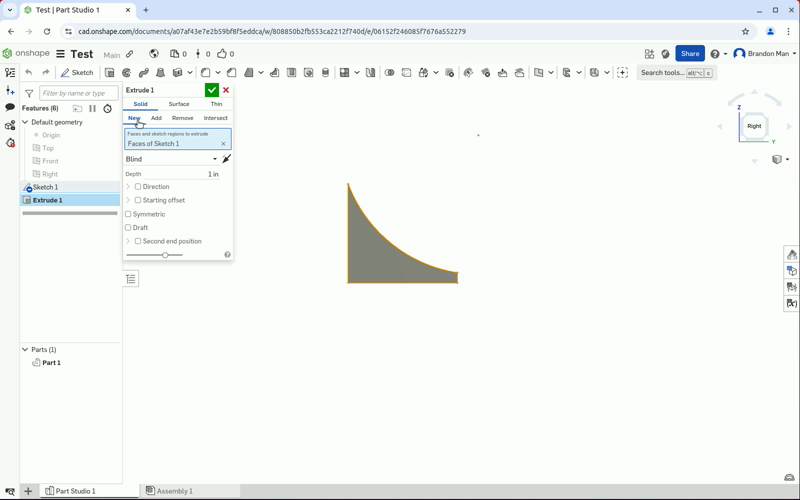
key(tab, 4)
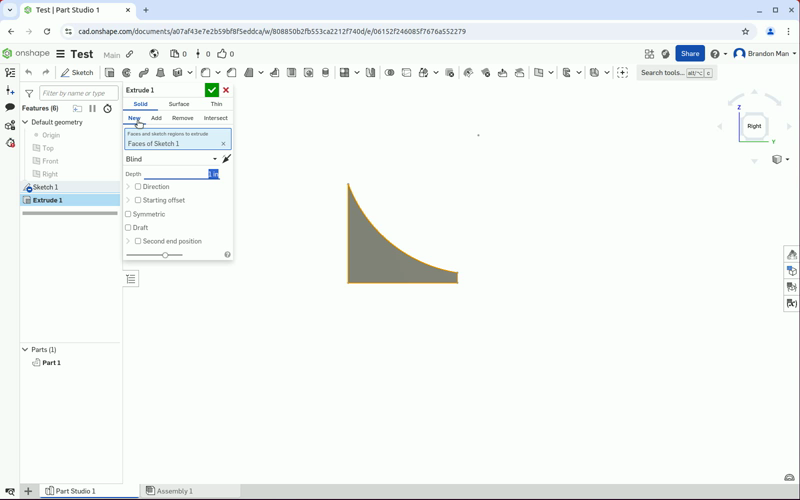
text(1.204)
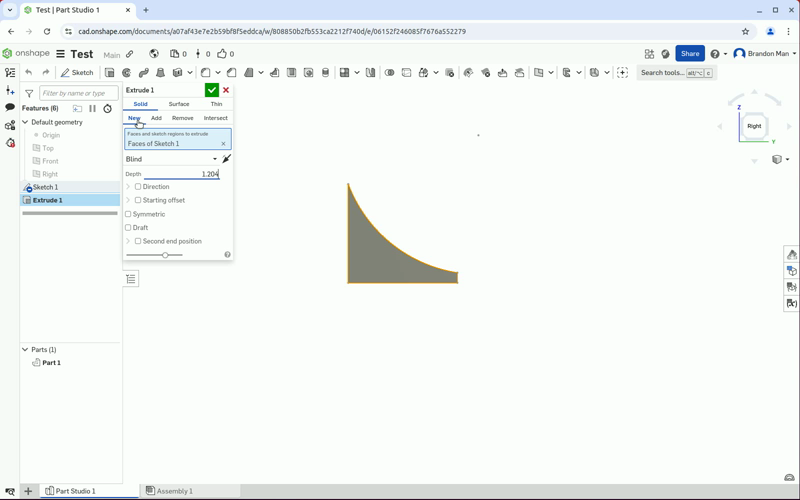
key(enter)
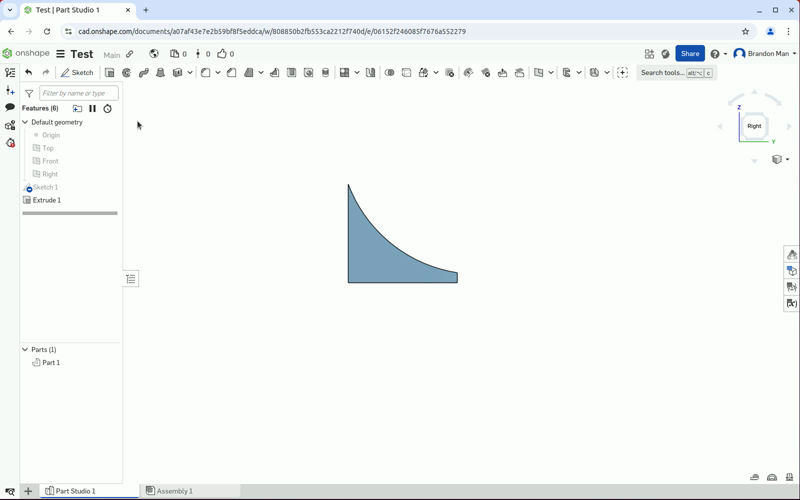
key(shift+h)
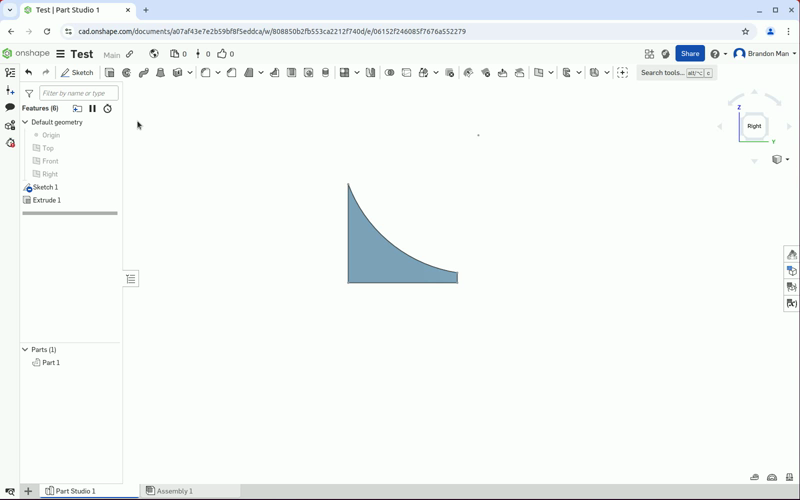
key(shift+h)
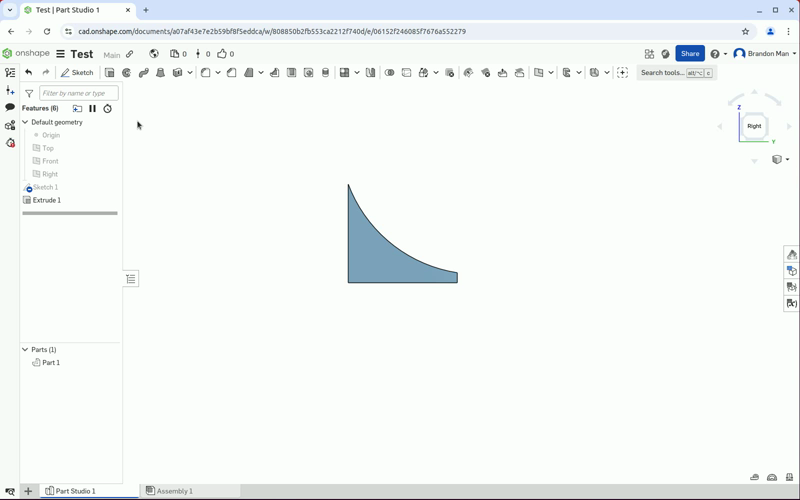
mouse_move(73, 189)
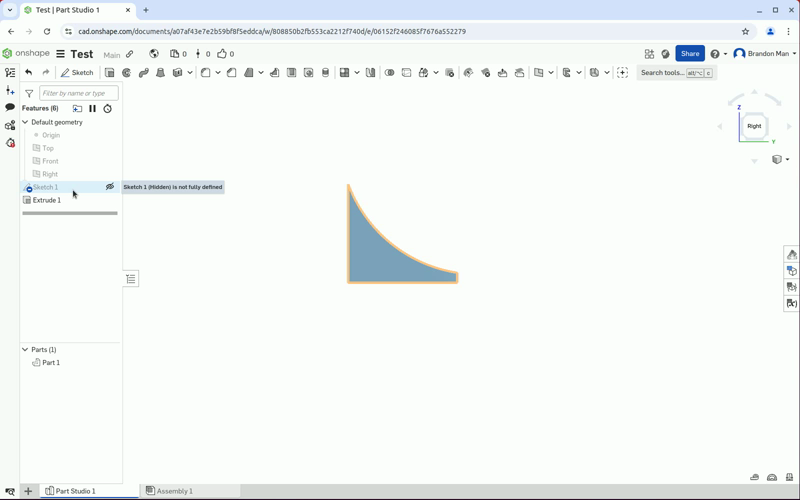
click(73, 189)
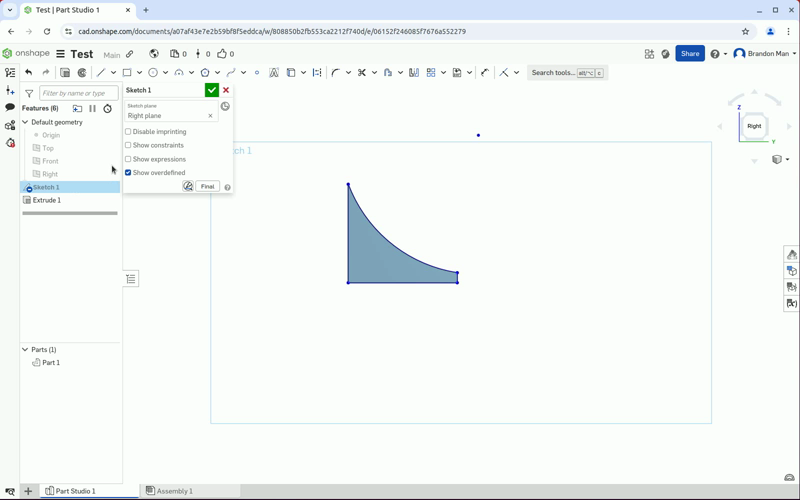
mouse_move(229, 92)
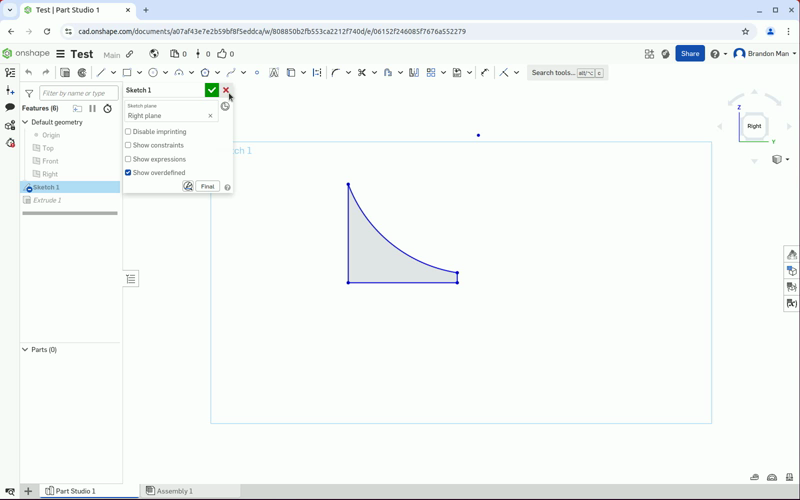
click(229, 92)
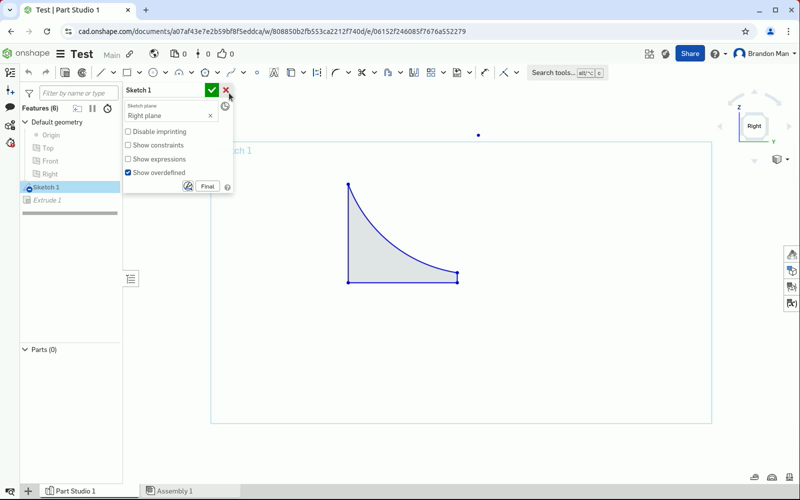
key(shift+s)
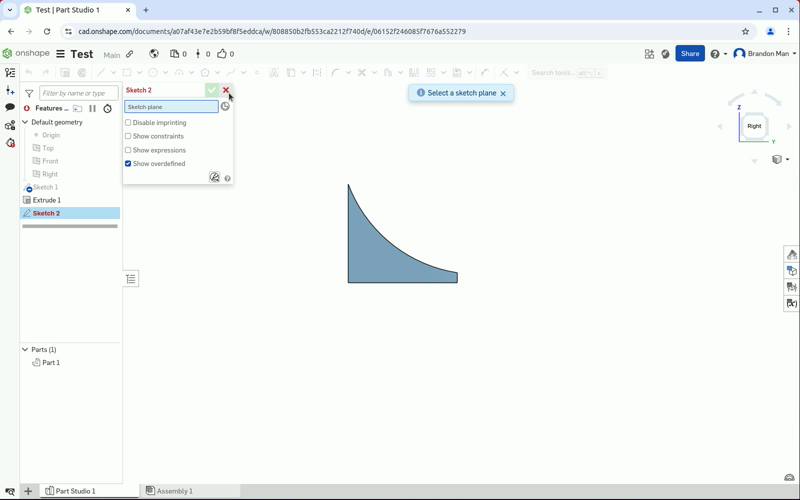
mouse_move(73, 176)
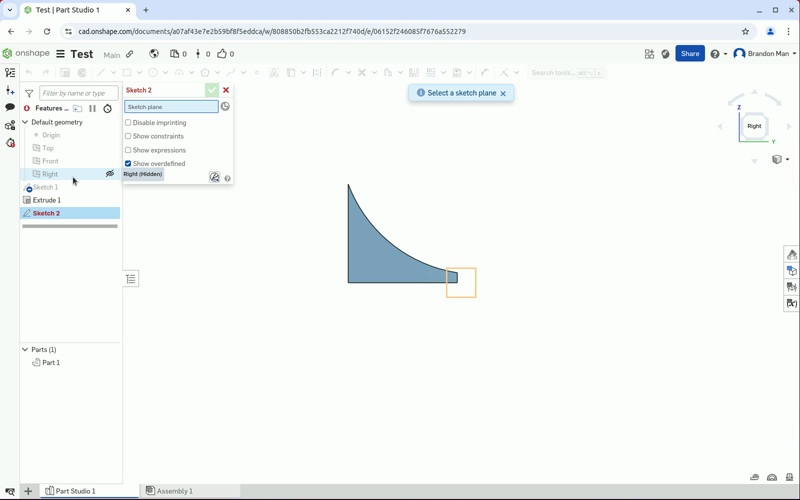
click(73, 176)
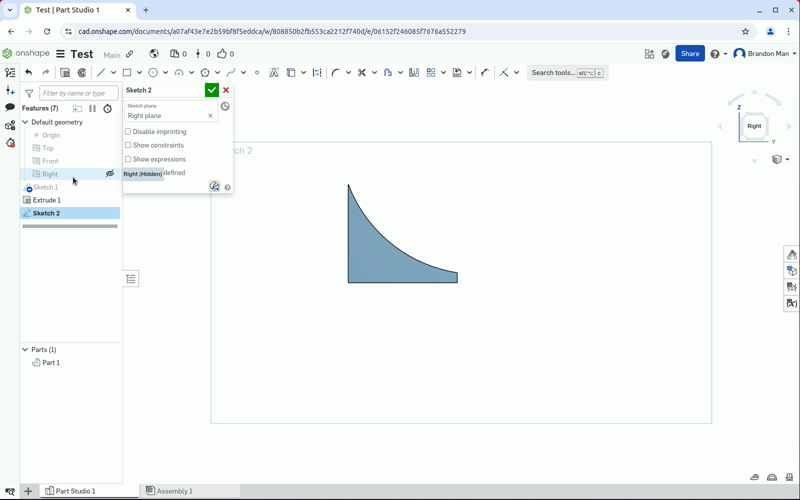
mouse_move(73, 352)
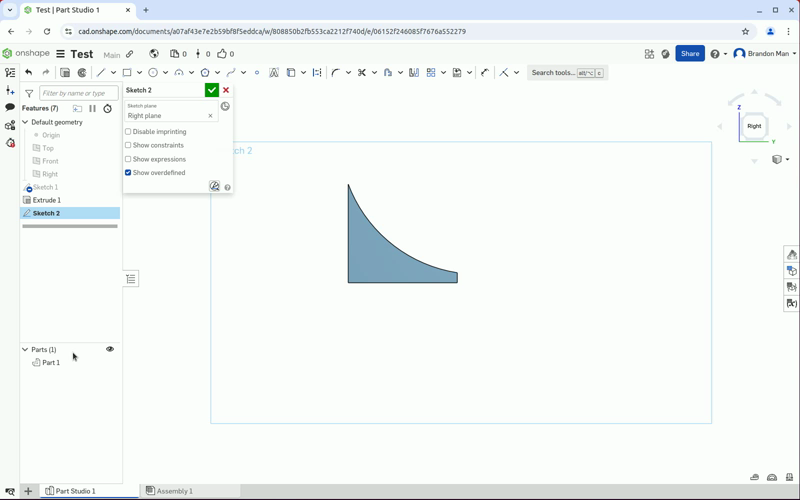
key(y)
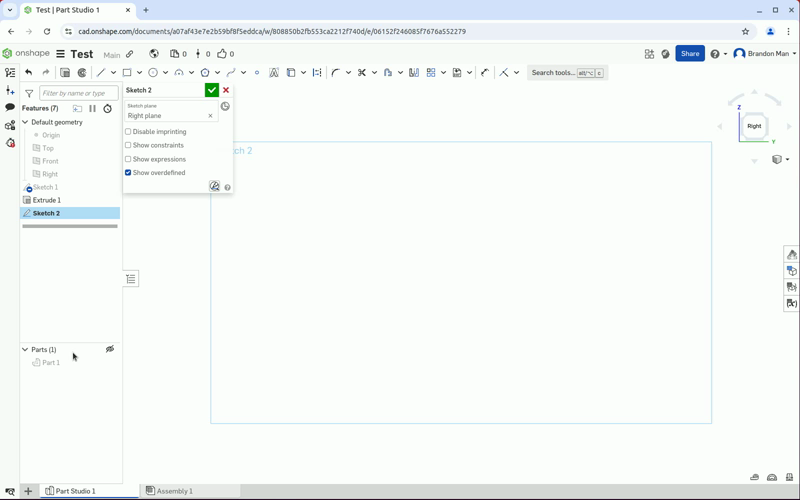
key(l)
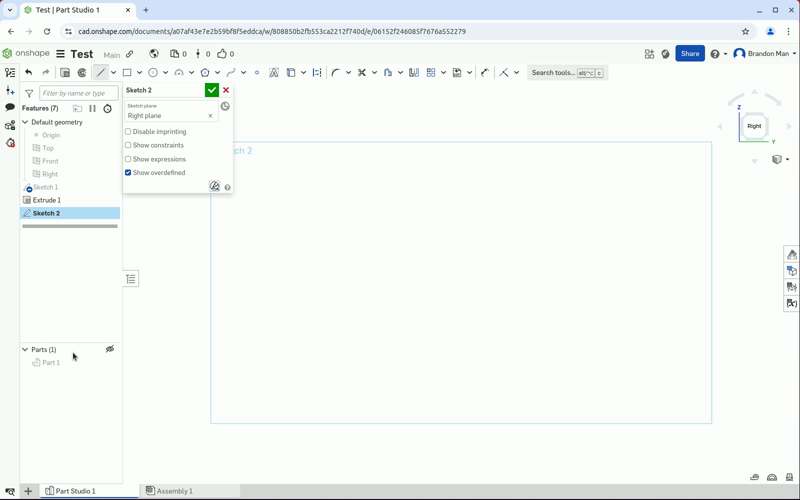
key_down(shift)
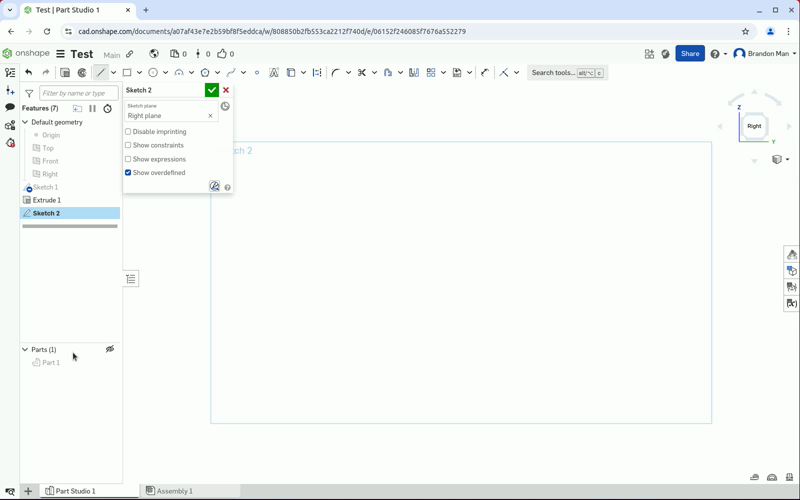
mouse_move(464, 282)
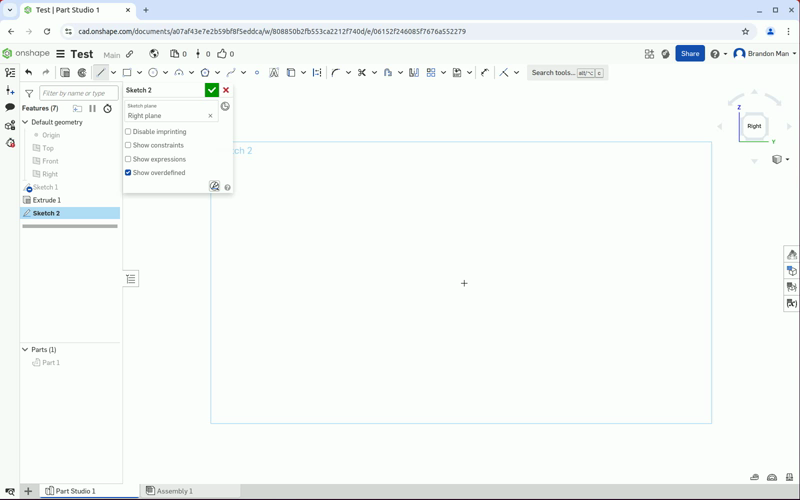
click(464, 282)
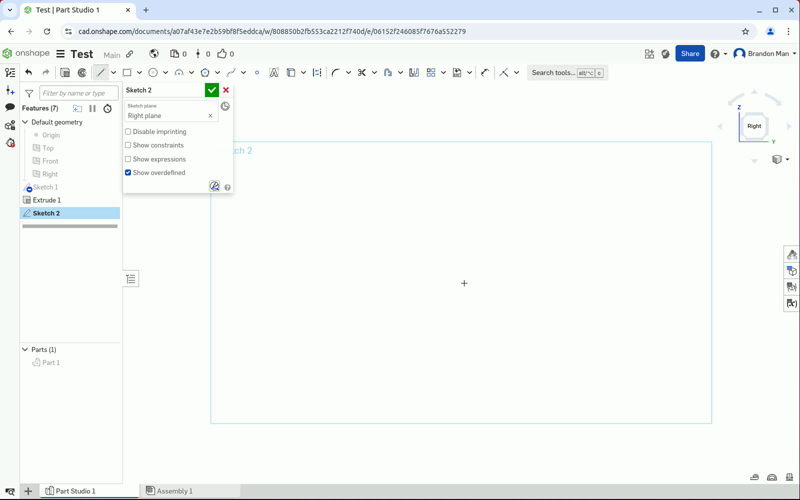
key_up(shift)
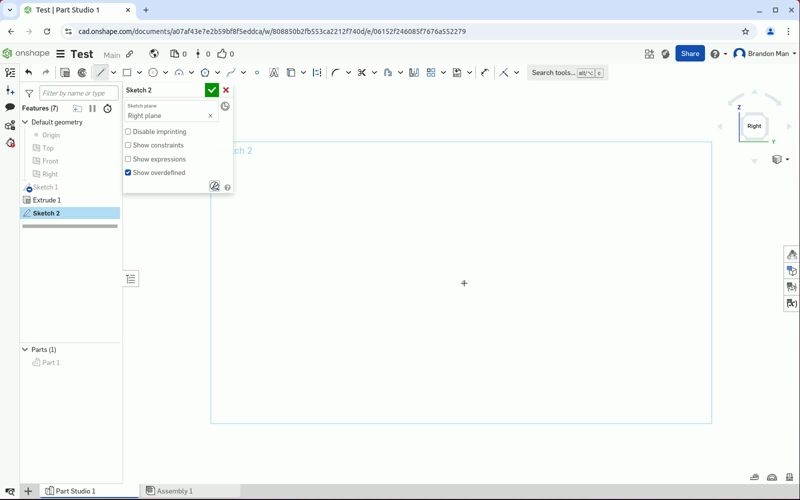
key_down(shift)
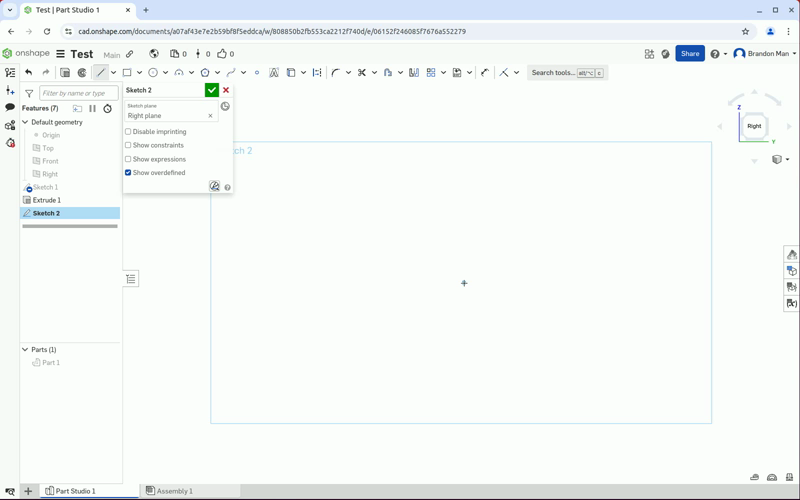
mouse_move(573, 282)
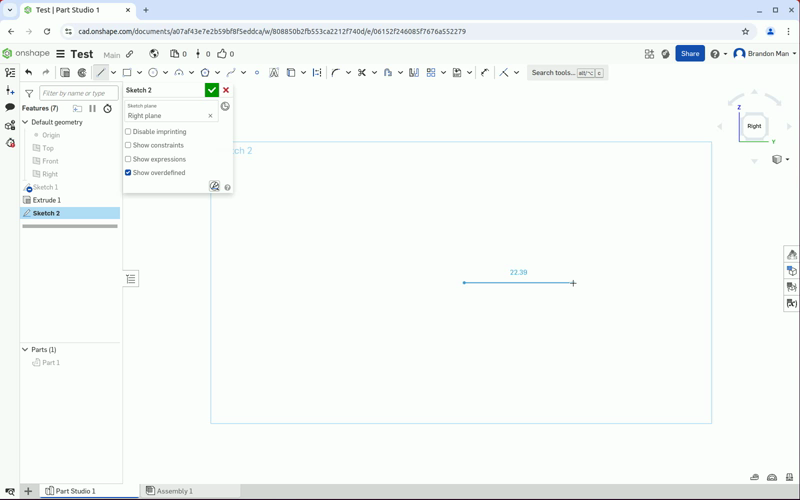
click(573, 282)
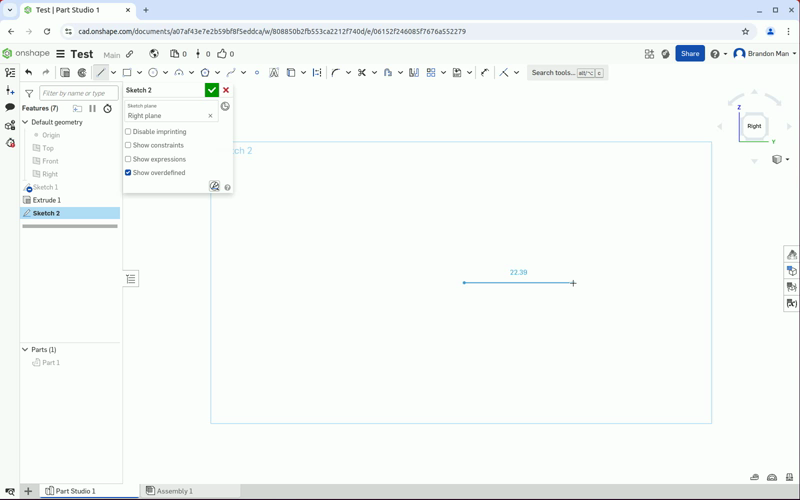
key_up(shift)
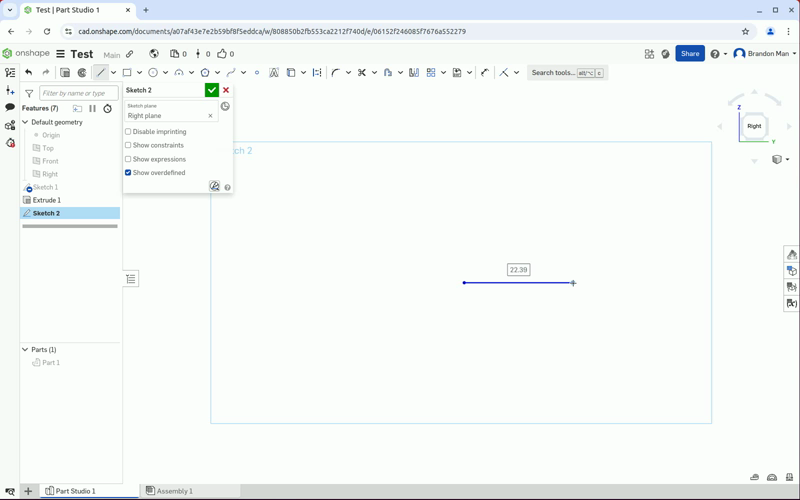
key_down(shift)
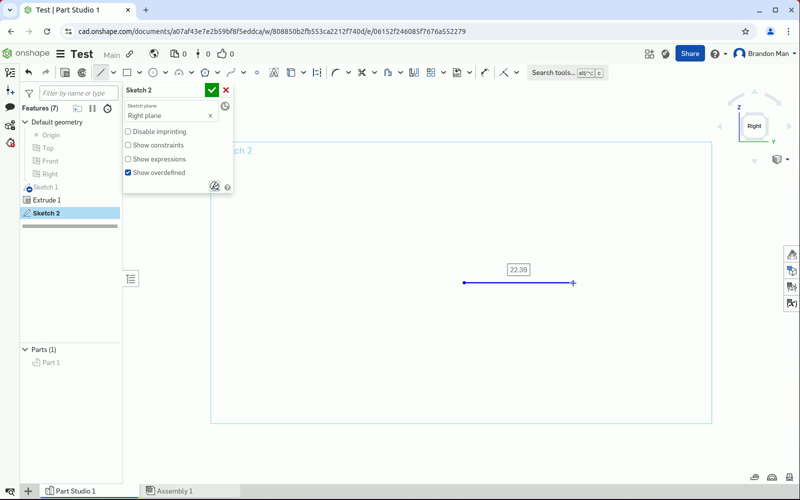
mouse_move(573, 184)
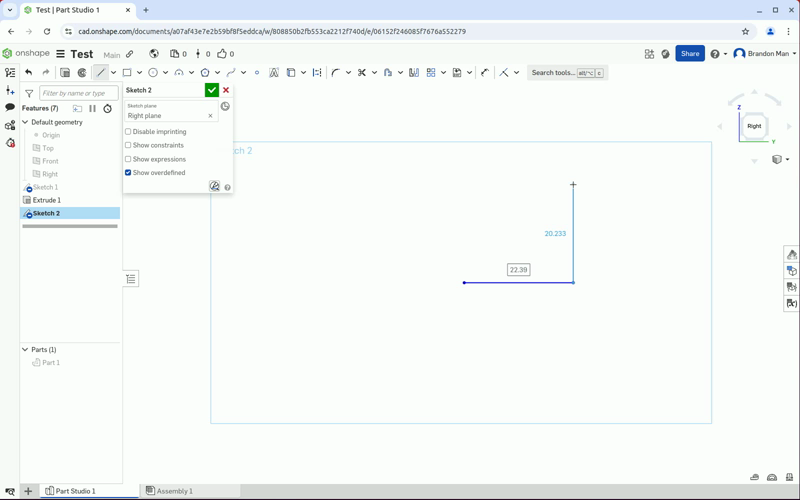
click(573, 184)
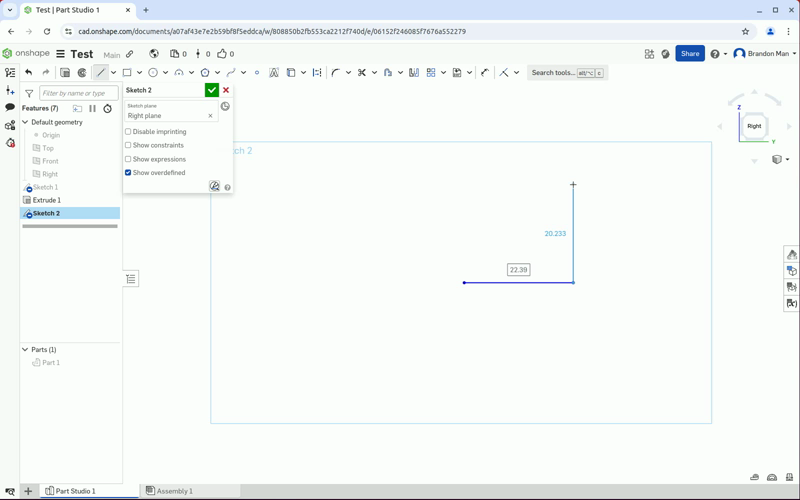
key_up(shift)
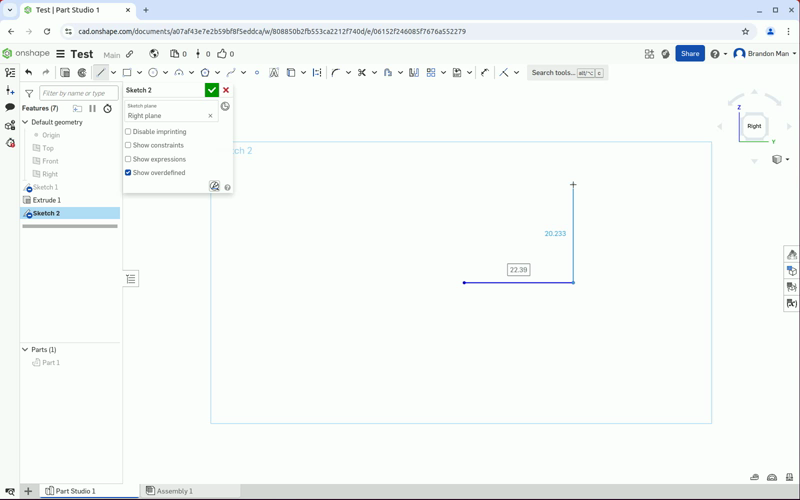
key(esc)
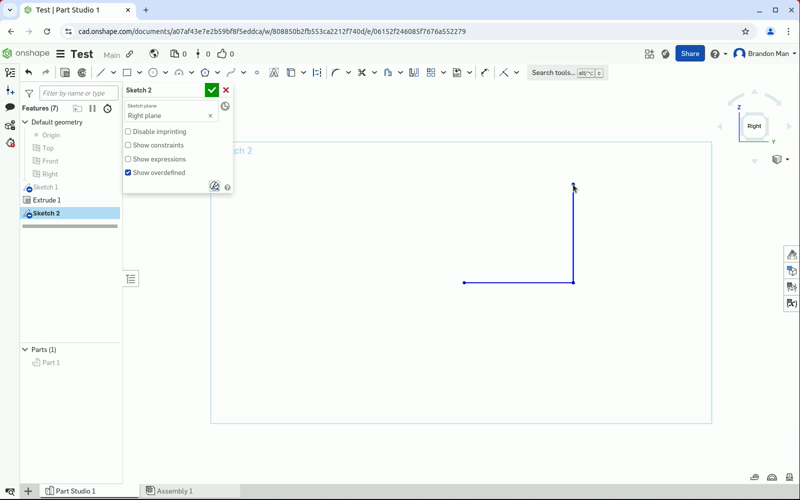
key(a)
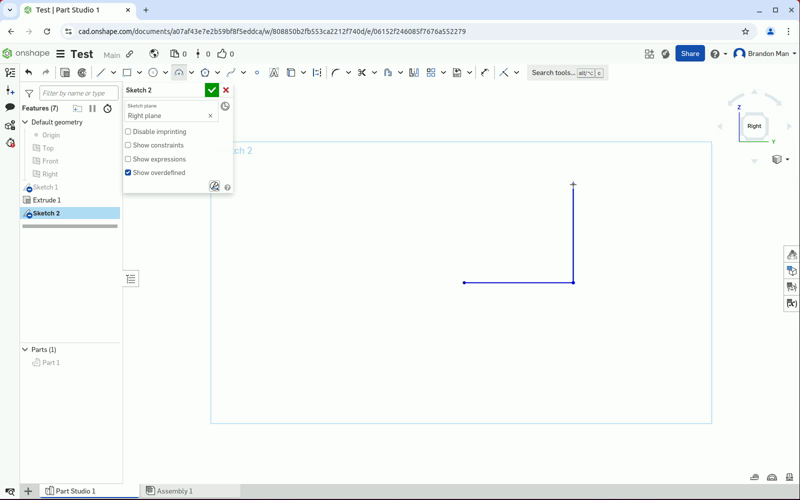
mouse_move(573, 184)
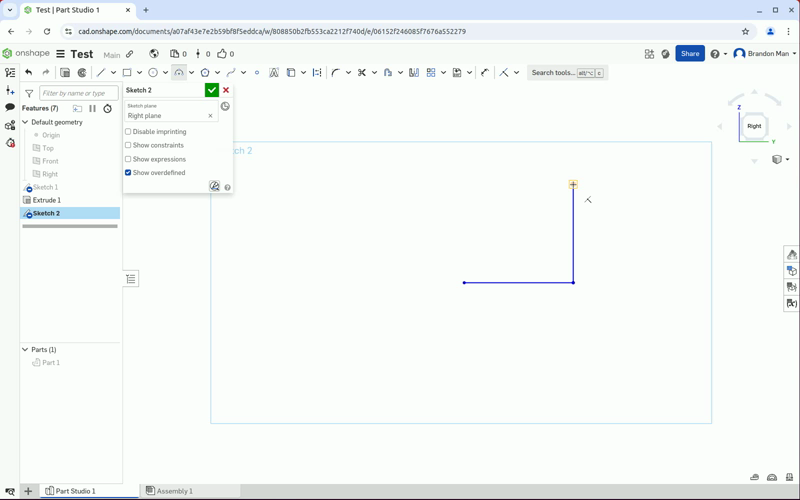
click(573, 184)
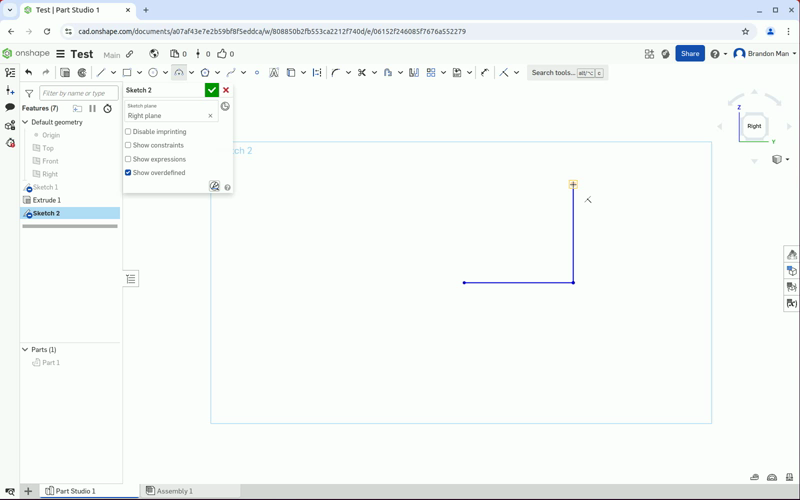
key_down(shift)
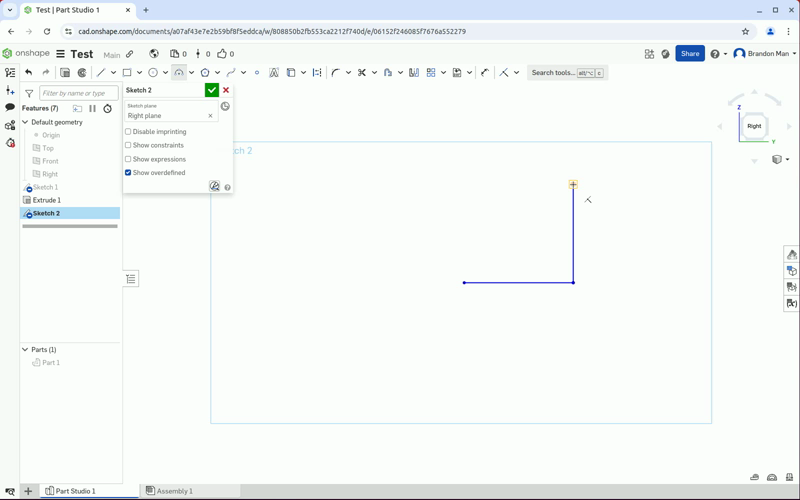
mouse_move(464, 272)
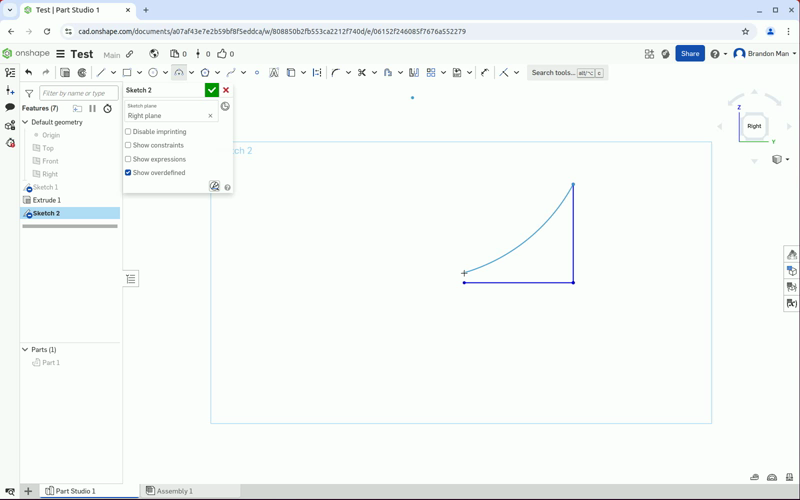
click(464, 272)
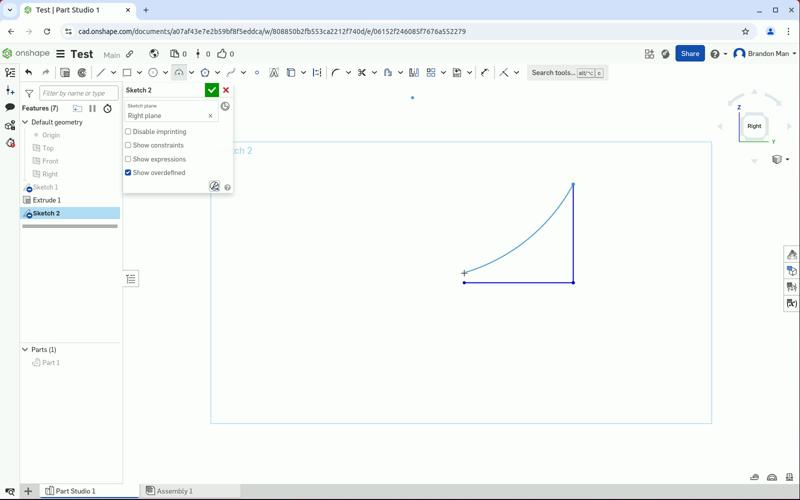
mouse_move(530, 243)
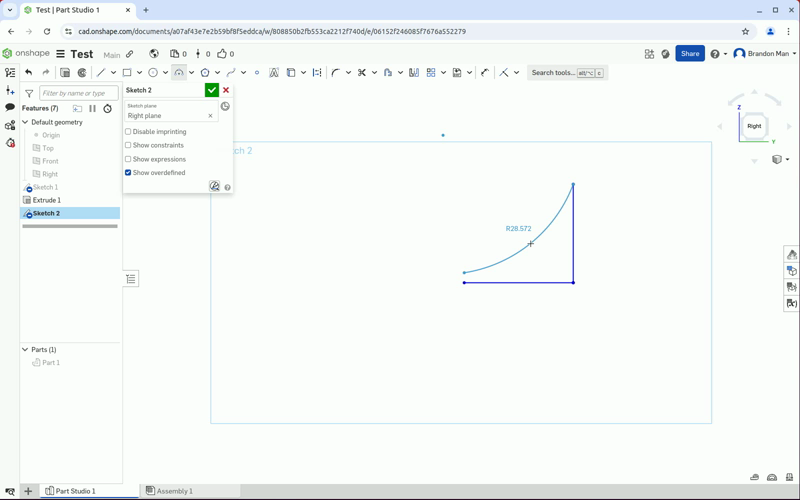
click(530, 243)
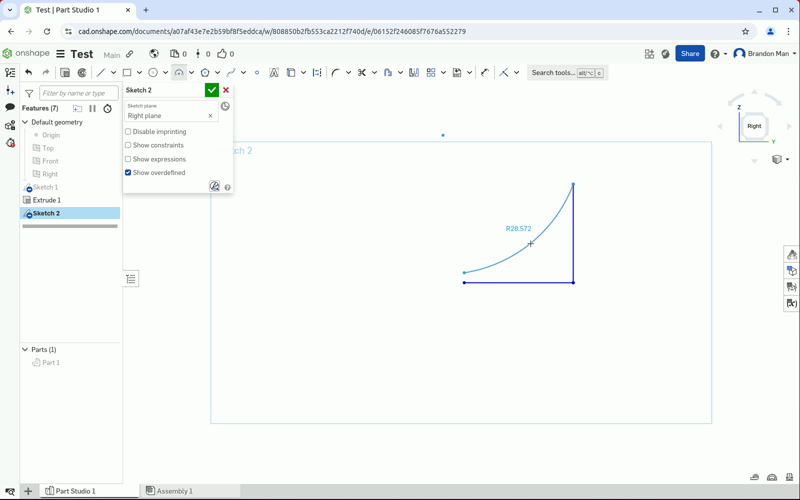
key_up(shift)
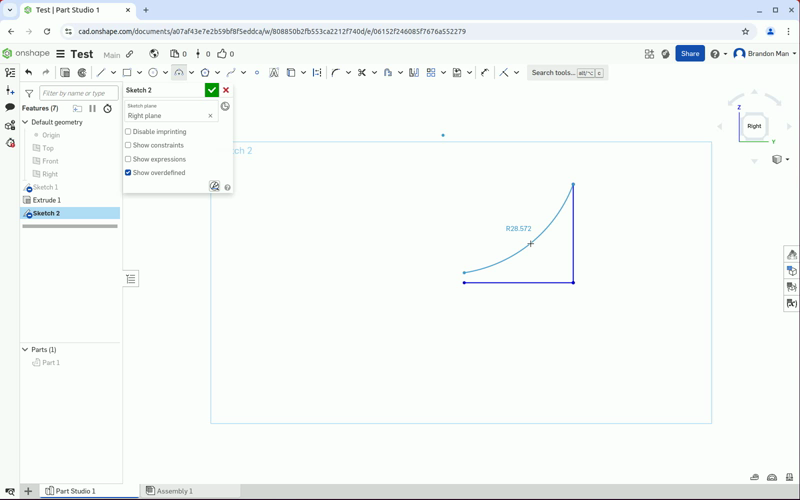
key(esc)
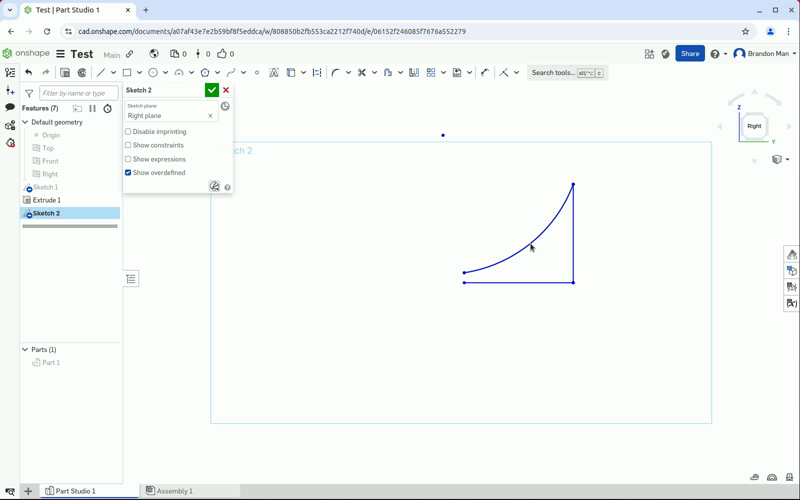
key(l)
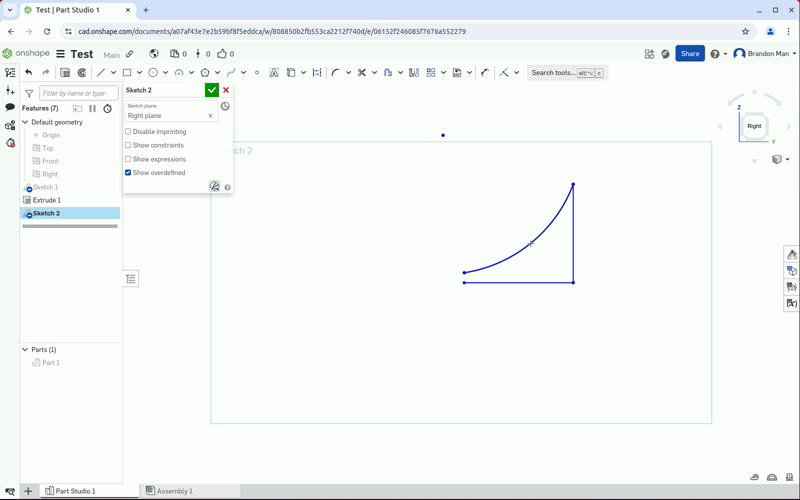
mouse_move(464, 272)
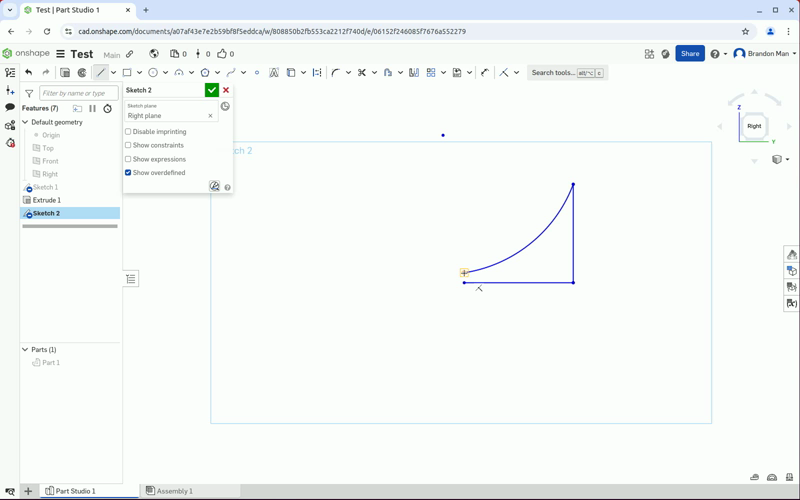
click(464, 272)
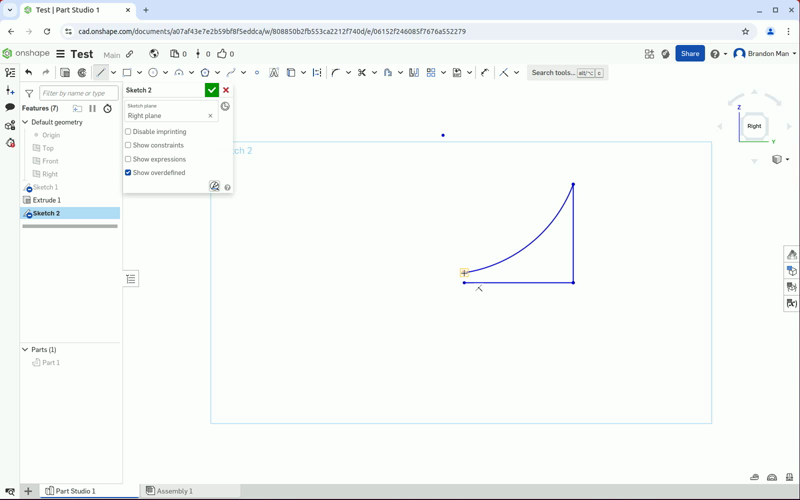
mouse_move(494, 272)
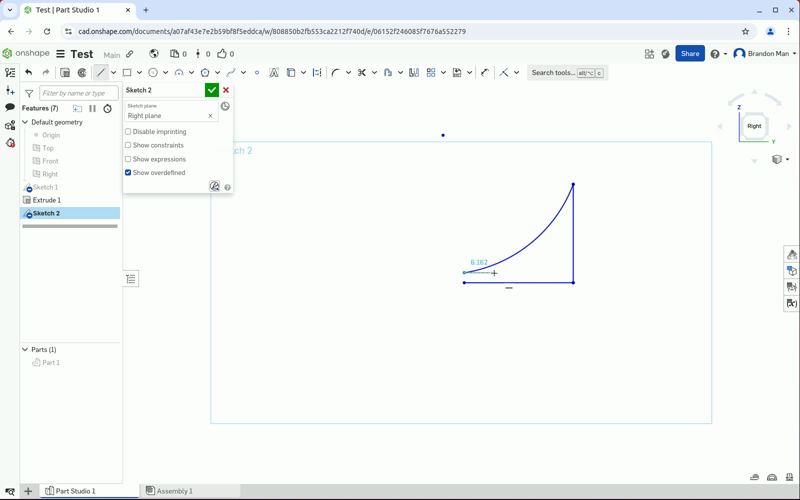
key_down(shift)
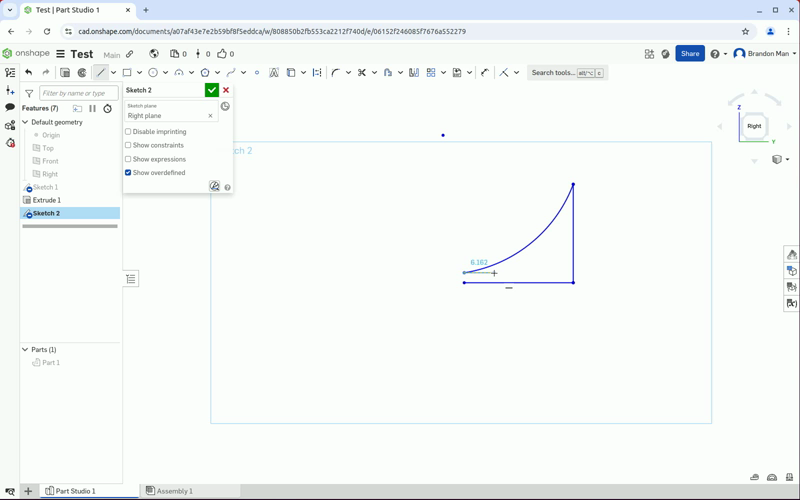
mouse_move(464, 282)
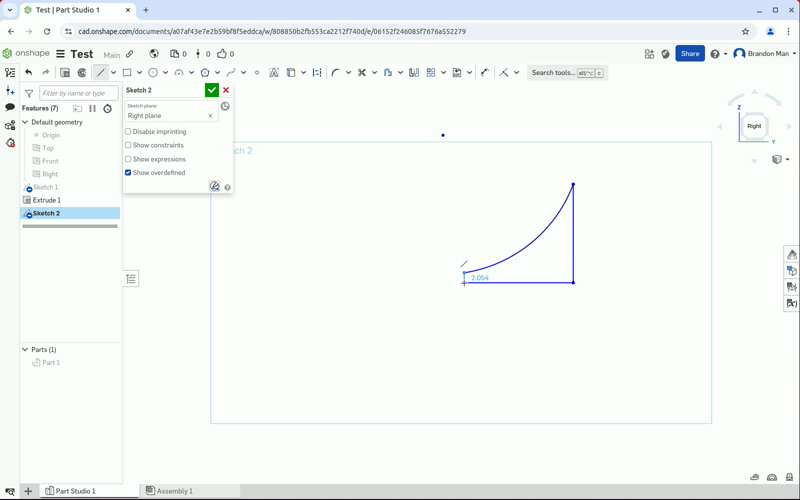
key_up(shift)
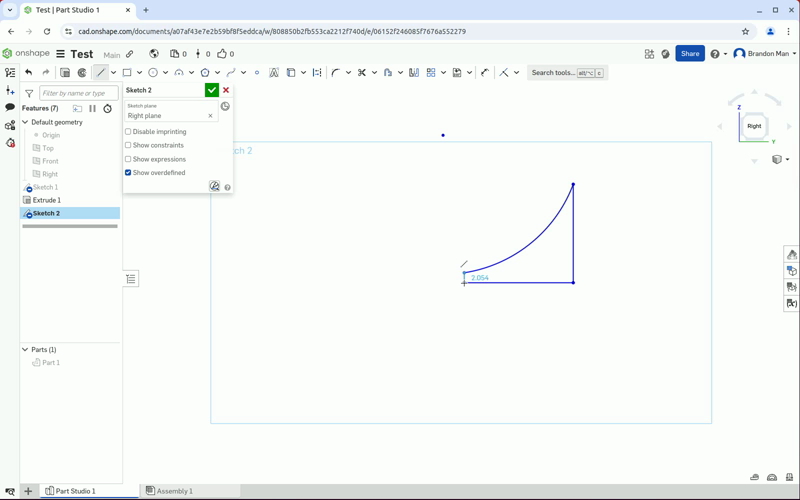
click(464, 282)
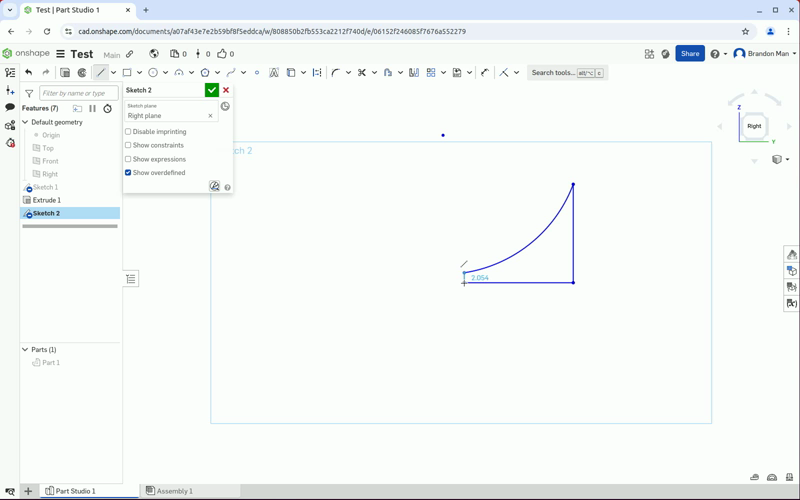
key(esc)
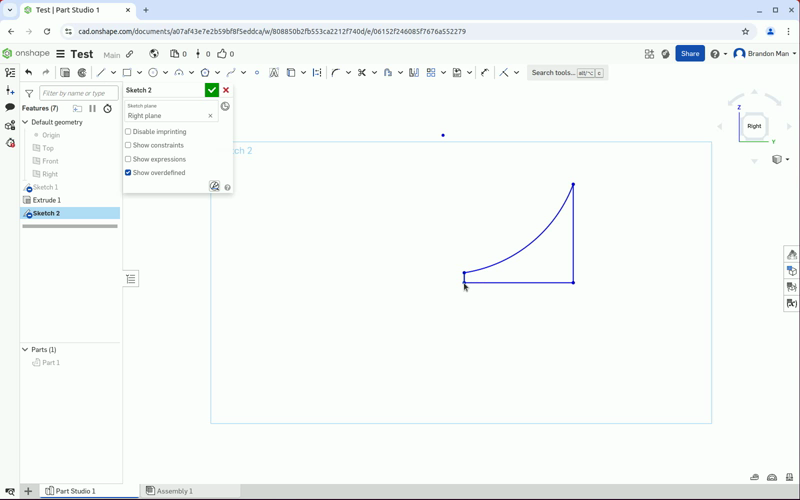
mouse_move(566, 272)
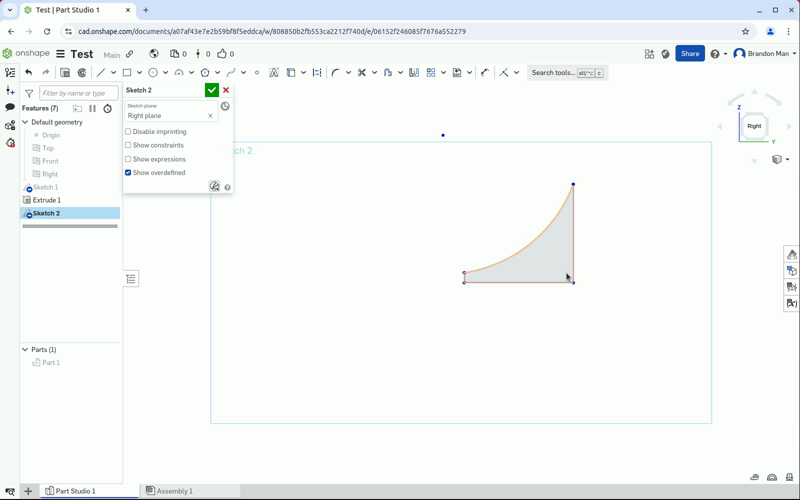
click(566, 272)
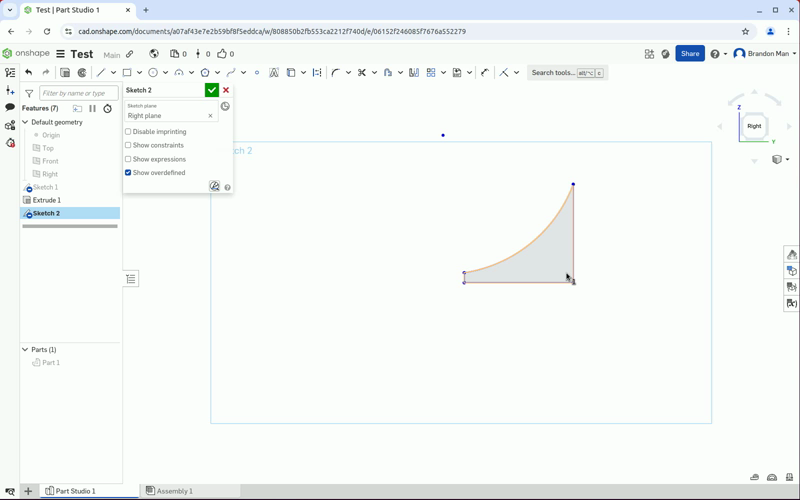
mouse_move(73, 352)
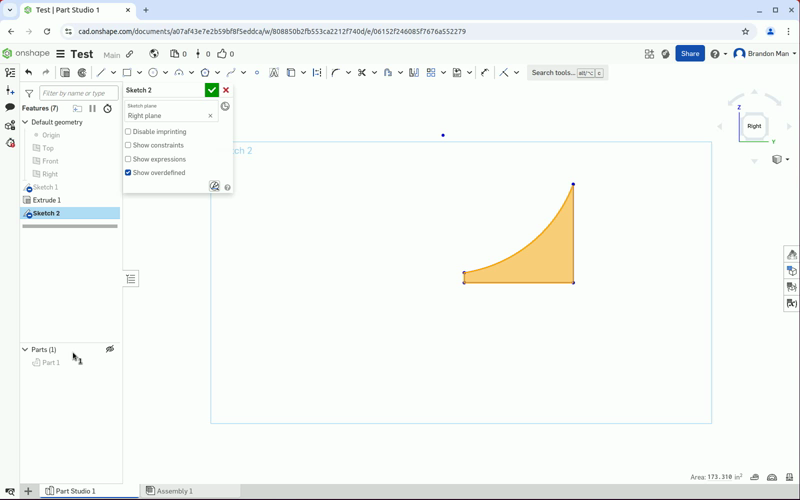
key(shift+y)
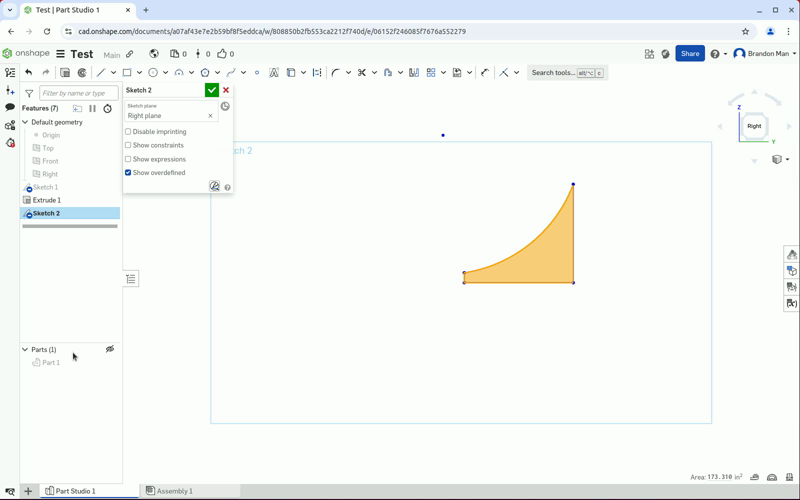
key(shift+e)
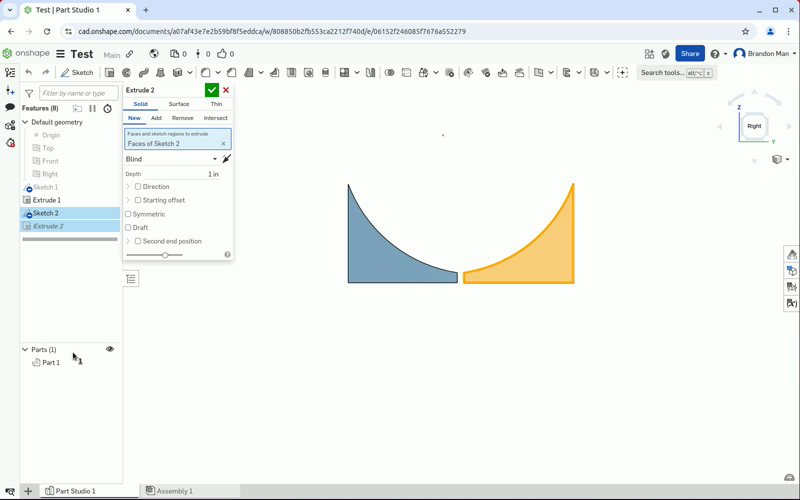
mouse_move(143, 106)
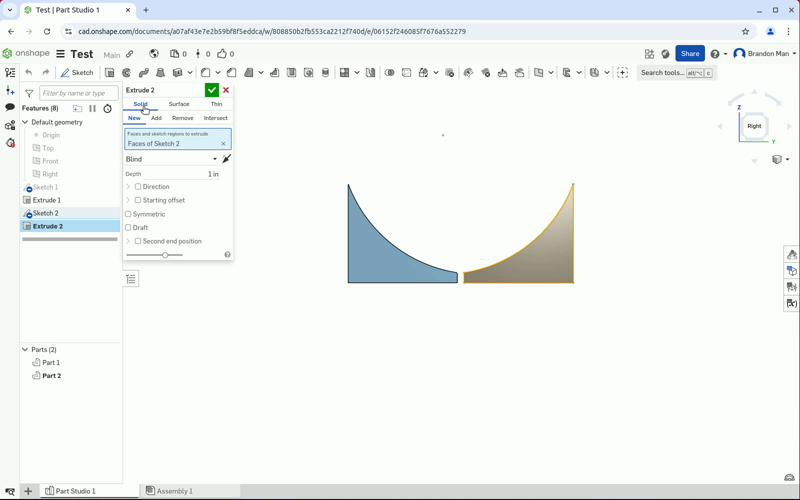
click(143, 106)
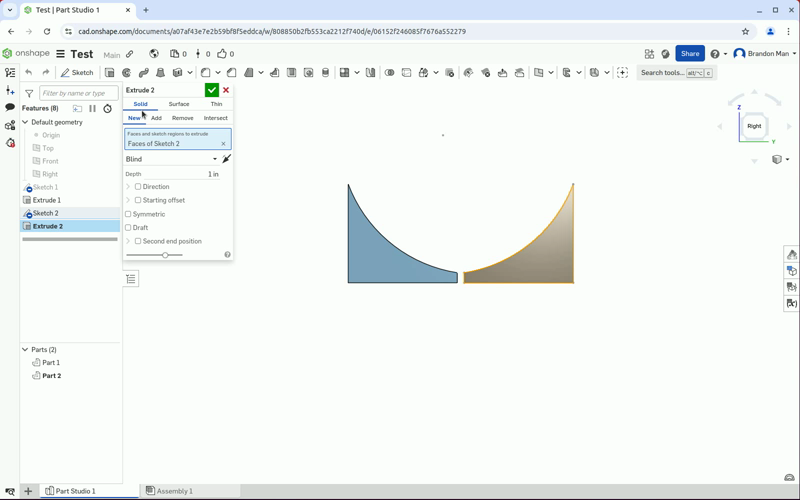
mouse_move(137, 120)
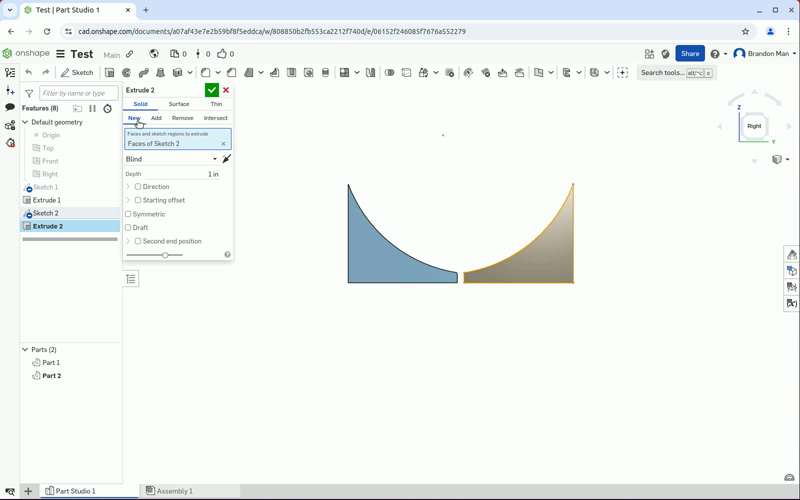
click(137, 120)
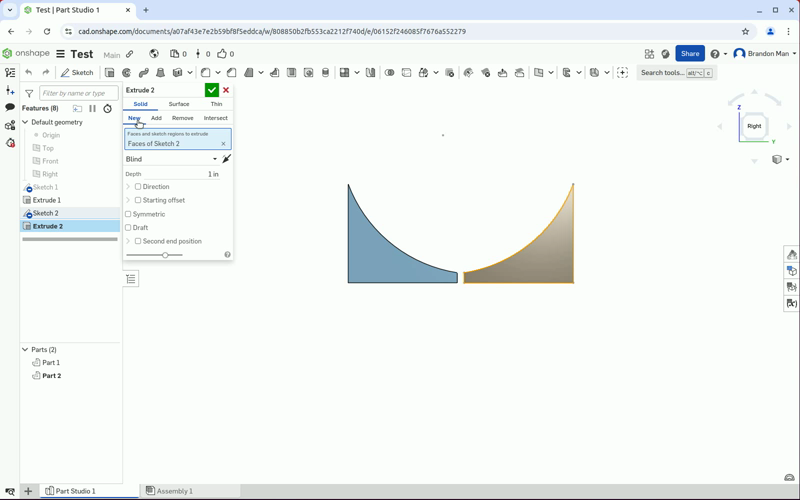
key(tab, 4)
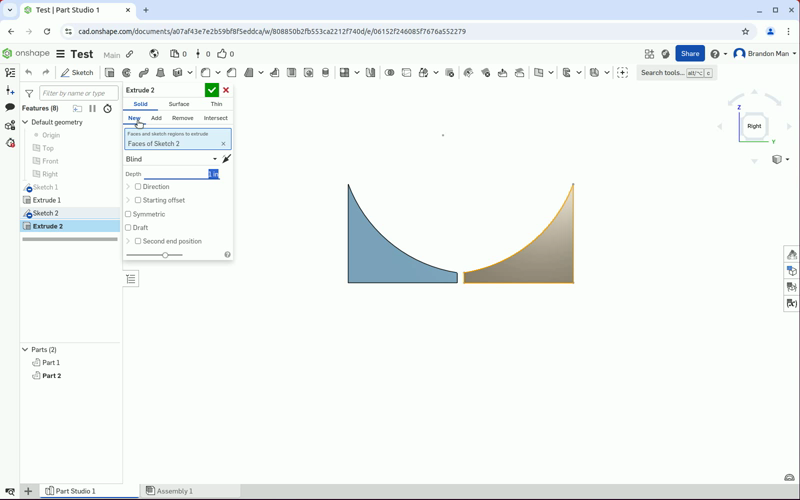
text(1.204)
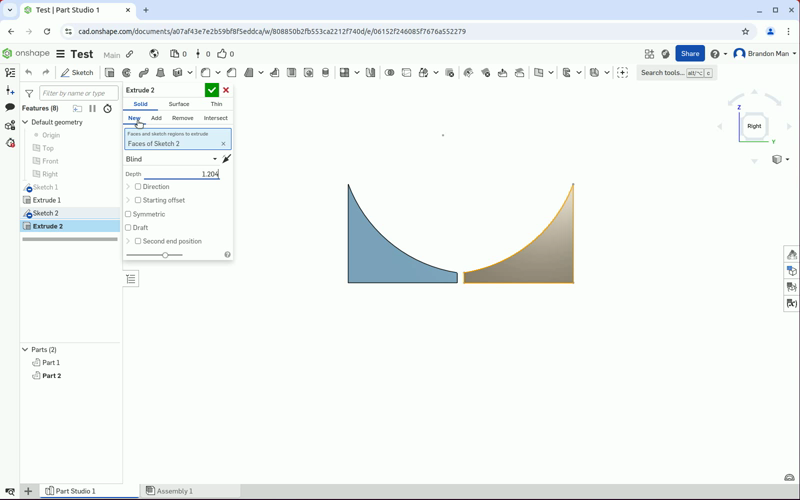
key(enter)
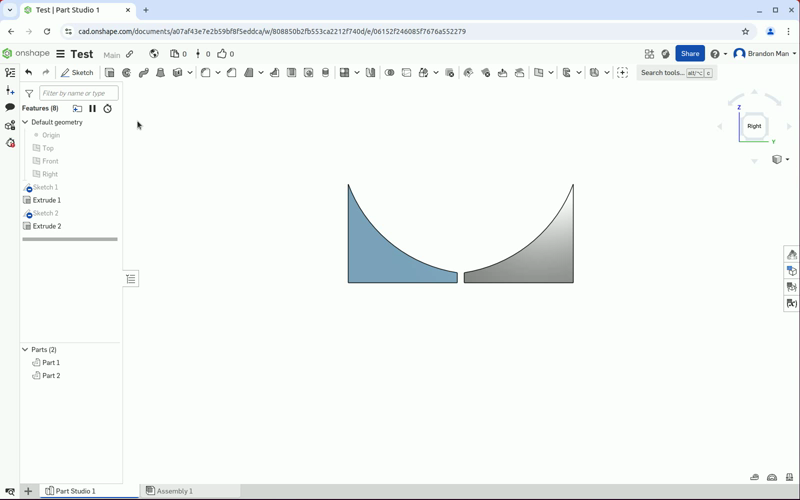
key(shift+h)
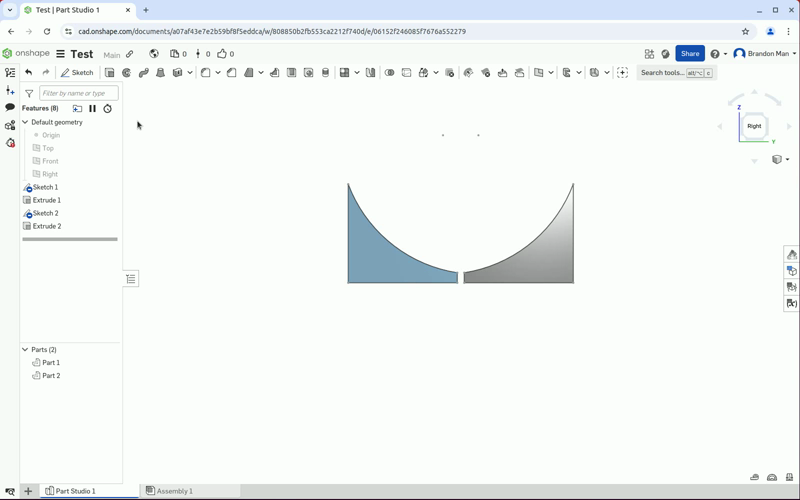
key(shift+h)
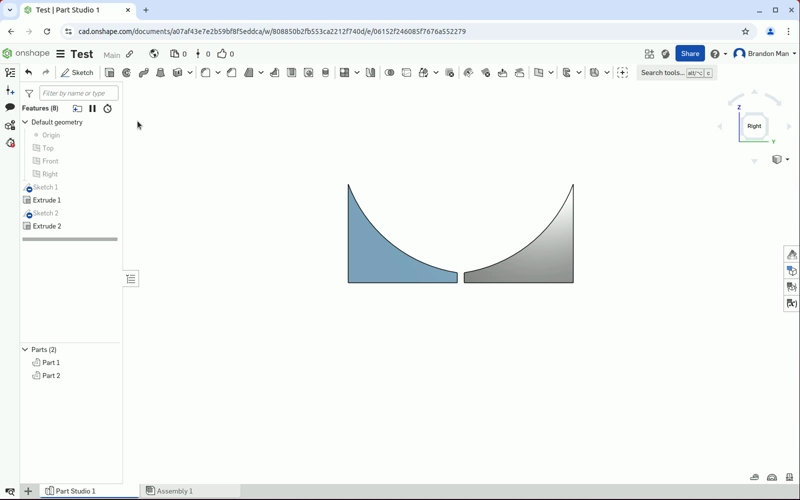
mouse_move(73, 189)
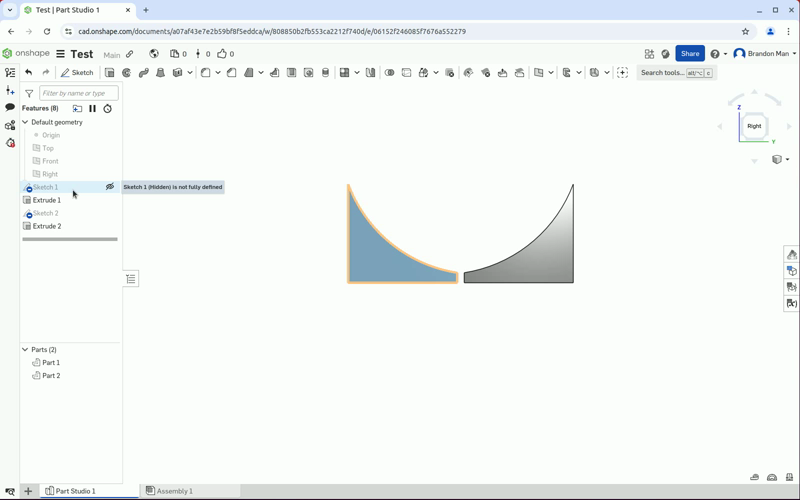
click(73, 189)
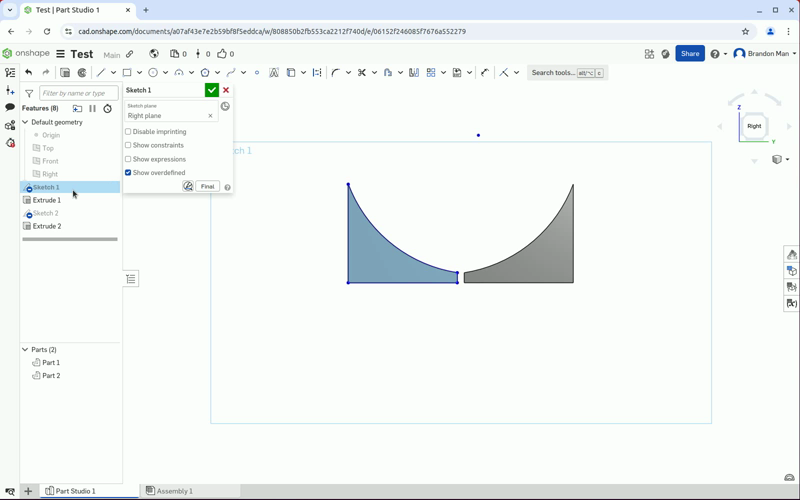
mouse_move(229, 92)
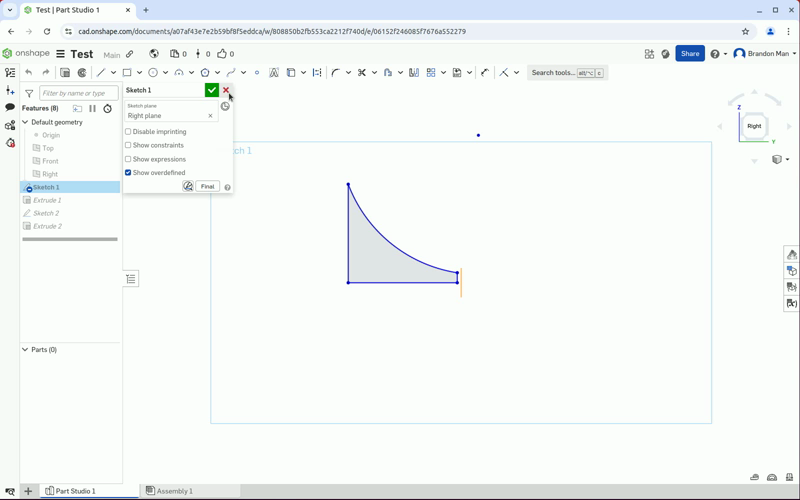
click(229, 92)
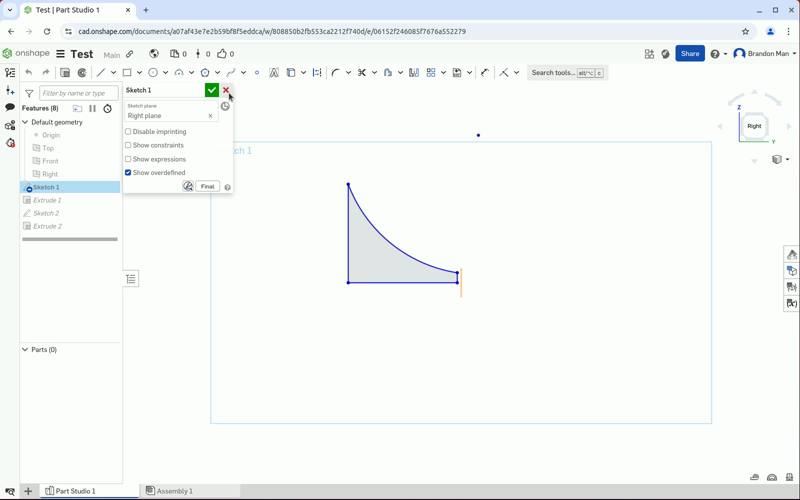
key(shift+s)
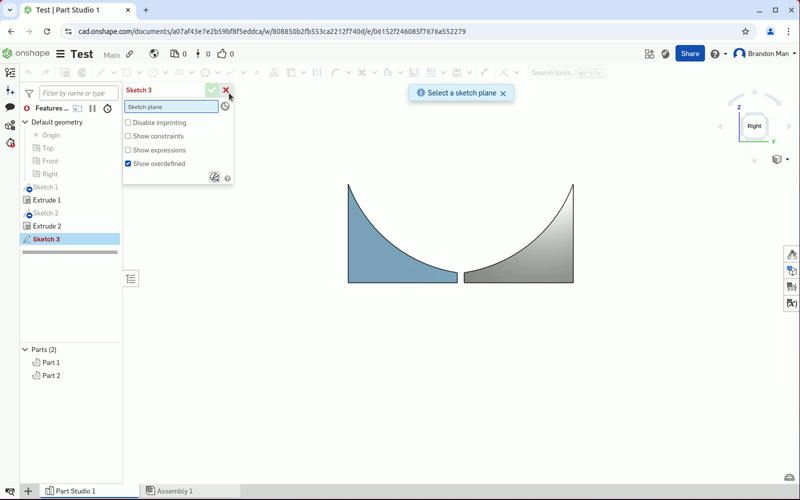
mouse_move(73, 176)
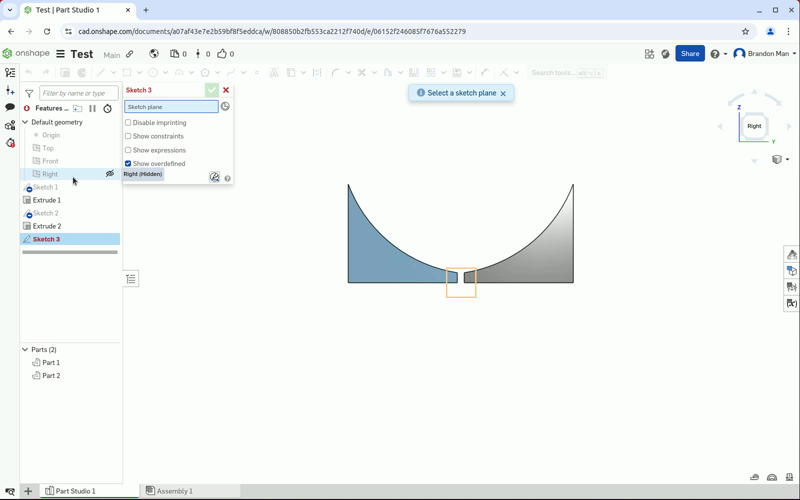
click(73, 176)
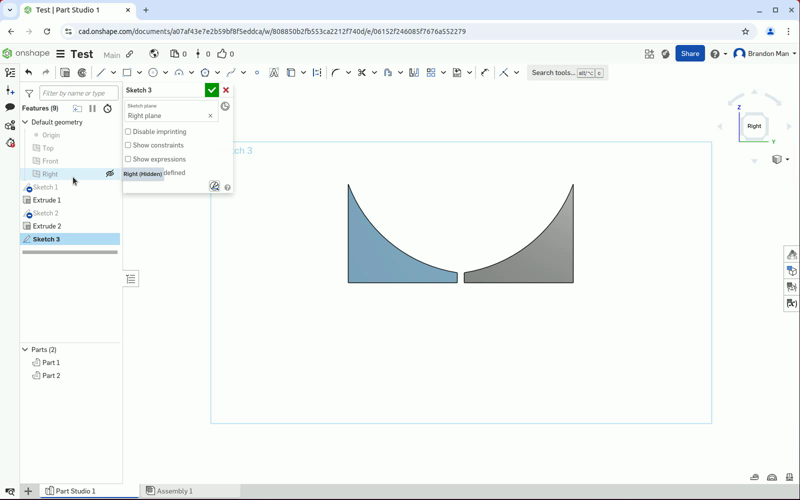
mouse_move(73, 352)
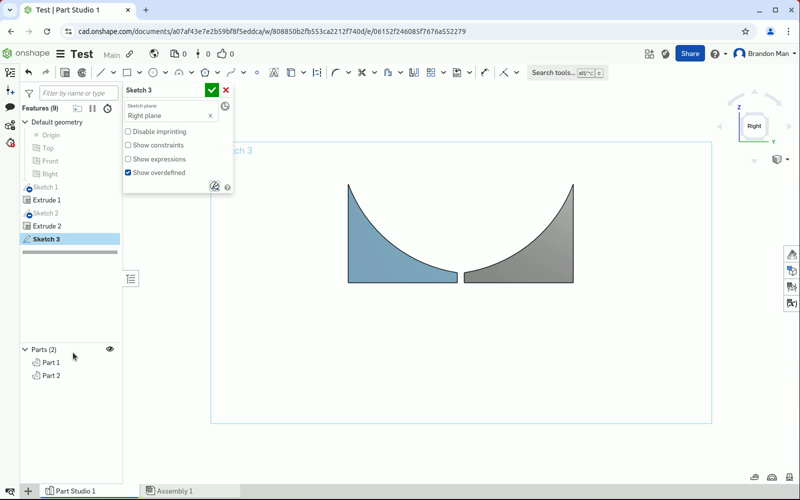
key(y)
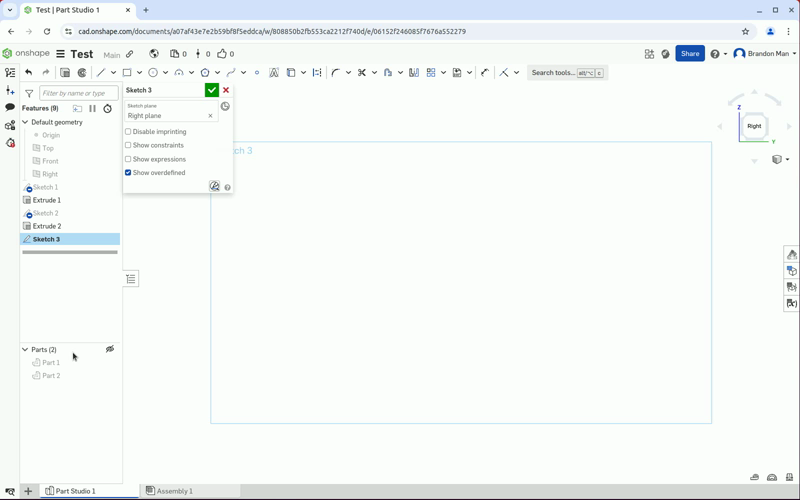
key(l)
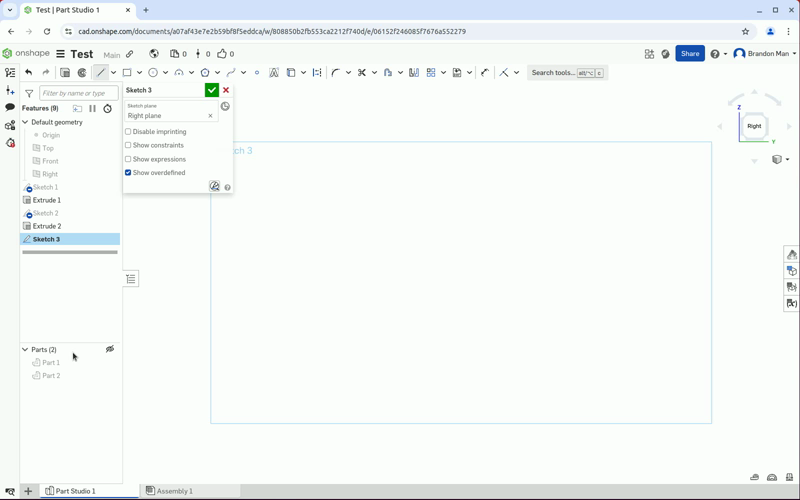
key_down(shift)
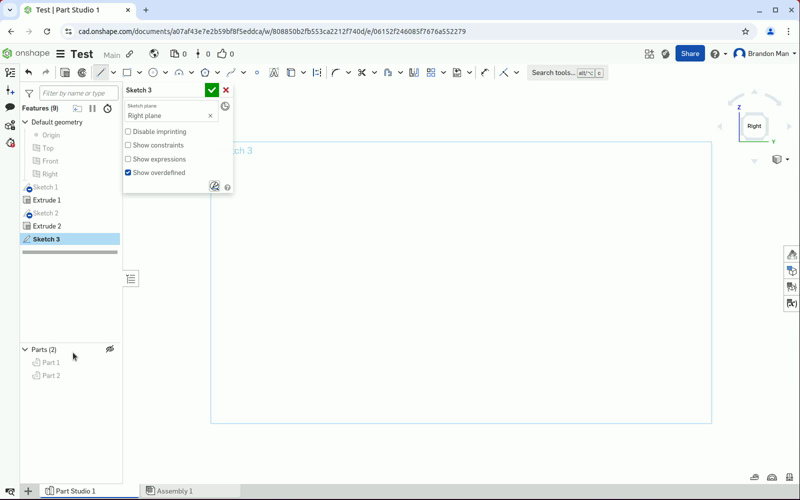
mouse_move(457, 282)
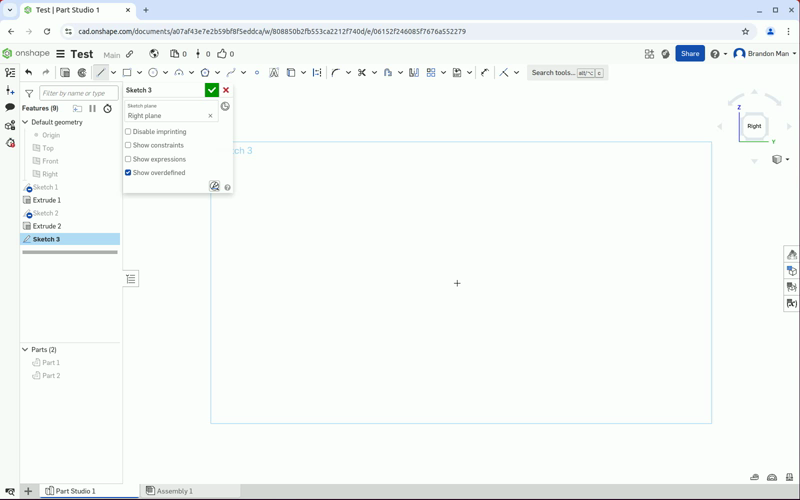
click(457, 282)
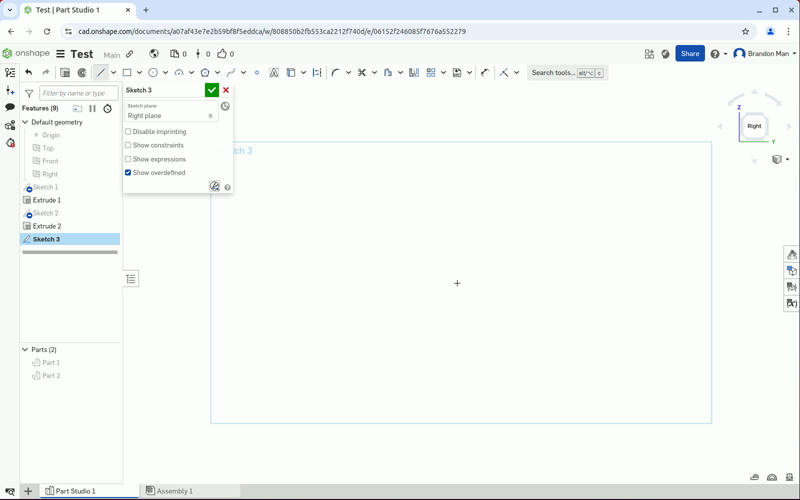
key_up(shift)
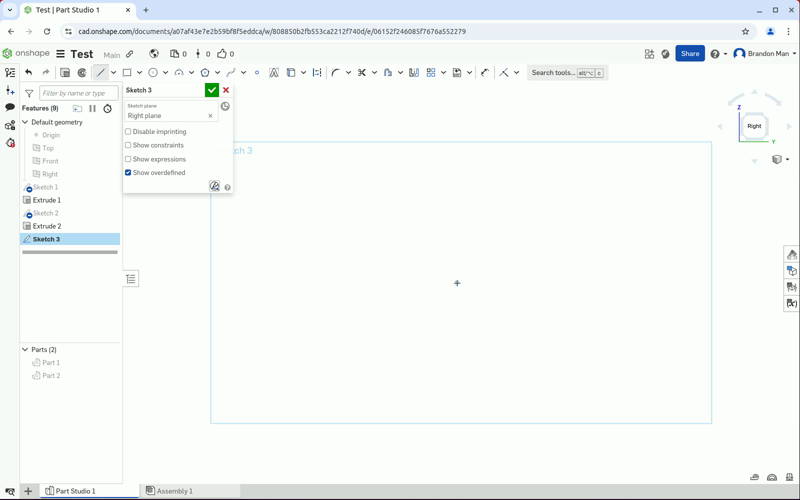
key_down(shift)
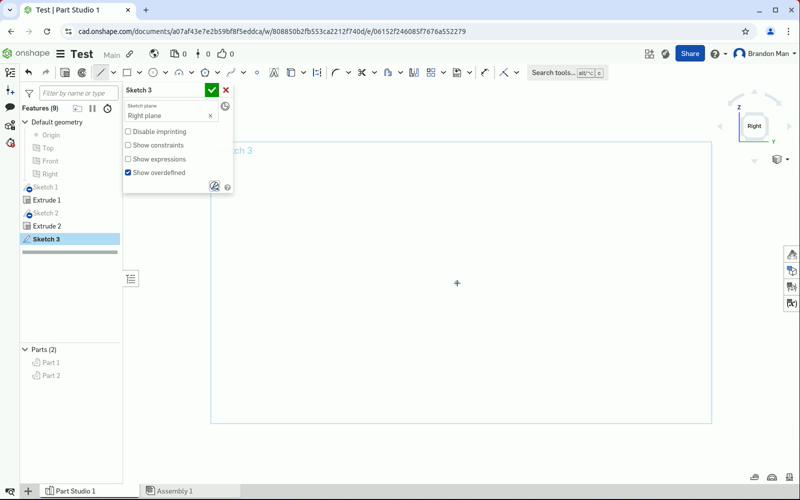
mouse_move(487, 282)
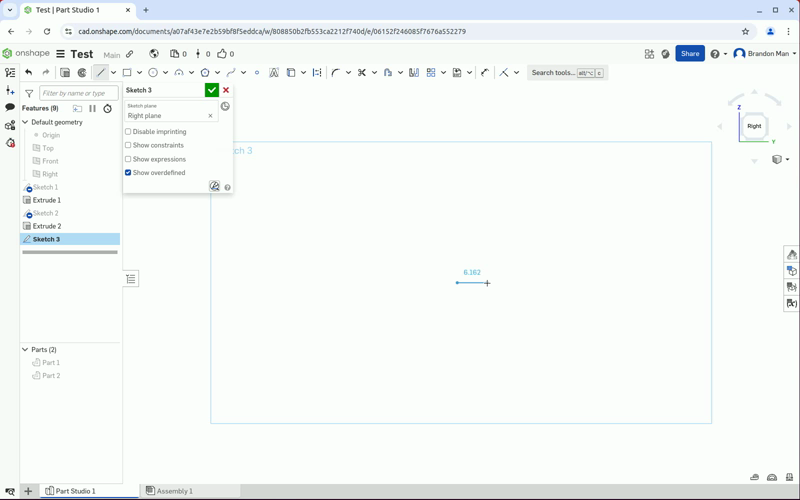
mouse_move(464, 282)
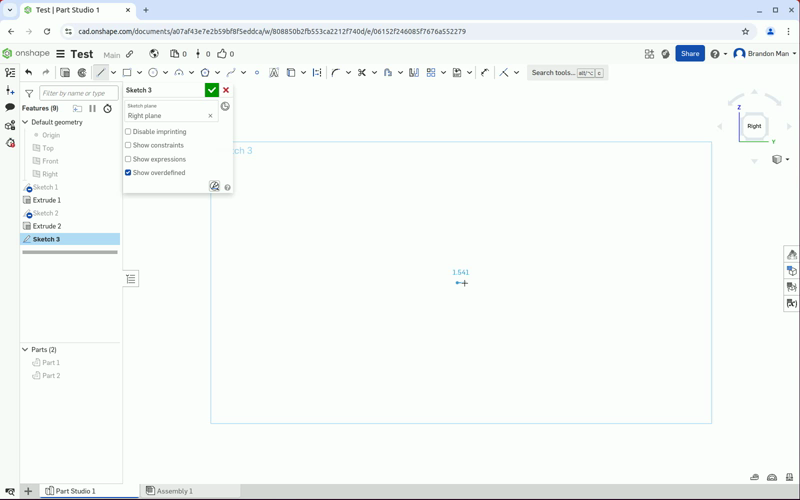
scroll(6)
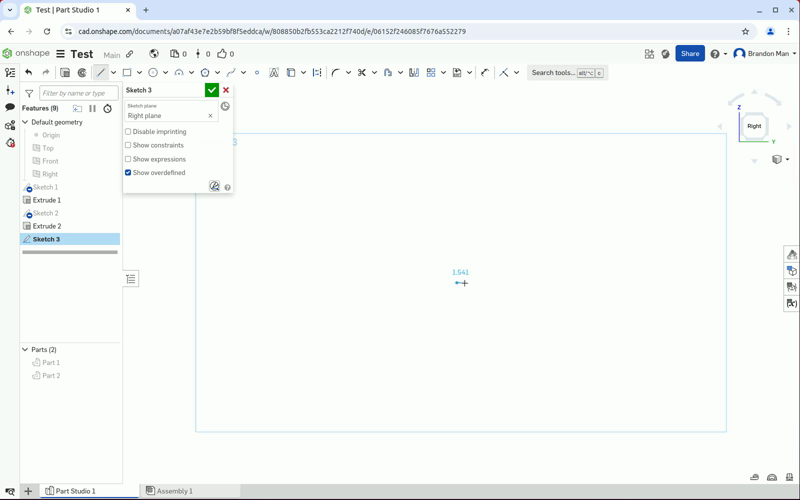
scroll(6)
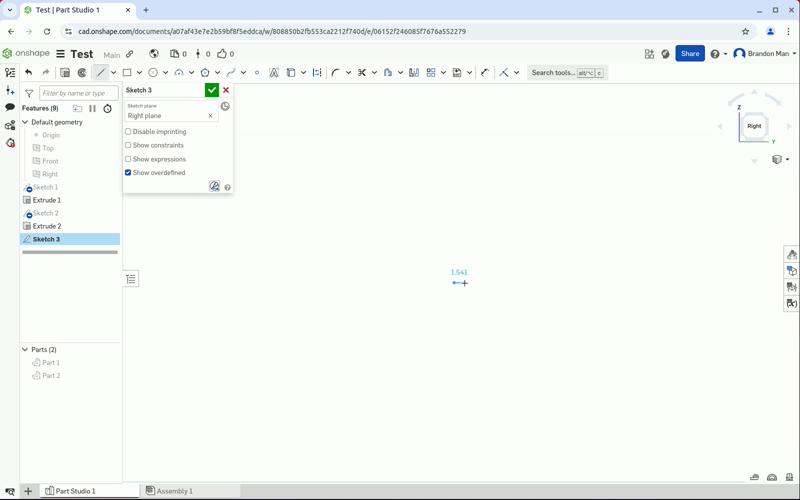
scroll(6)
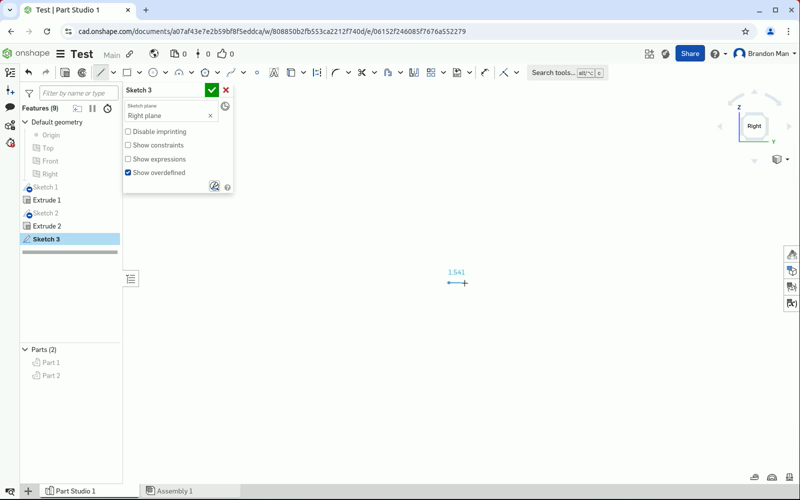
scroll(6)
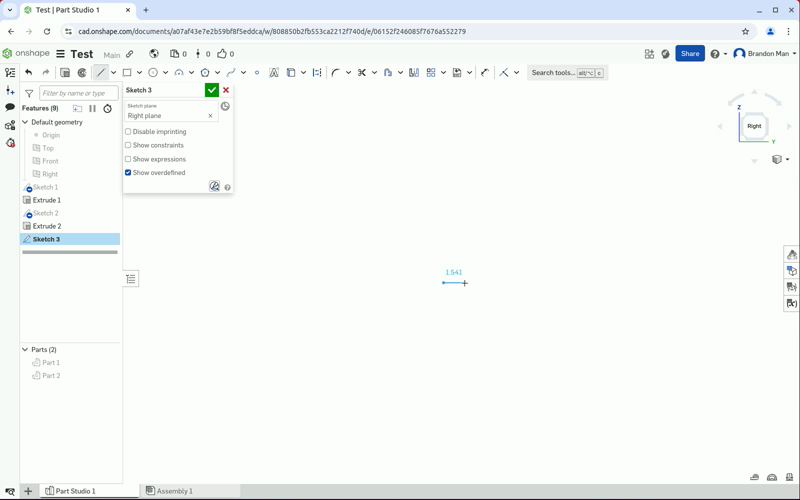
scroll(6)
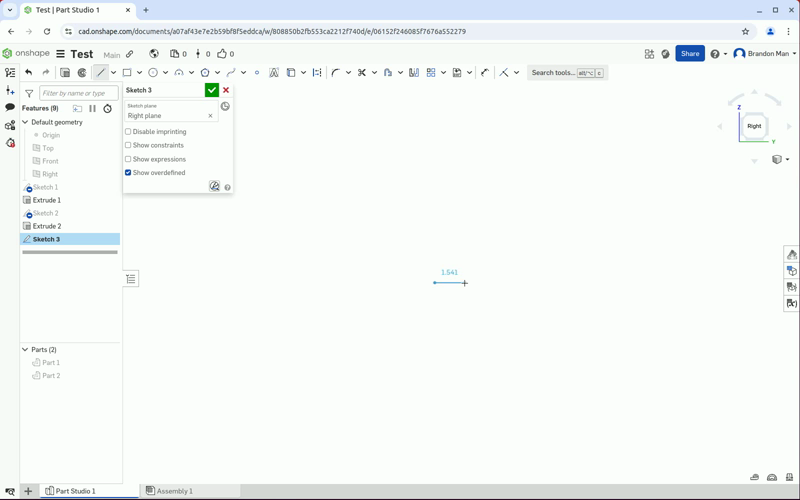
scroll(6)
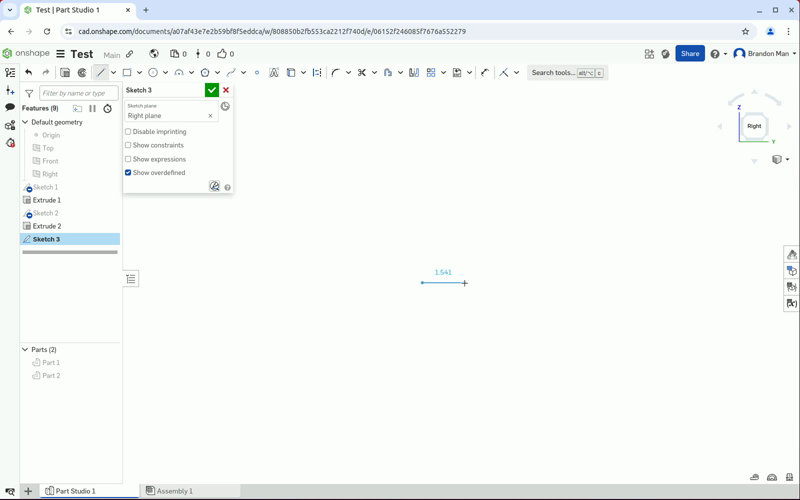
scroll(6)
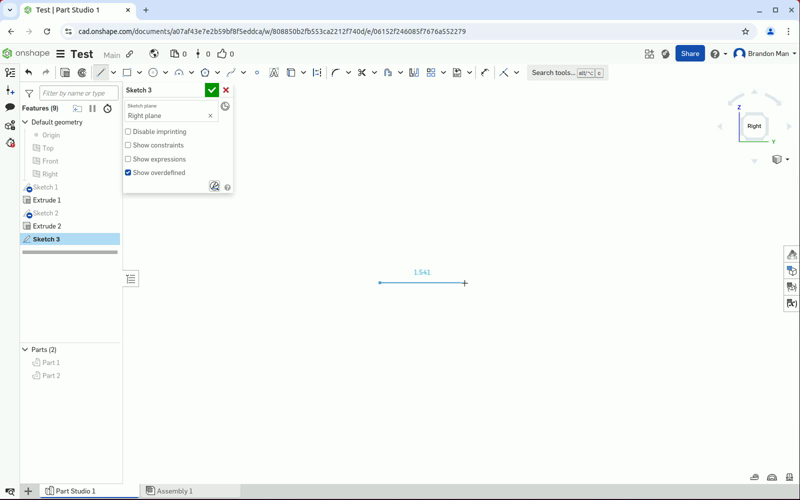
click(464, 282)
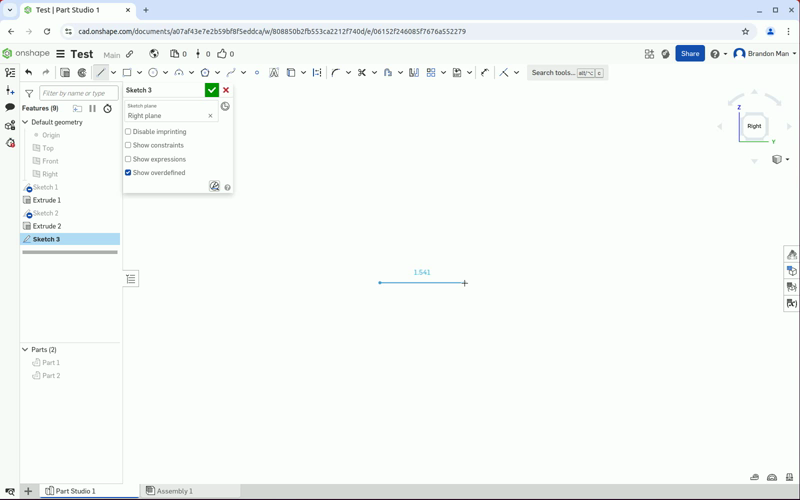
scroll(-6)
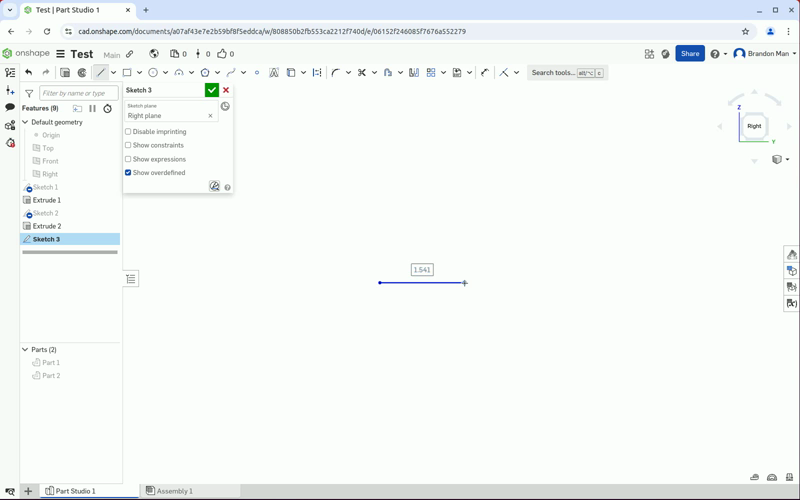
scroll(-6)
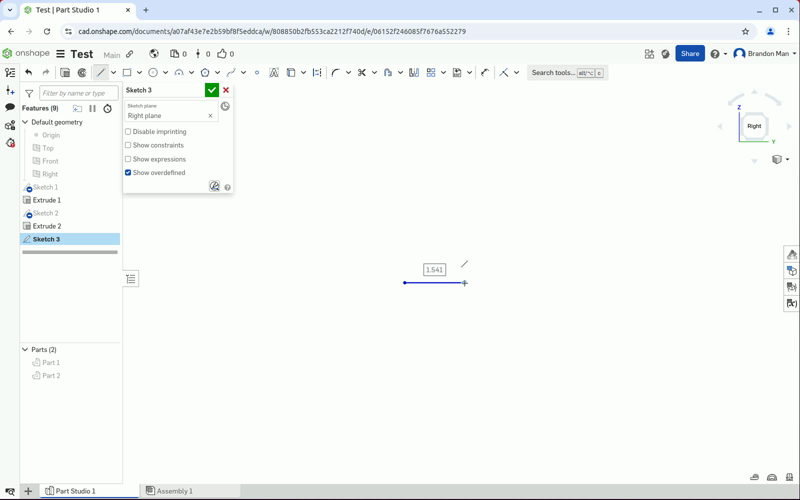
scroll(-6)
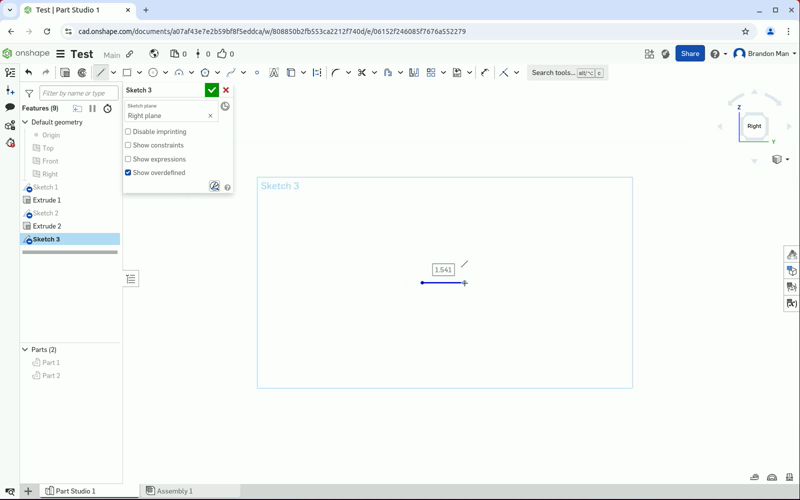
scroll(-6)
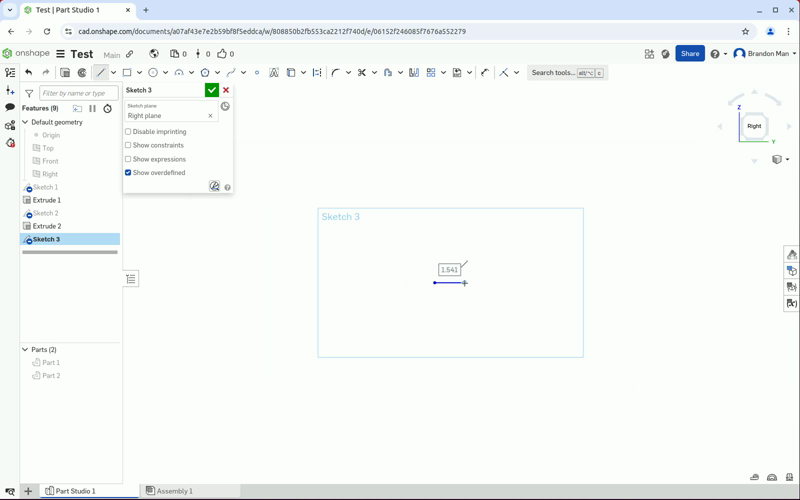
scroll(-6)
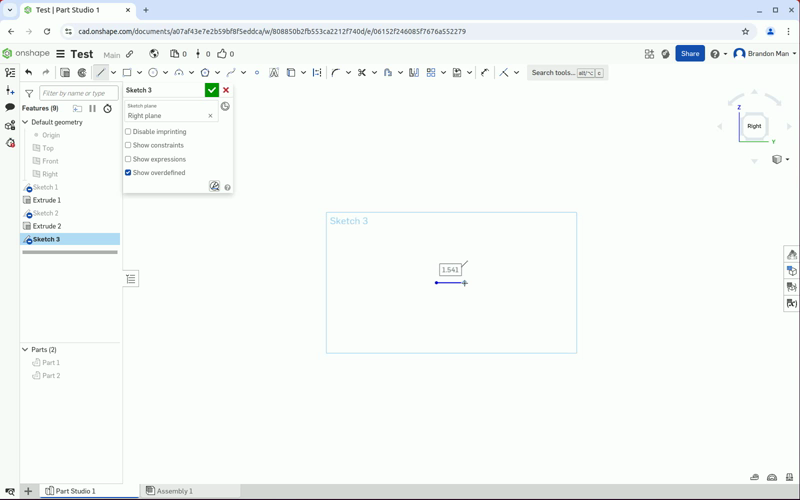
scroll(-6)
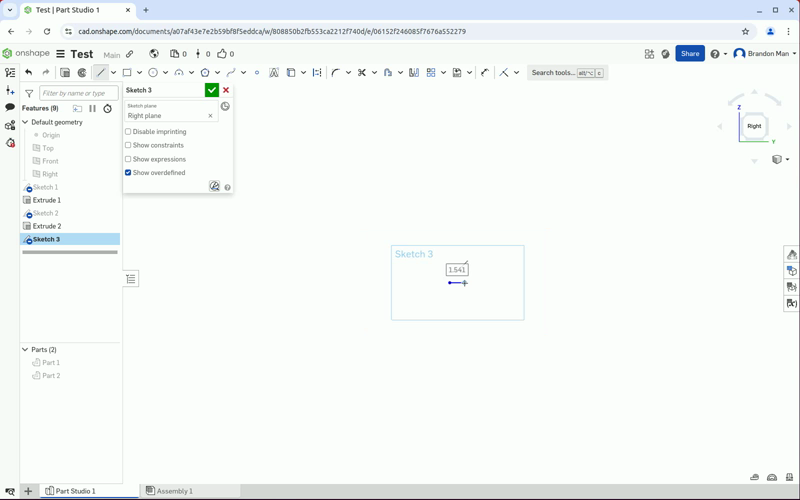
scroll(-6)
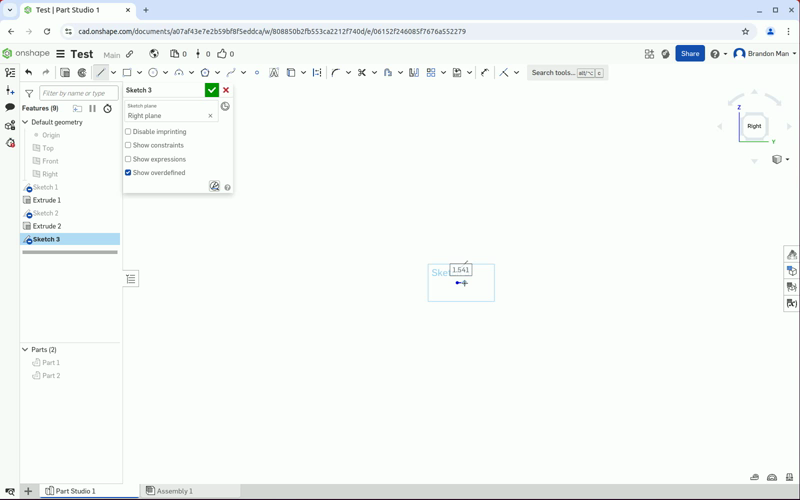
key_up(shift)
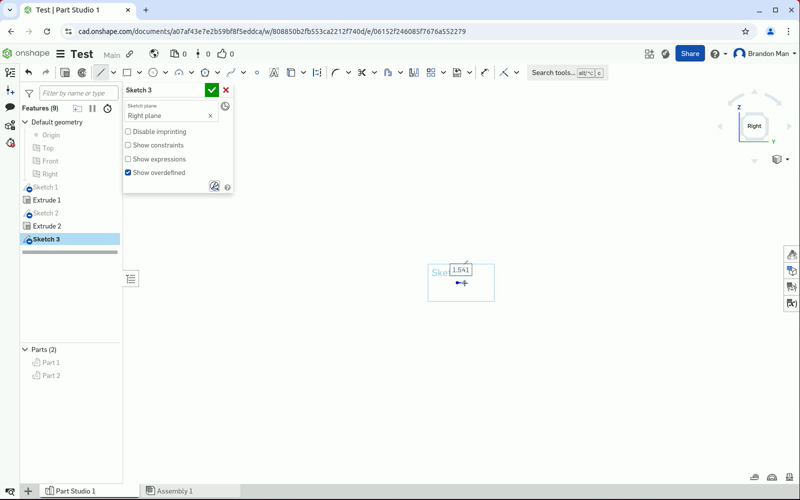
key_down(shift)
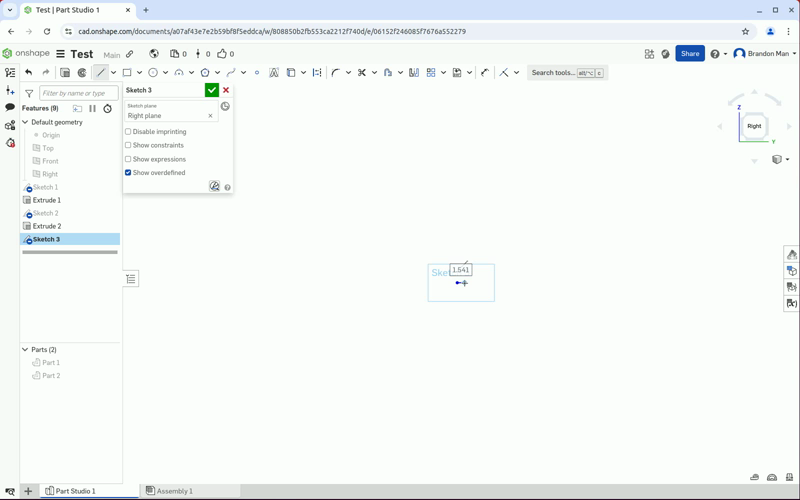
mouse_move(494, 282)
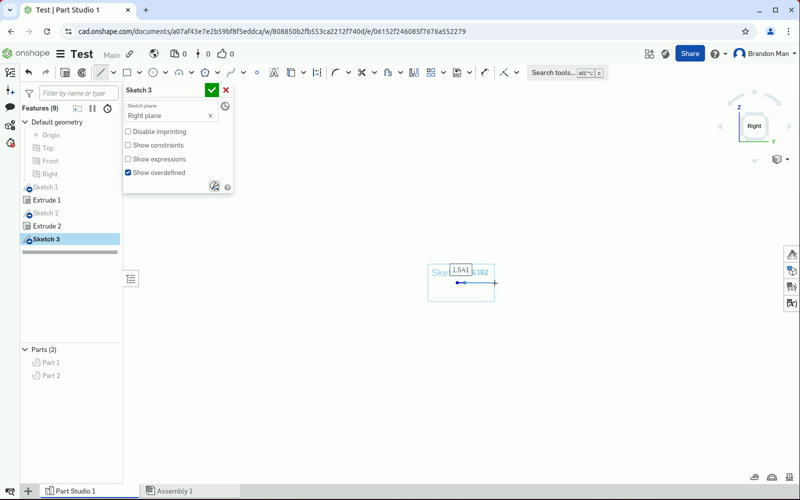
mouse_move(464, 271)
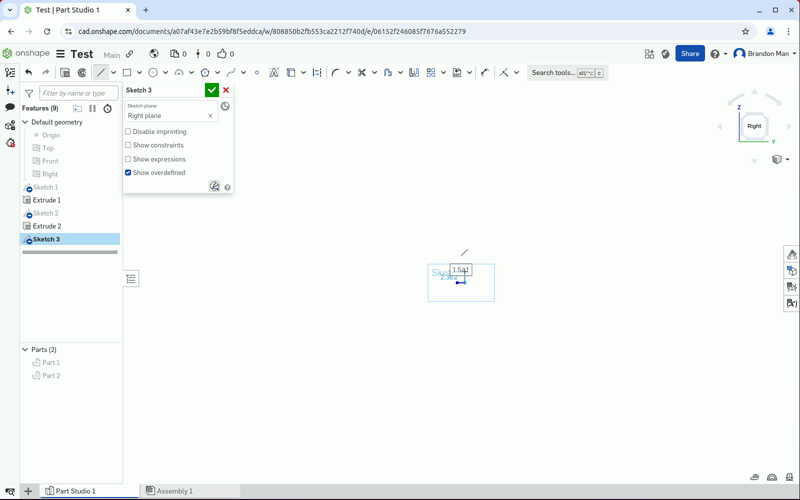
click(464, 271)
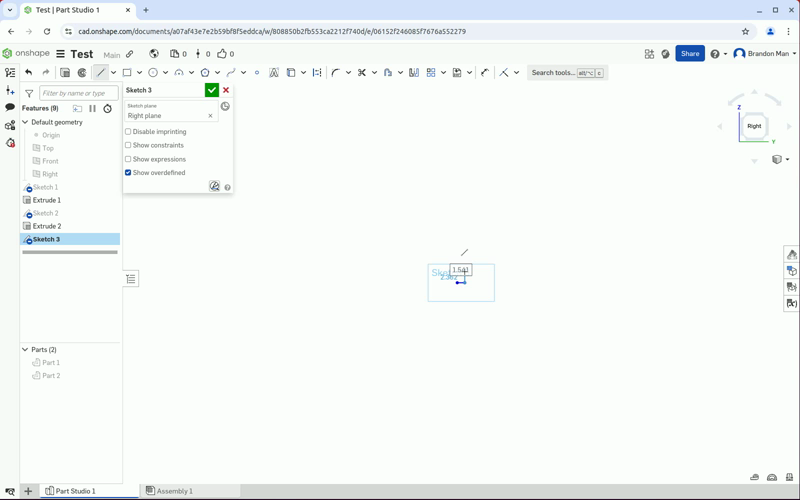
key_up(shift)
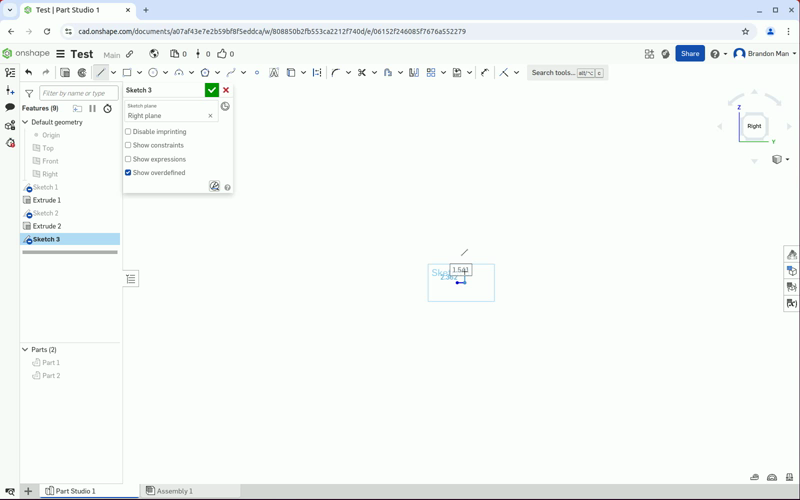
key_down(shift)
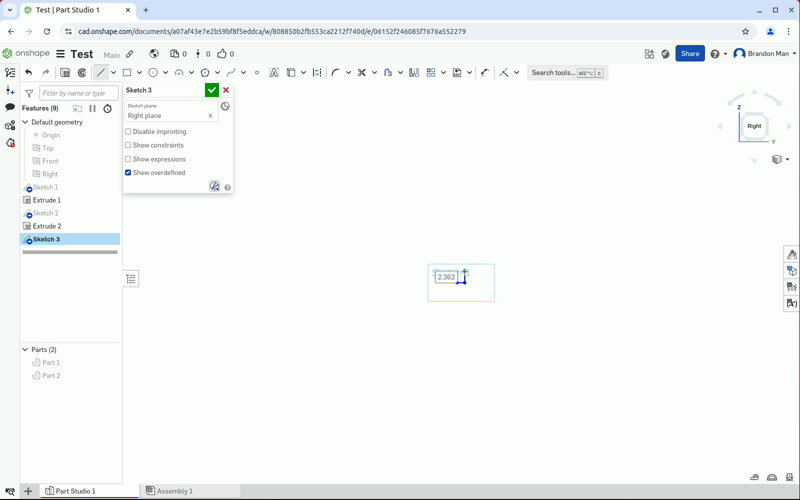
mouse_move(494, 271)
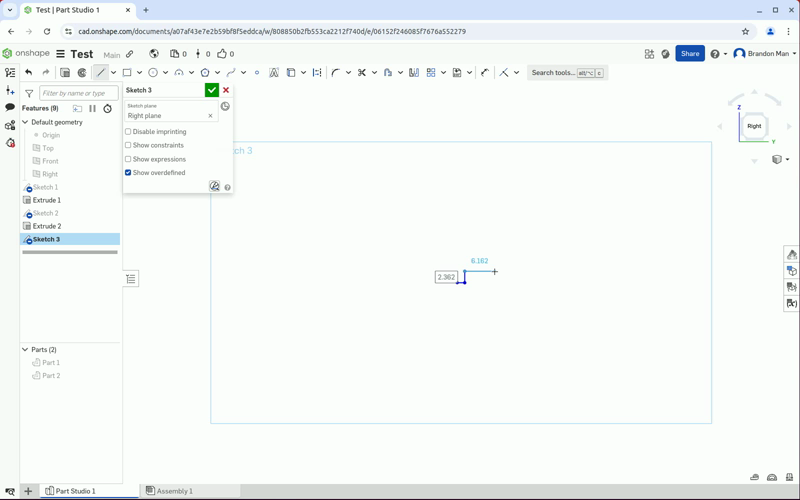
mouse_move(457, 271)
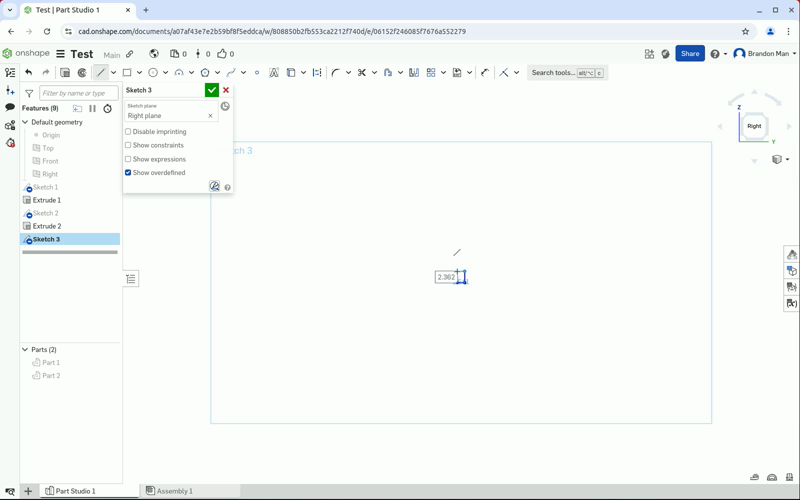
scroll(6)
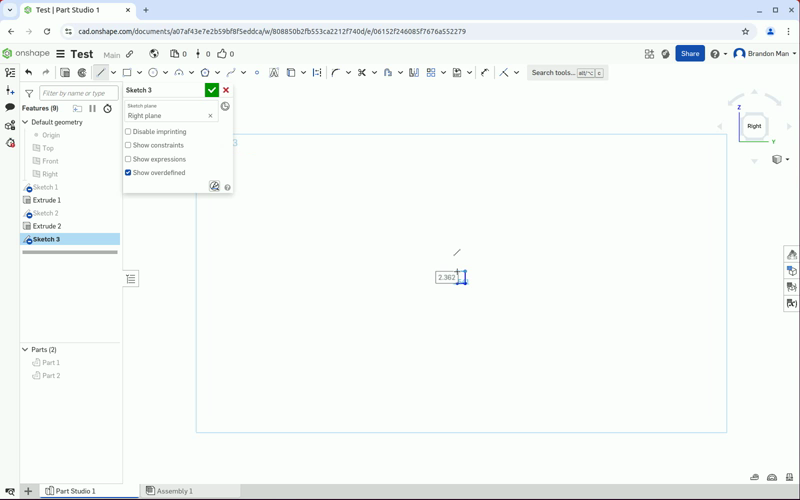
scroll(6)
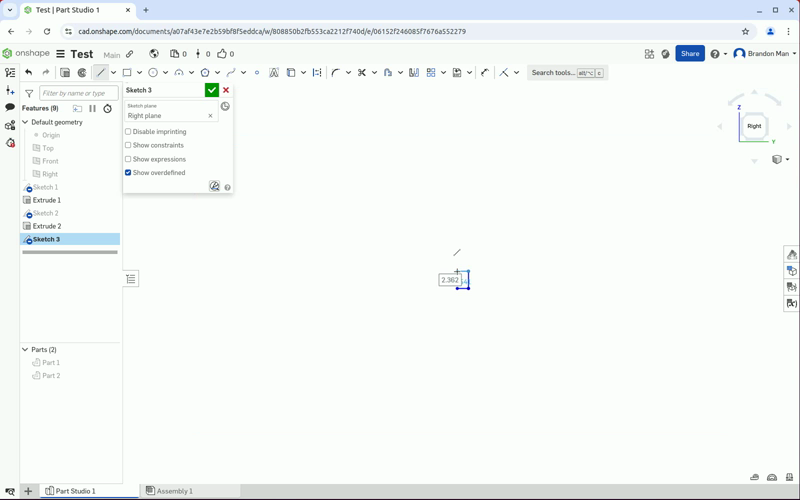
scroll(6)
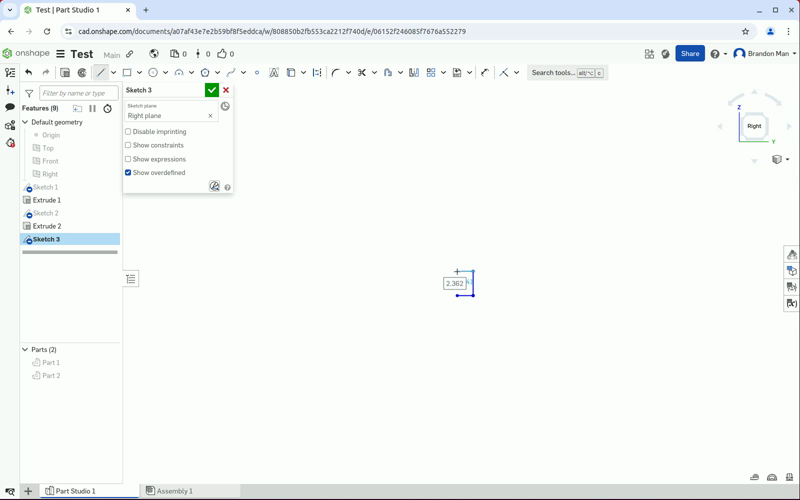
scroll(6)
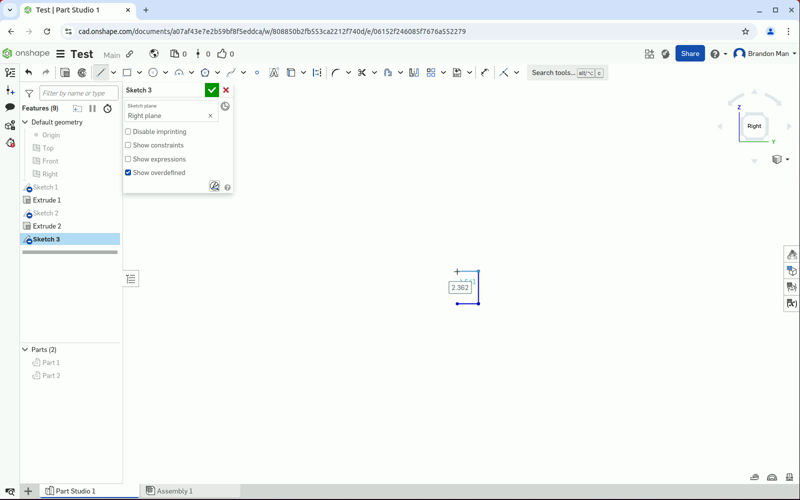
scroll(6)
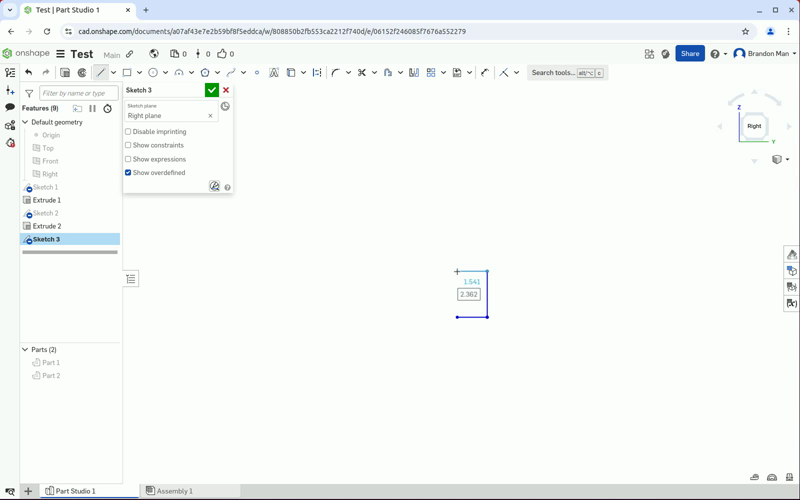
scroll(6)
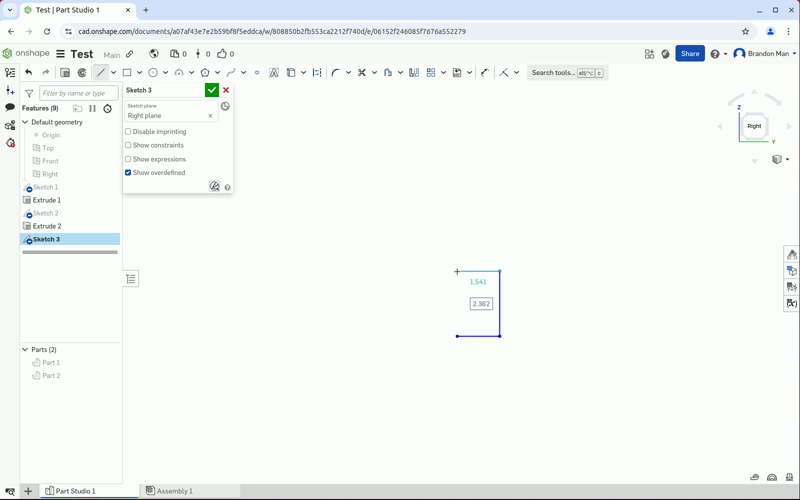
scroll(6)
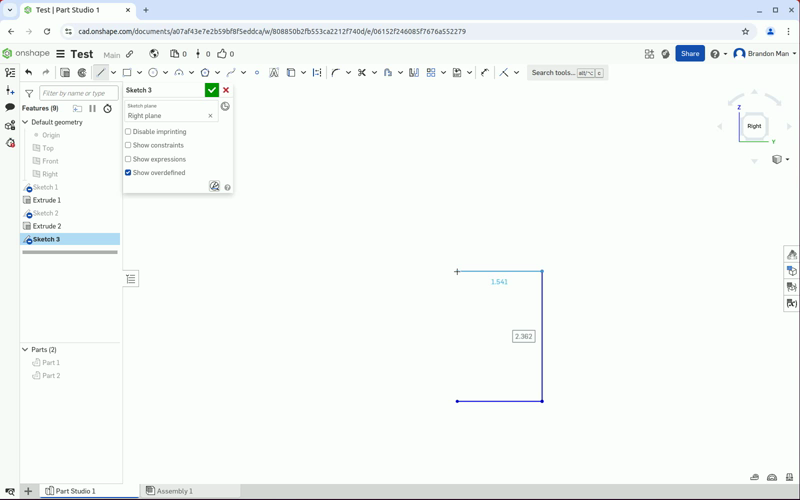
click(457, 271)
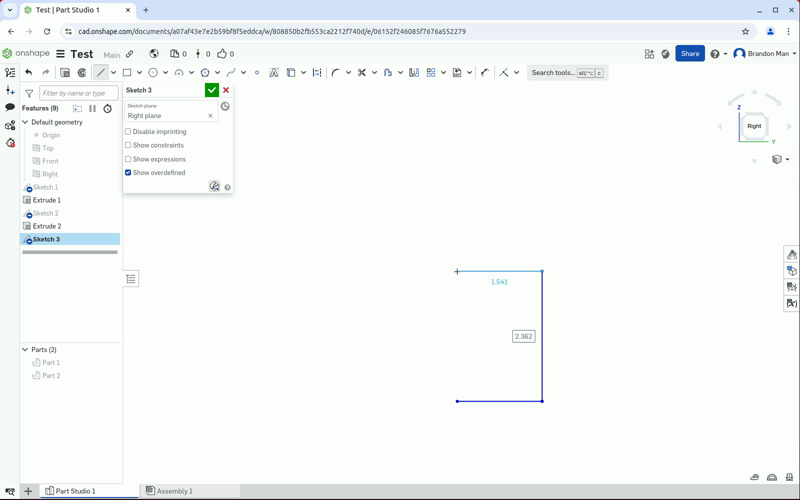
scroll(-6)
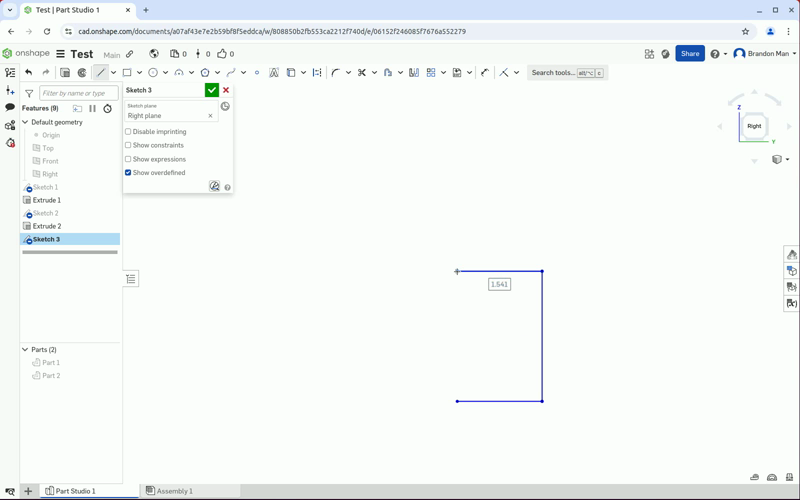
scroll(-6)
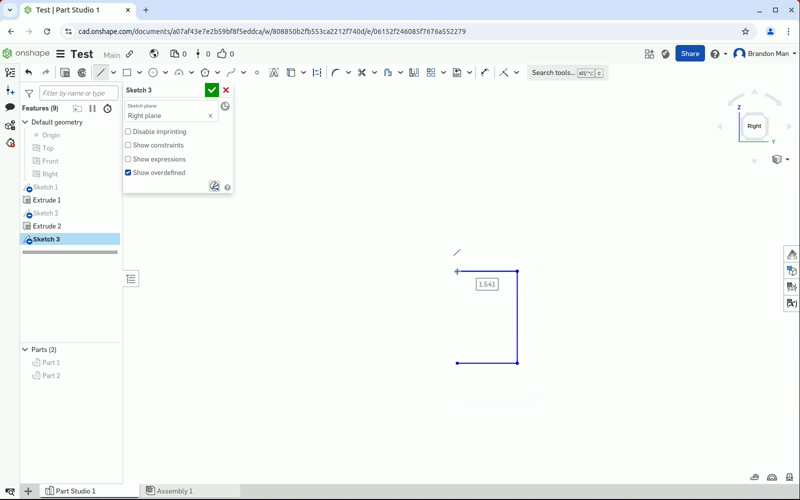
scroll(-6)
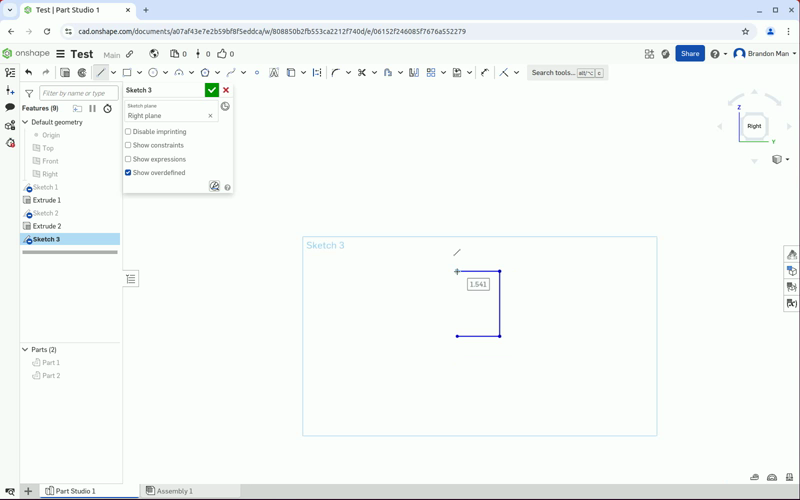
scroll(-6)
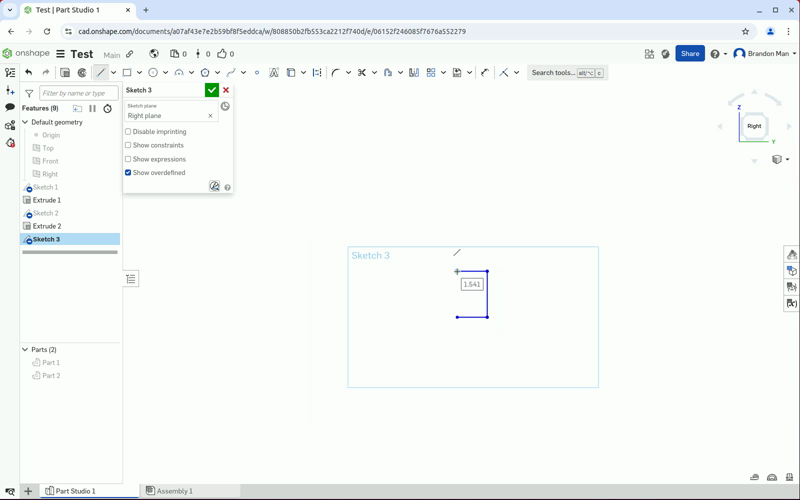
scroll(-6)
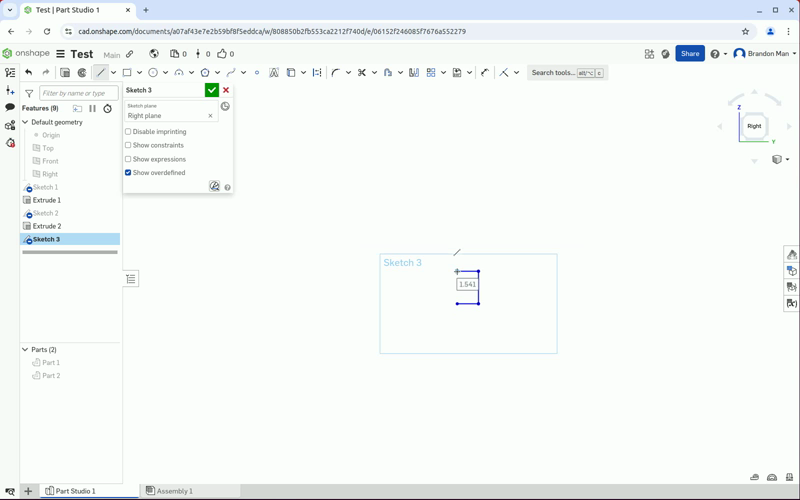
scroll(-6)
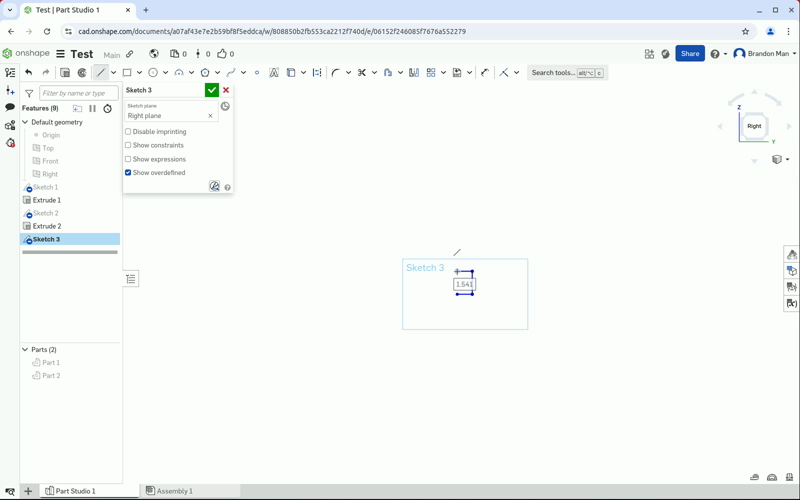
scroll(-6)
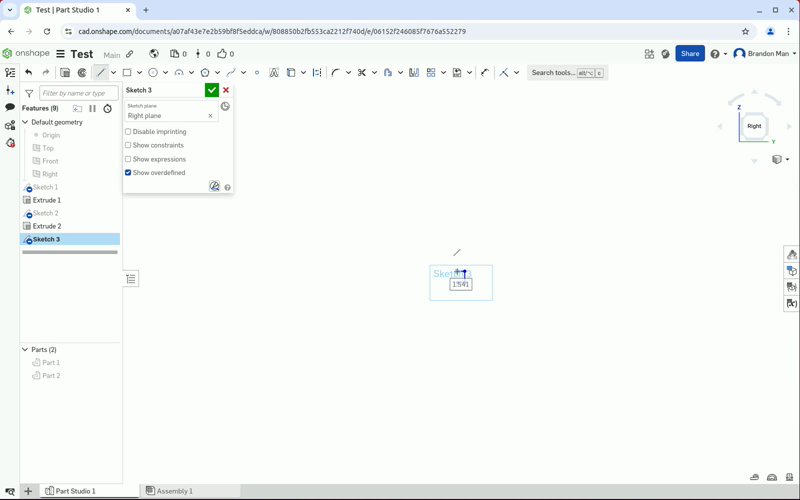
key_up(shift)
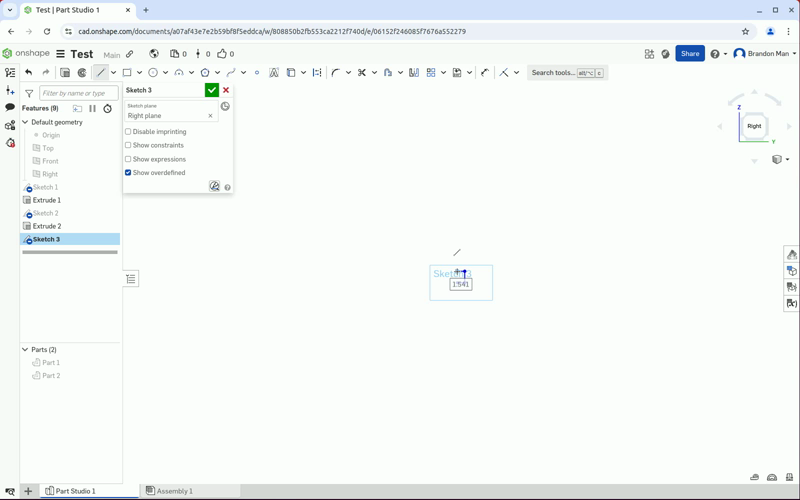
mouse_move(487, 271)
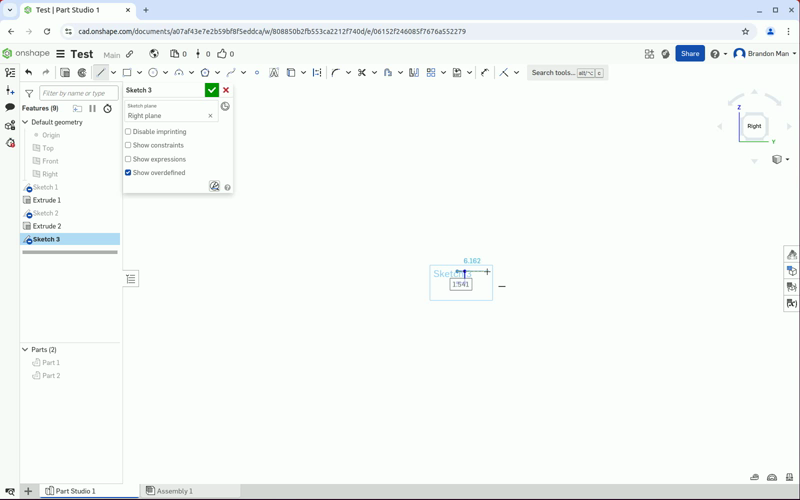
key_down(shift)
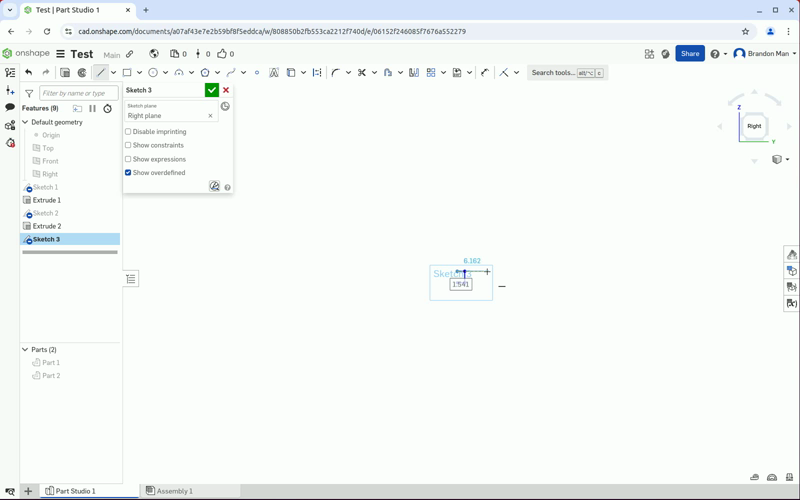
mouse_move(457, 282)
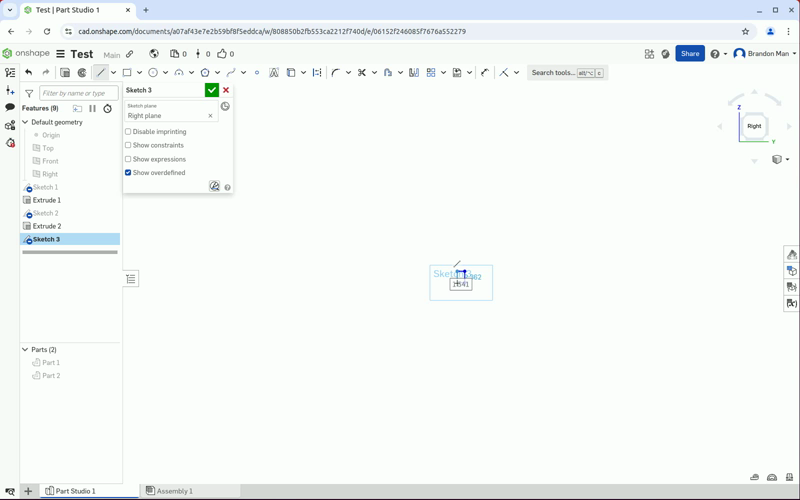
key_up(shift)
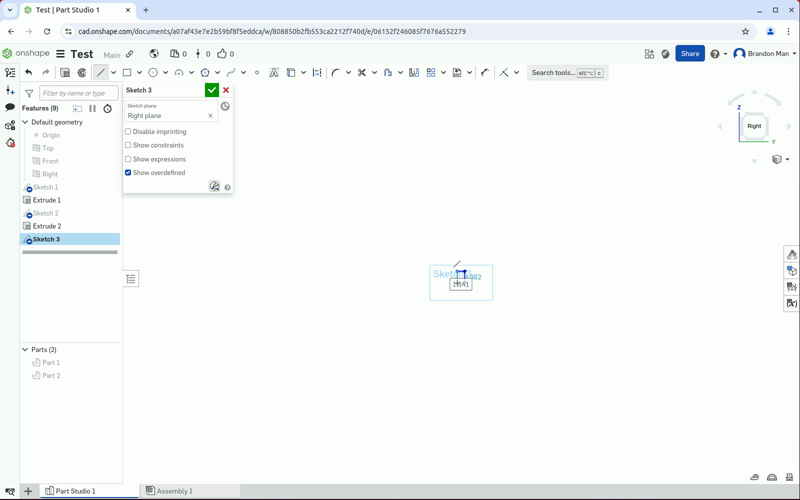
click(457, 282)
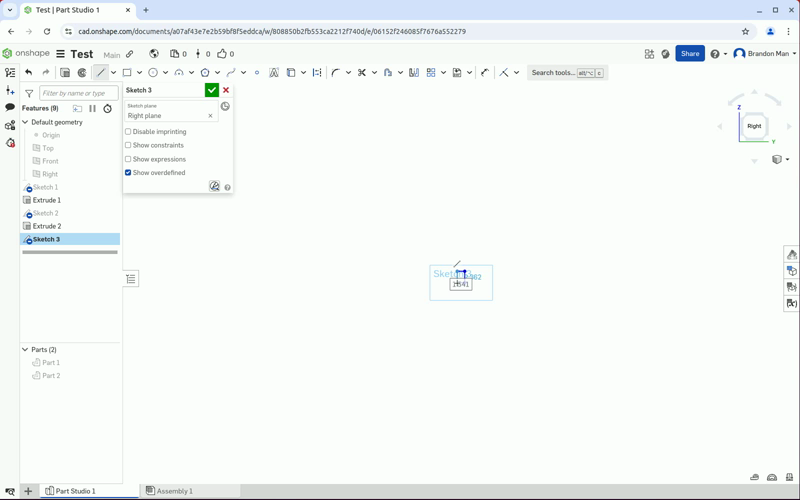
key(esc)
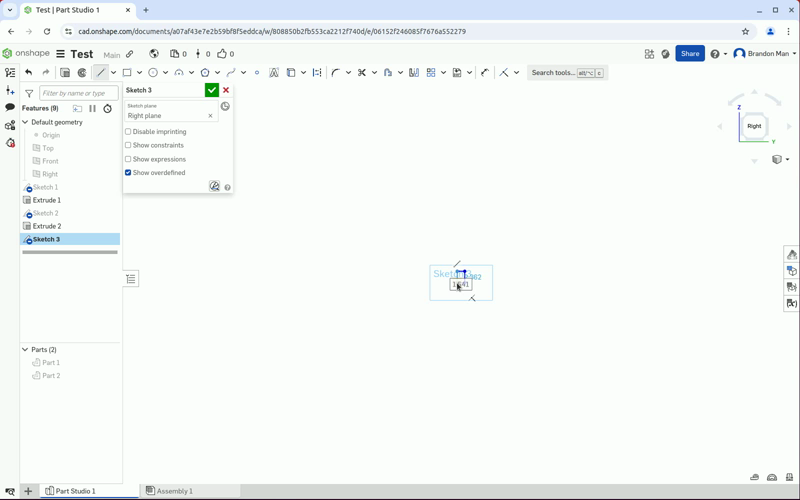
mouse_move(461, 275)
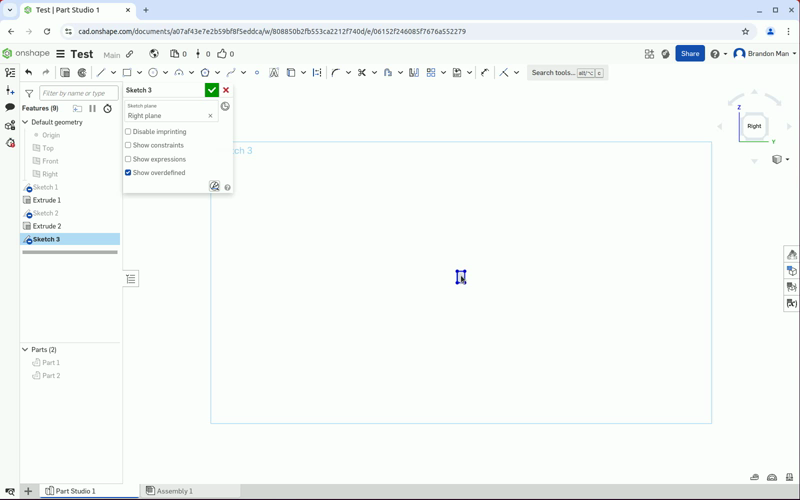
scroll(6)
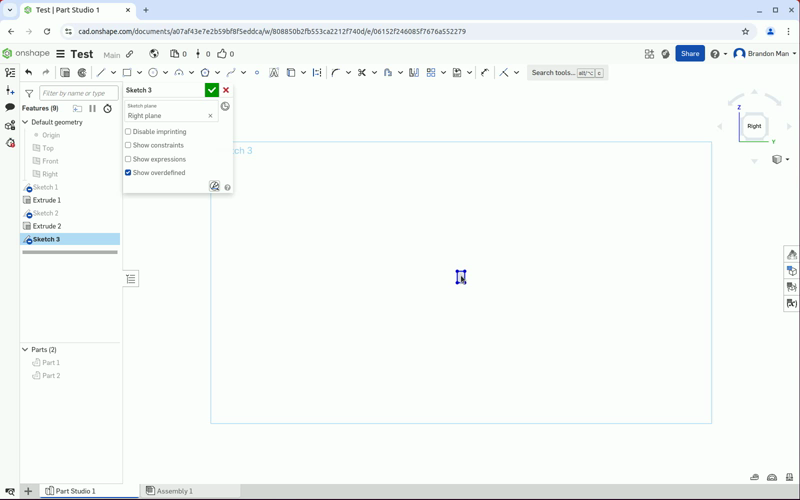
scroll(6)
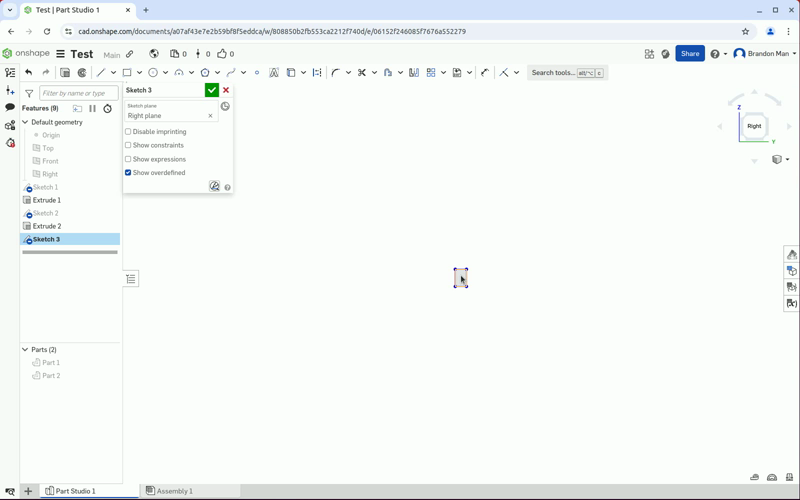
scroll(6)
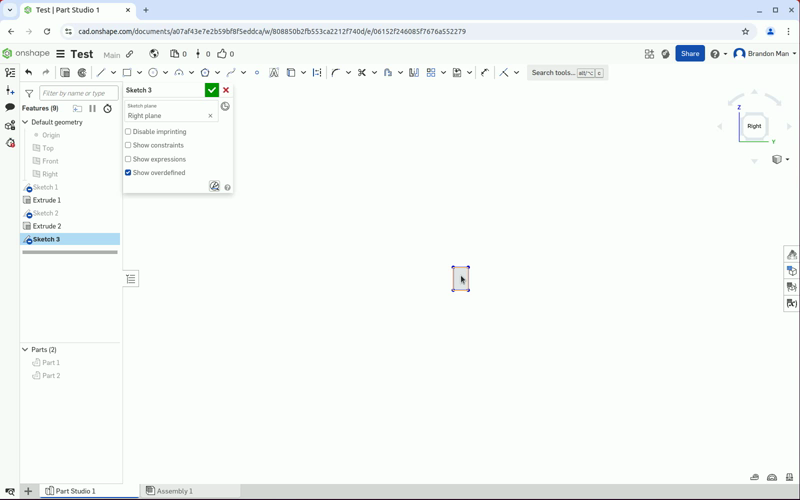
scroll(6)
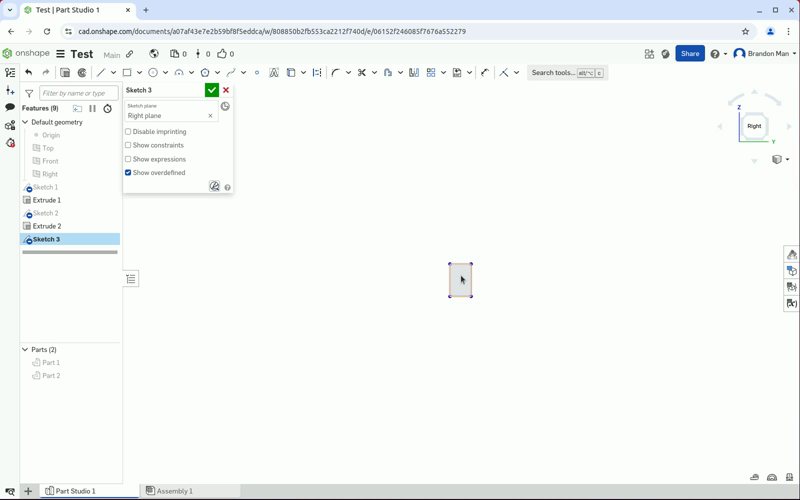
scroll(6)
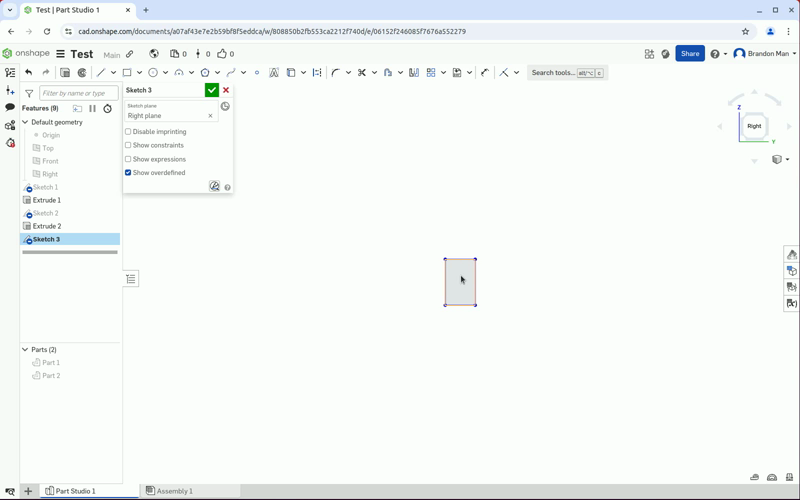
scroll(6)
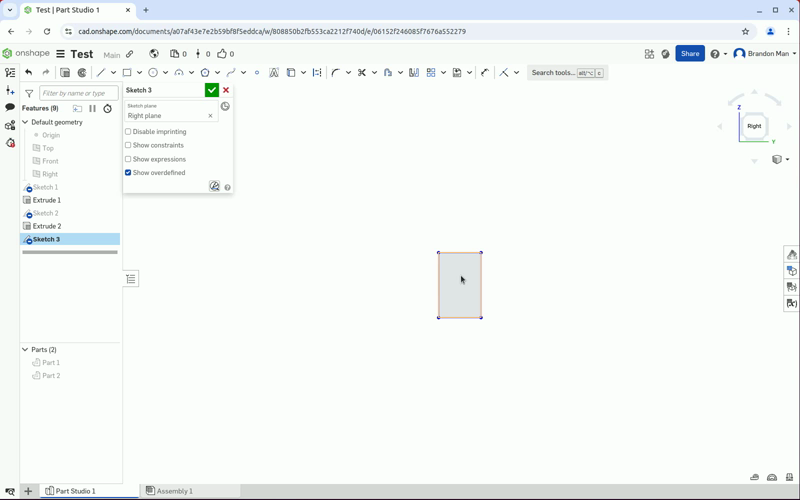
scroll(6)
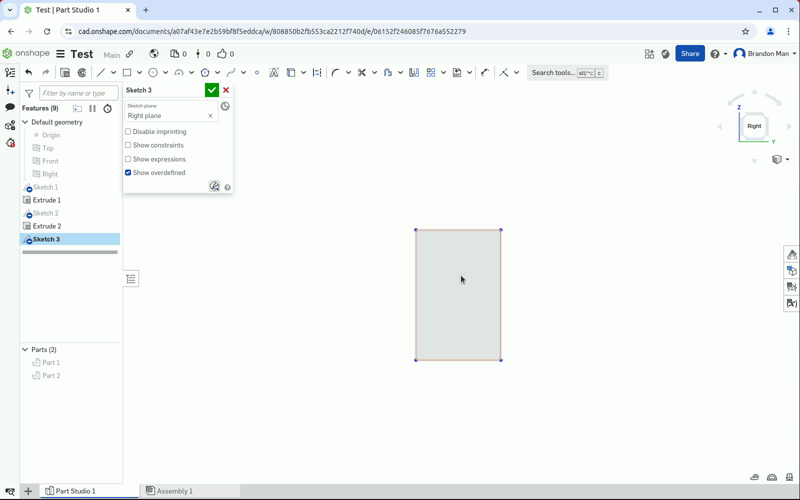
click(461, 275)
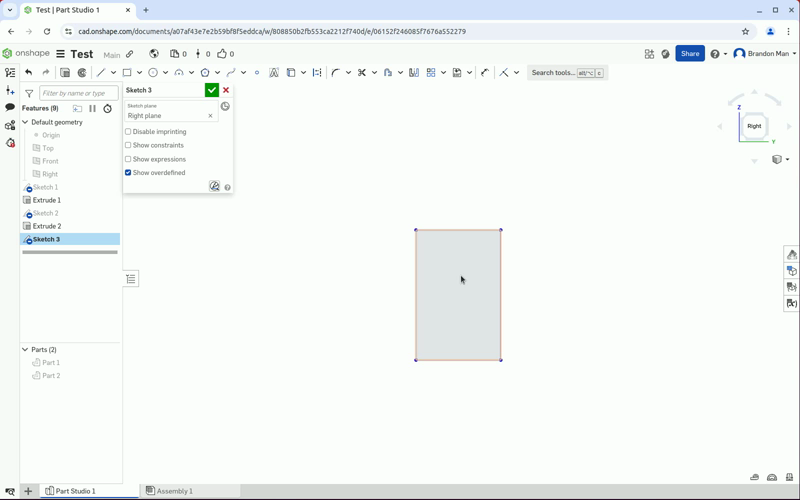
scroll(-6)
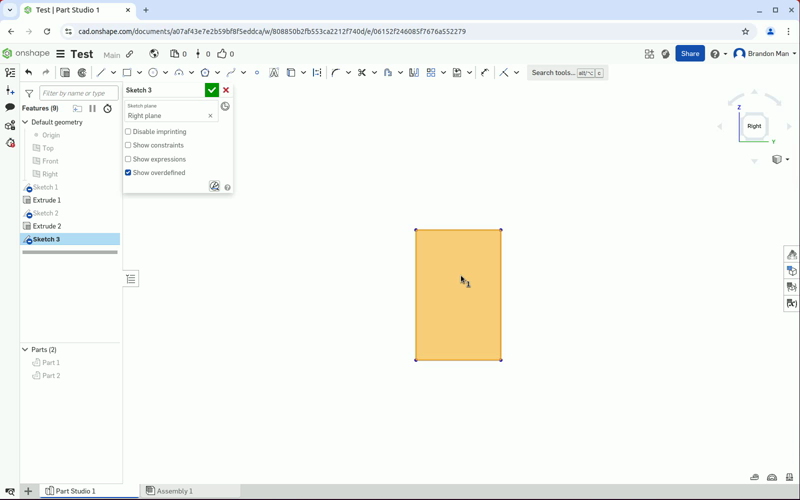
scroll(-6)
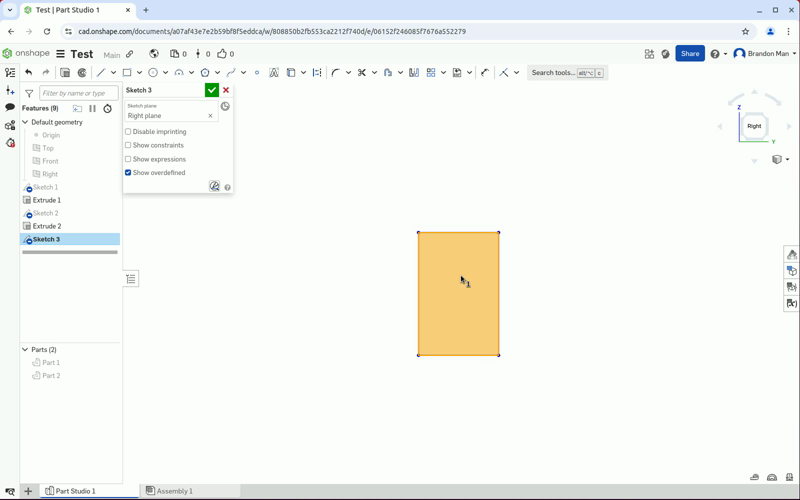
scroll(-6)
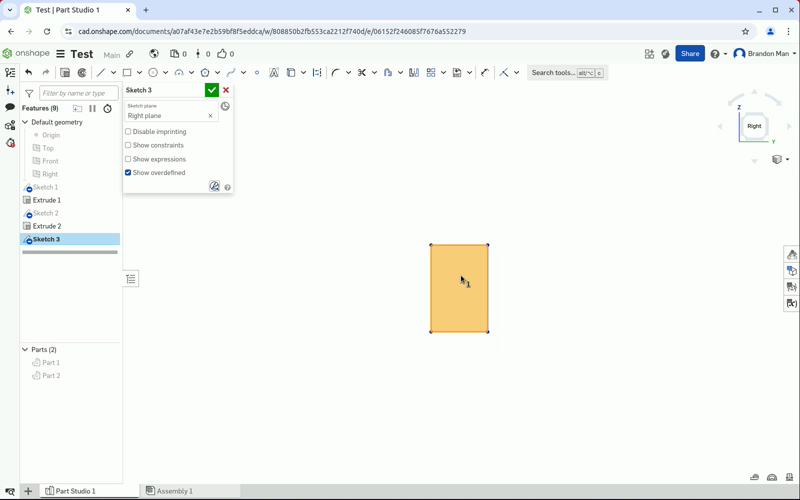
scroll(-6)
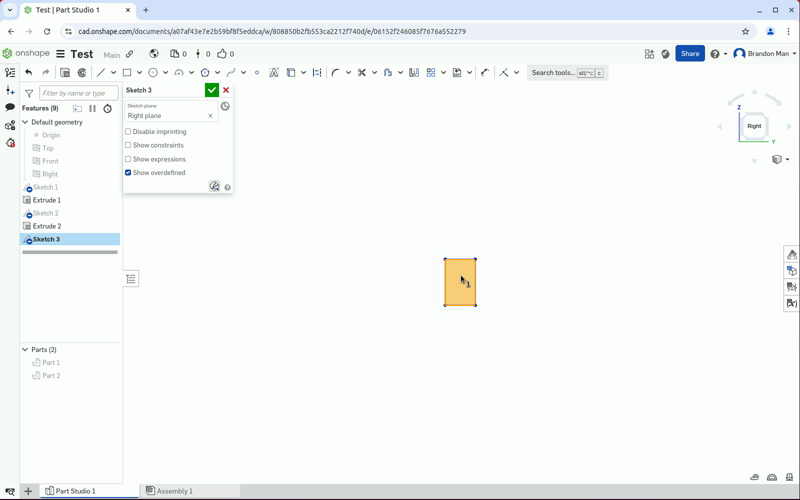
scroll(-6)
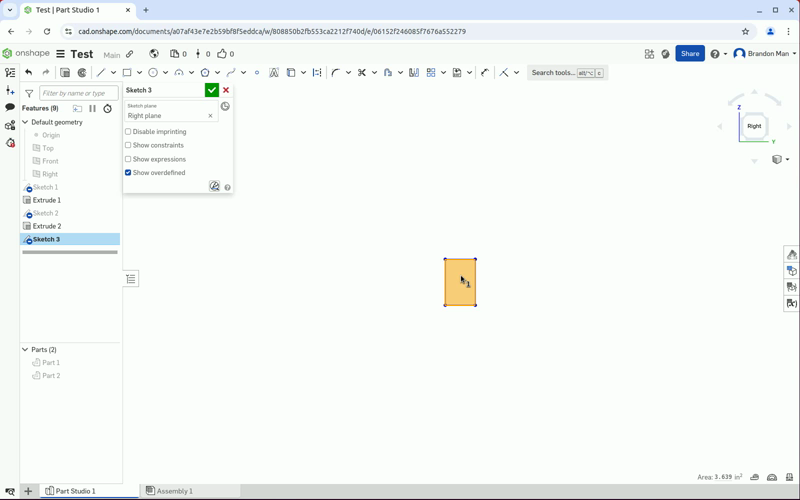
scroll(-6)
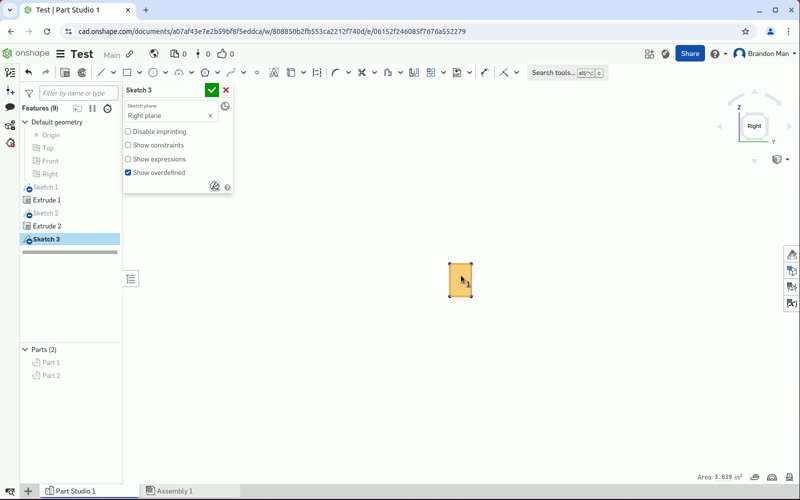
scroll(-6)
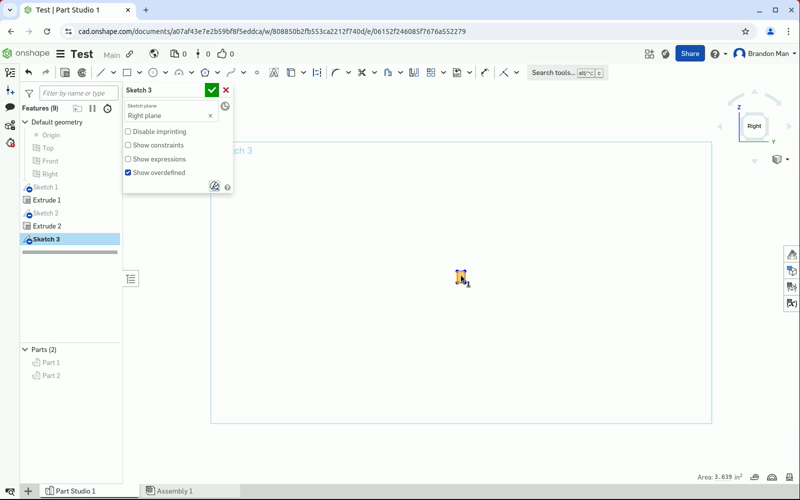
mouse_move(73, 352)
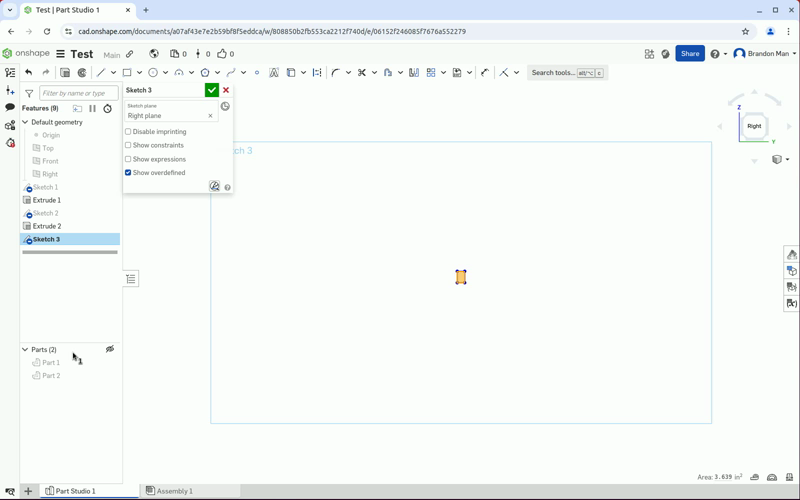
key(shift+y)
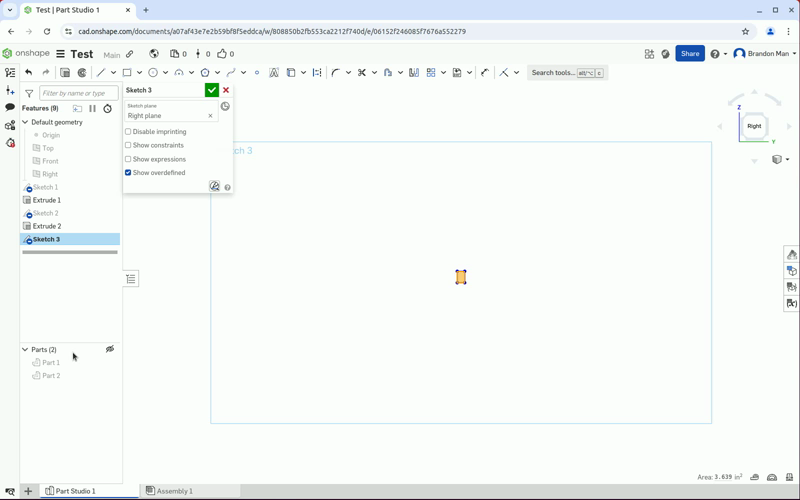
key(shift+e)
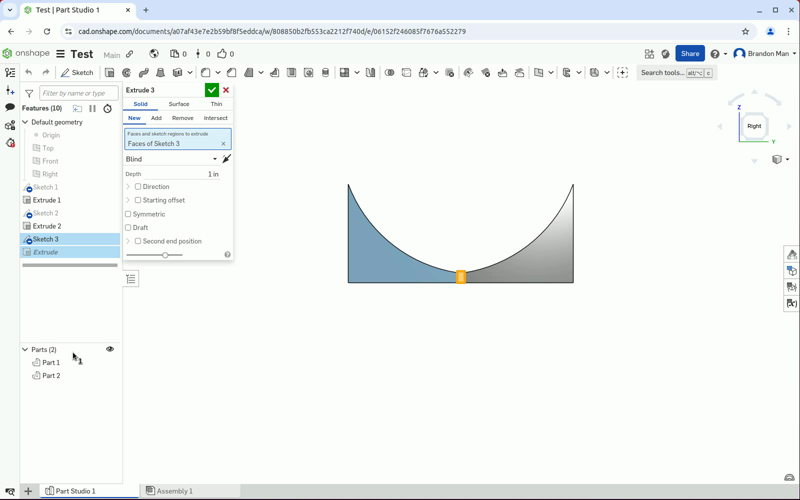
mouse_move(143, 106)
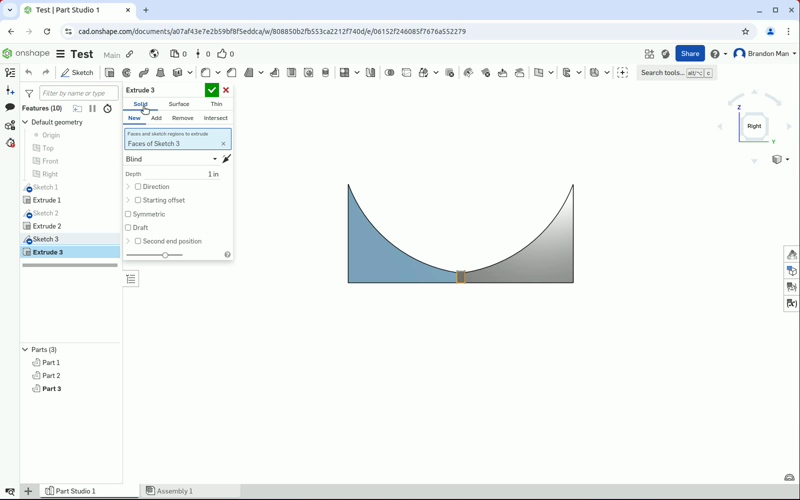
click(143, 106)
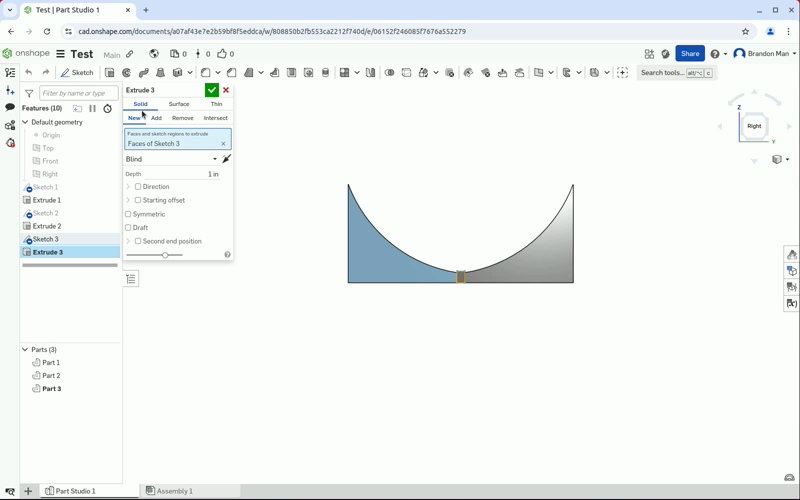
mouse_move(137, 120)
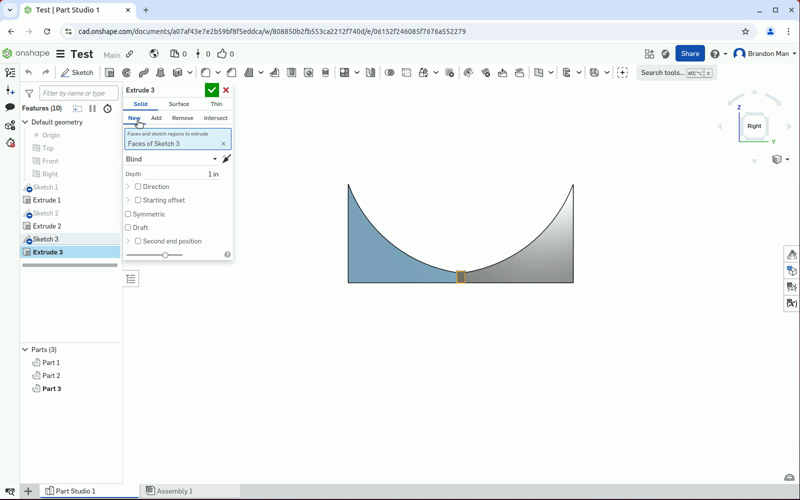
click(137, 120)
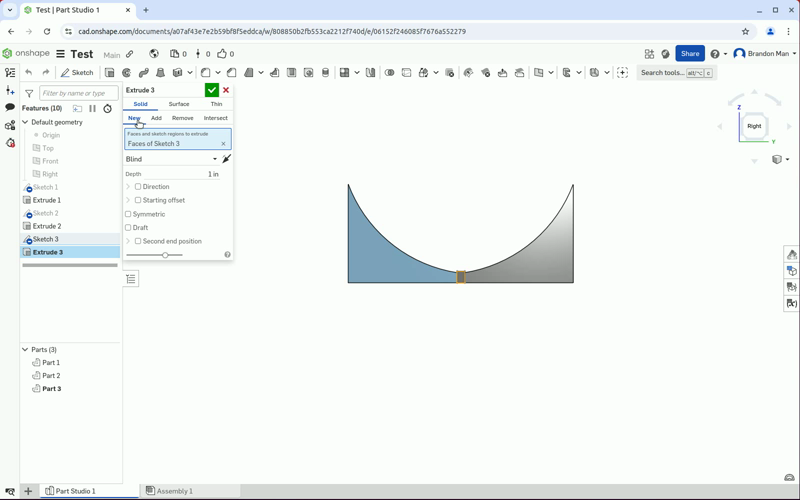
key(tab, 4)
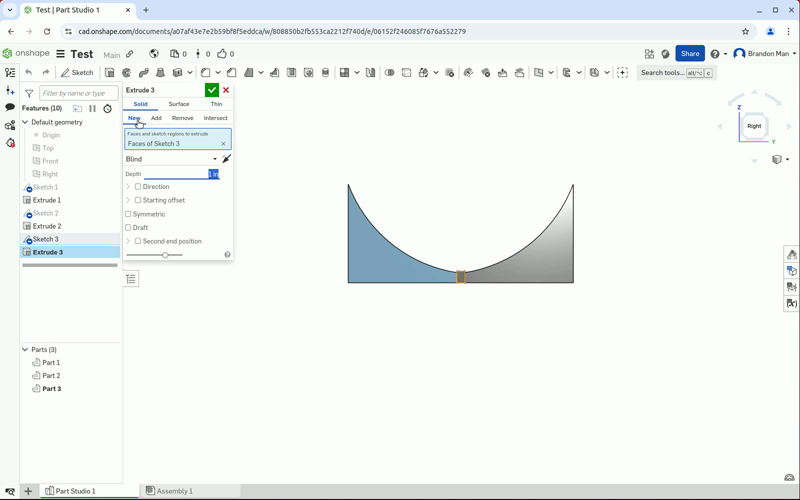
text(1.204)
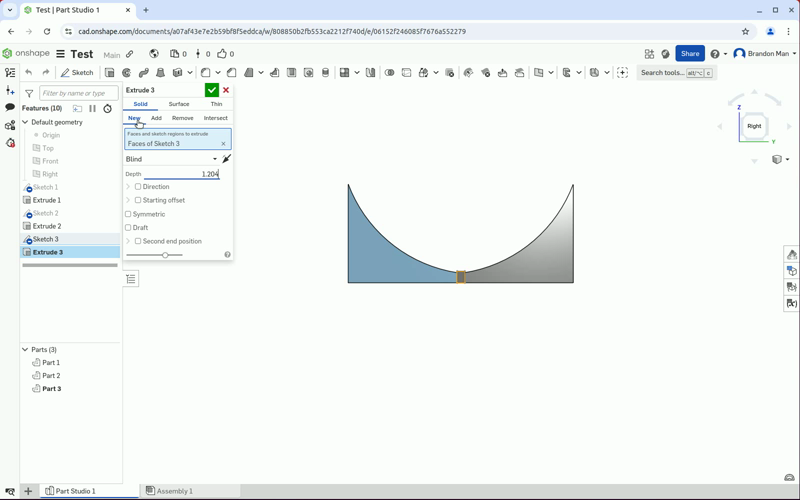
key(enter)
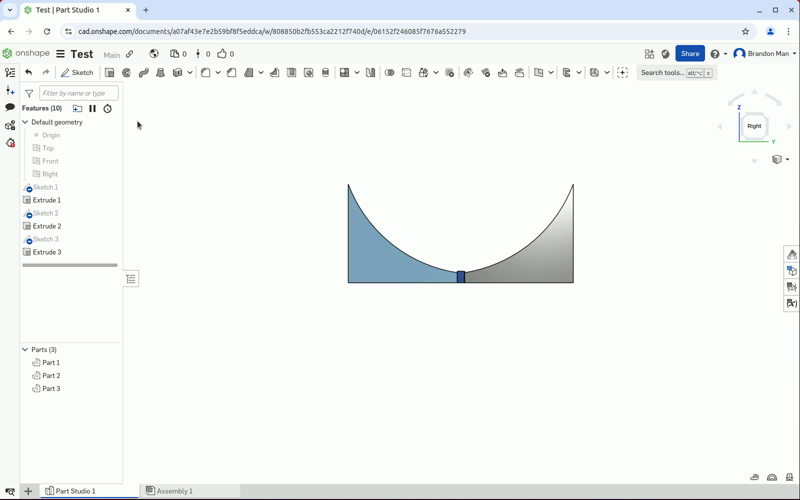
key(shift+h)
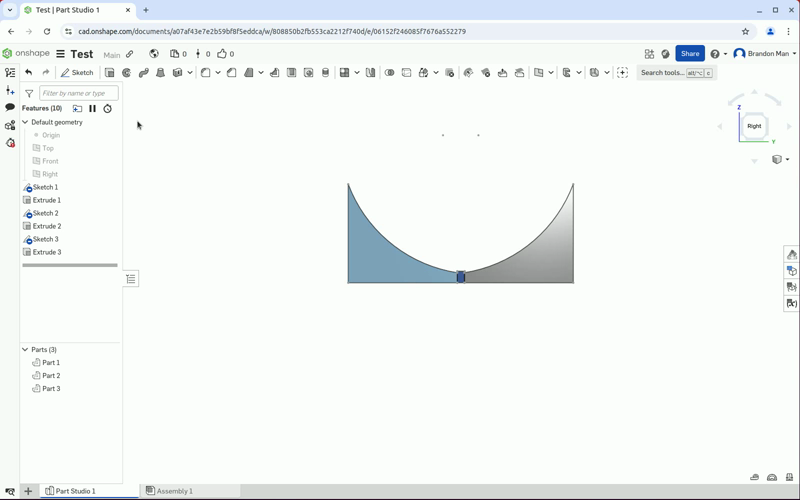
key(shift+h)
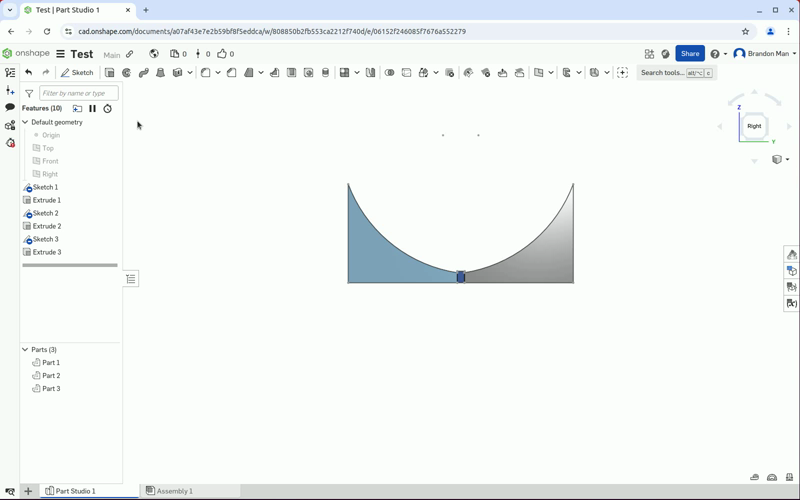
key(shift+7)
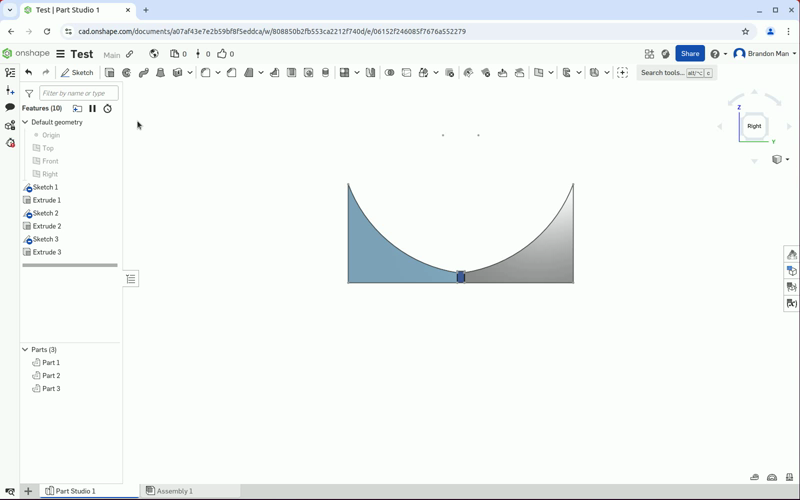
key(right, 2)
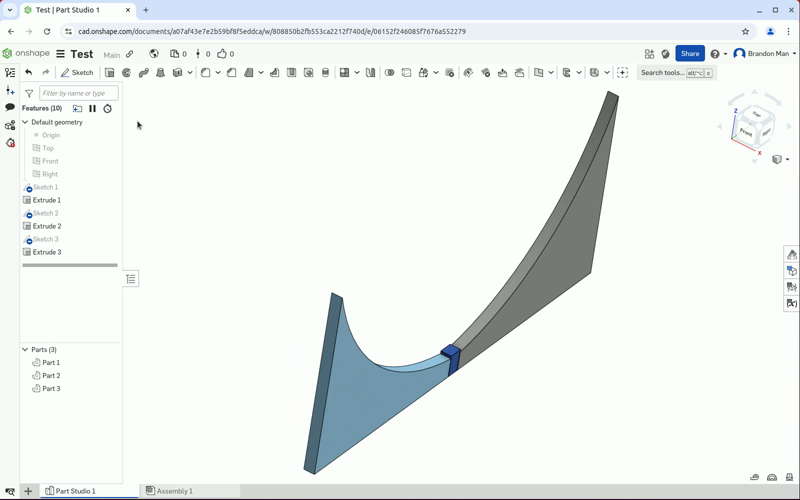
key(down, 2)
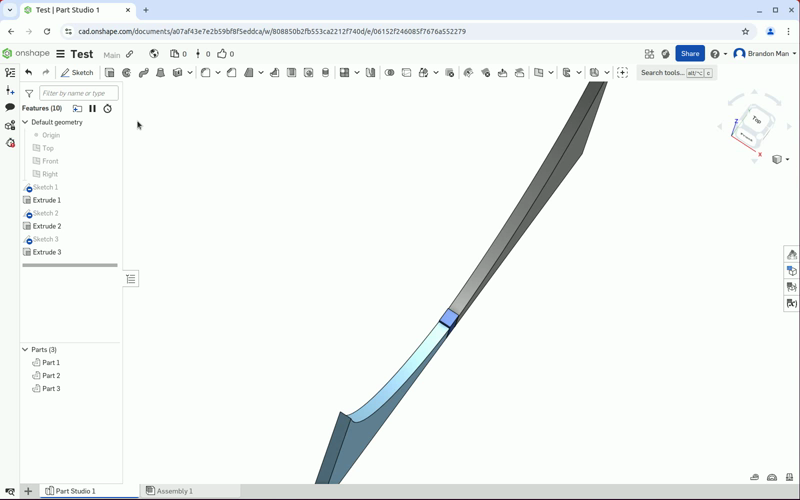
key(up, 2)
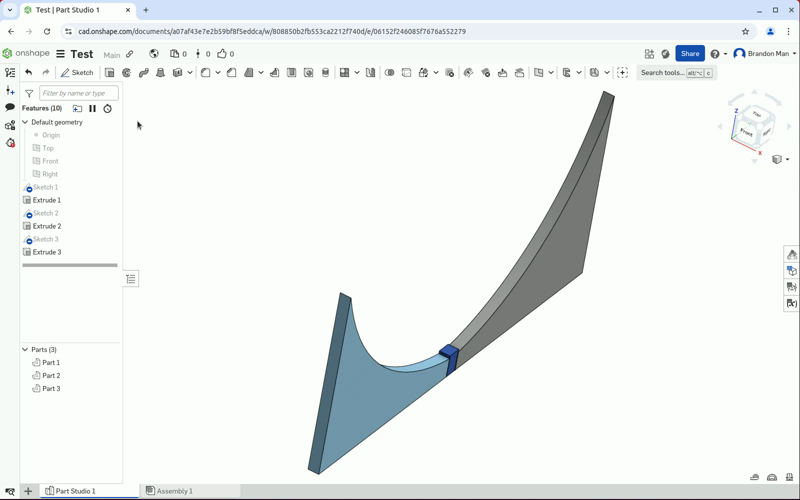
key(left, 2)
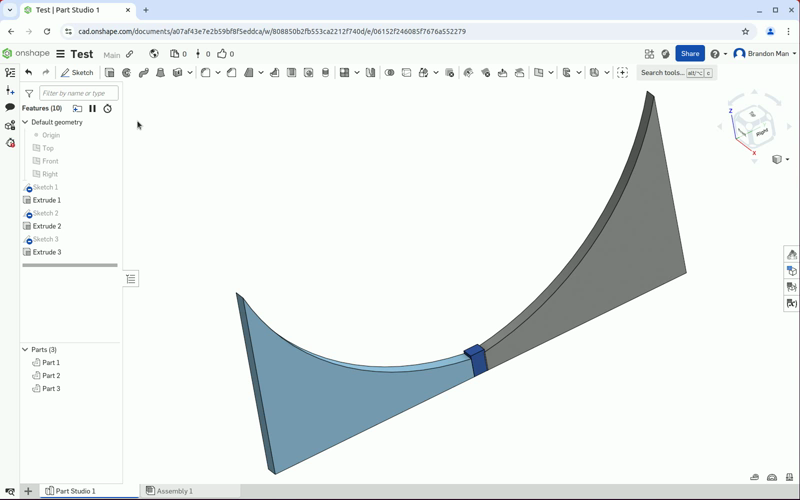
mouse_move(73, 189)
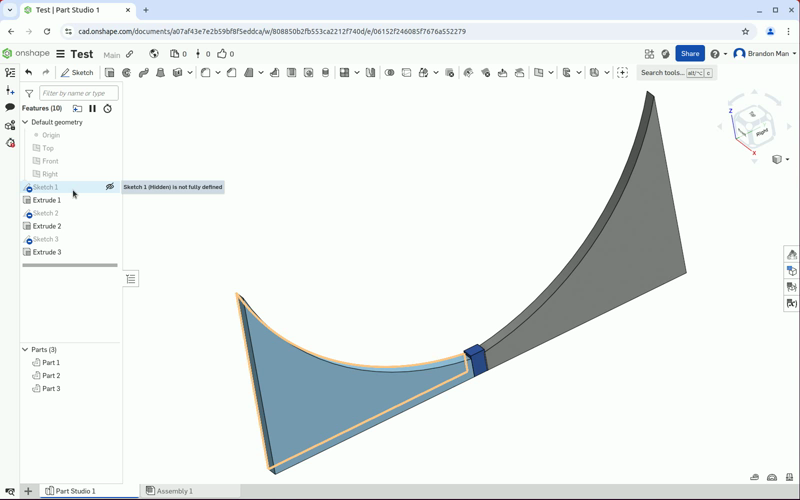
click(73, 189)